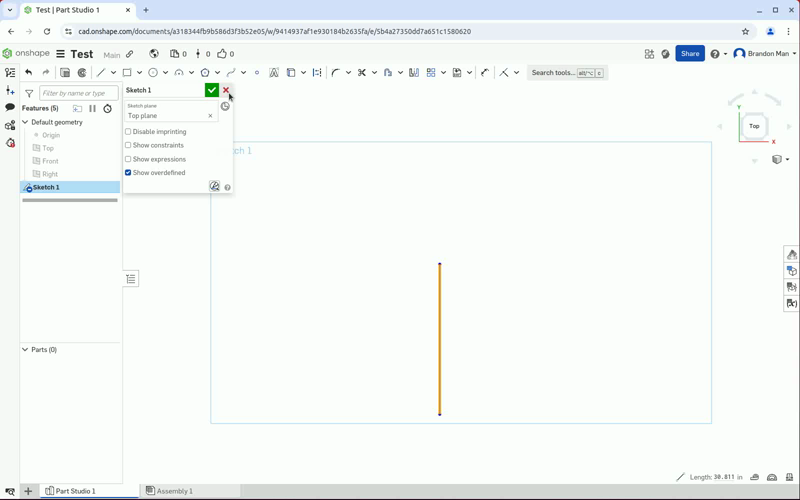
key(shift+h)
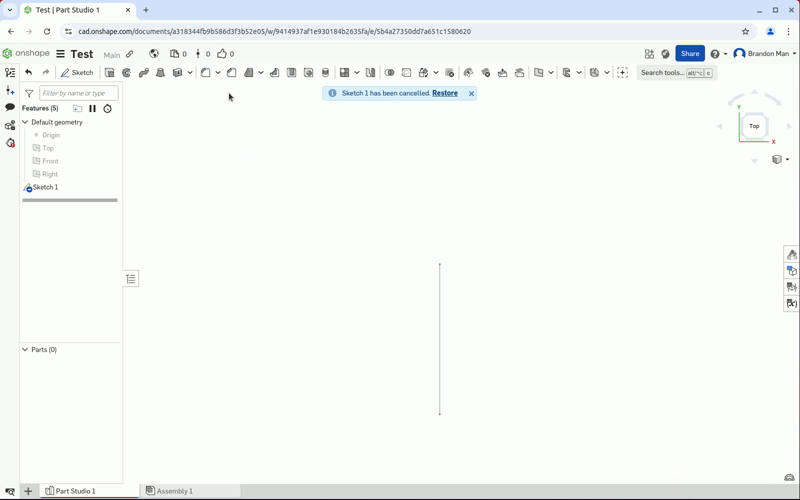
key(shift+s)
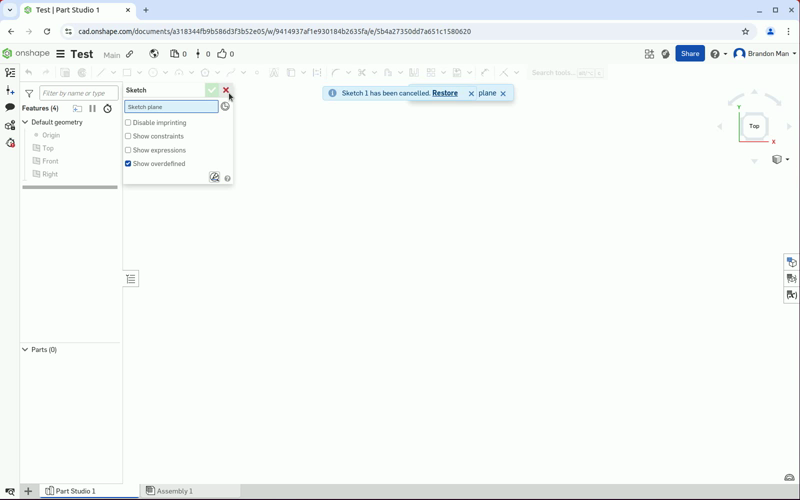
mouse_move(73, 150)
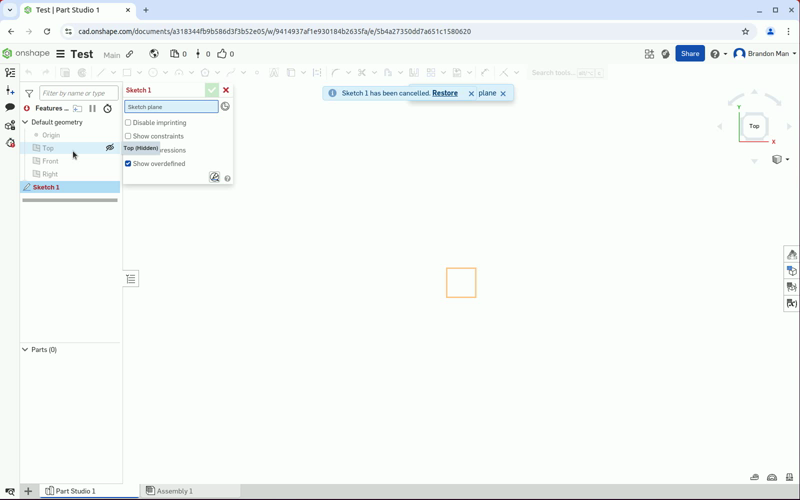
click(73, 150)
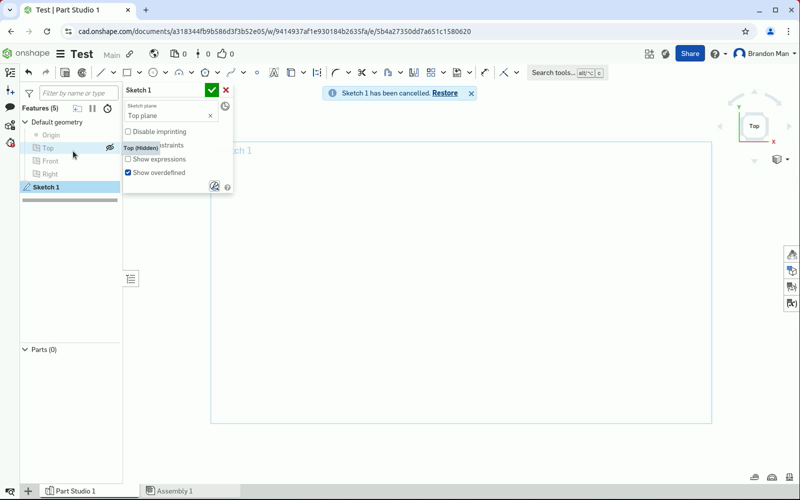
mouse_move(73, 352)
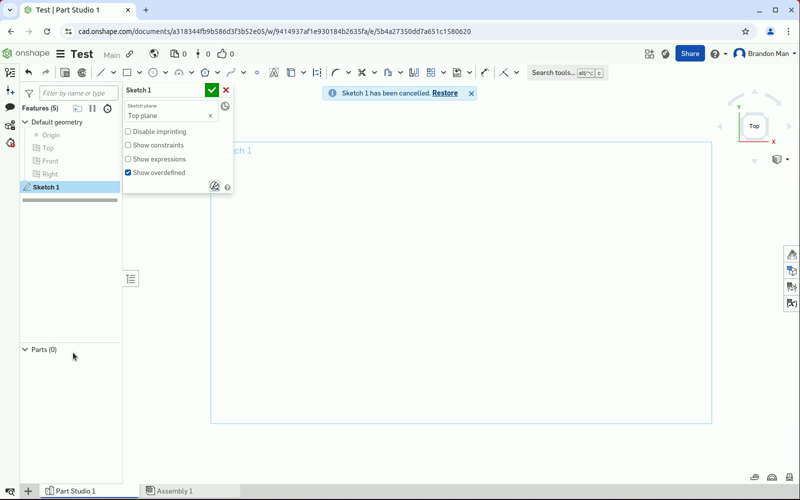
key(y)
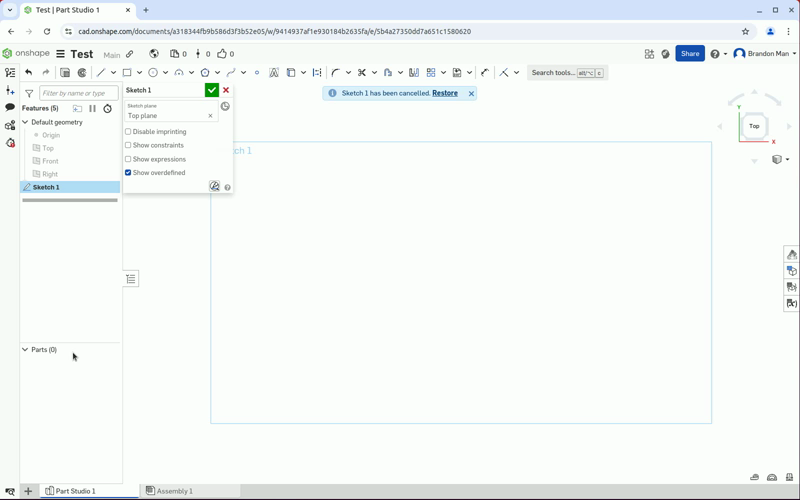
key(l)
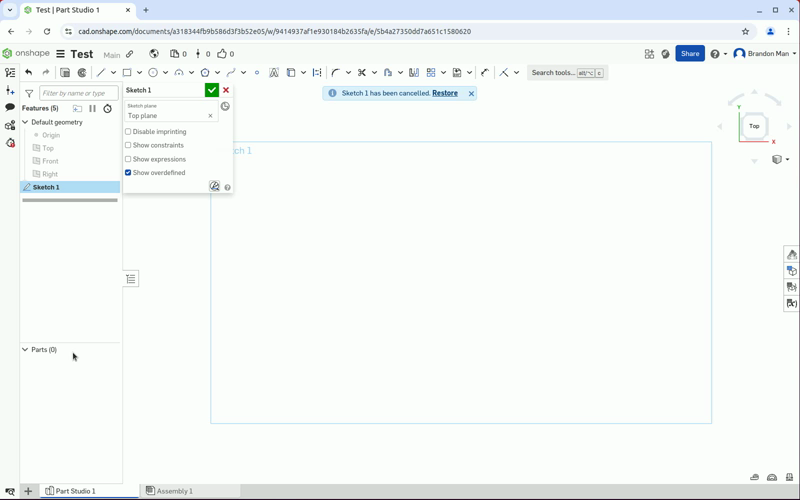
key_down(shift)
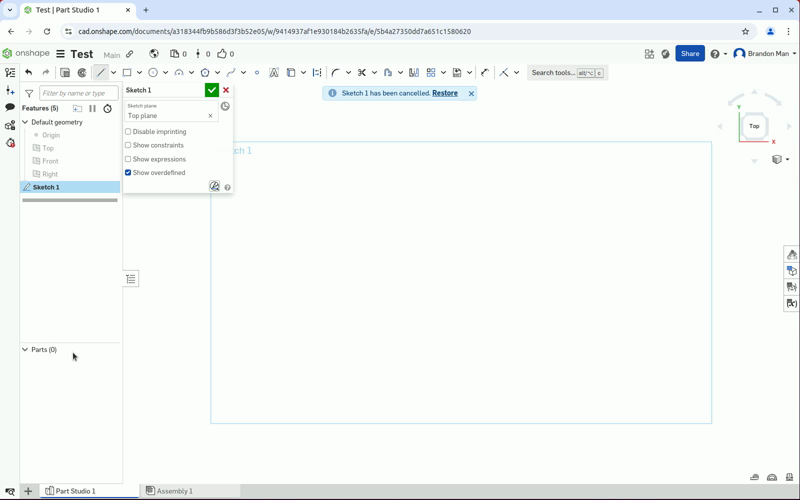
mouse_move(458, 284)
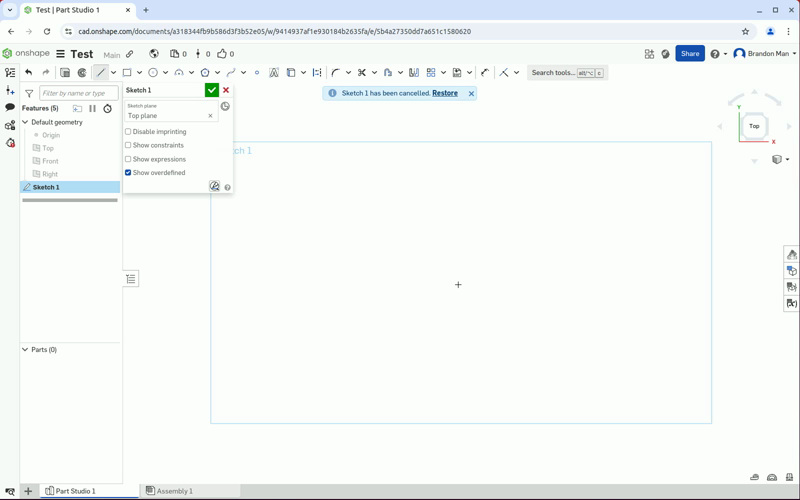
click(458, 284)
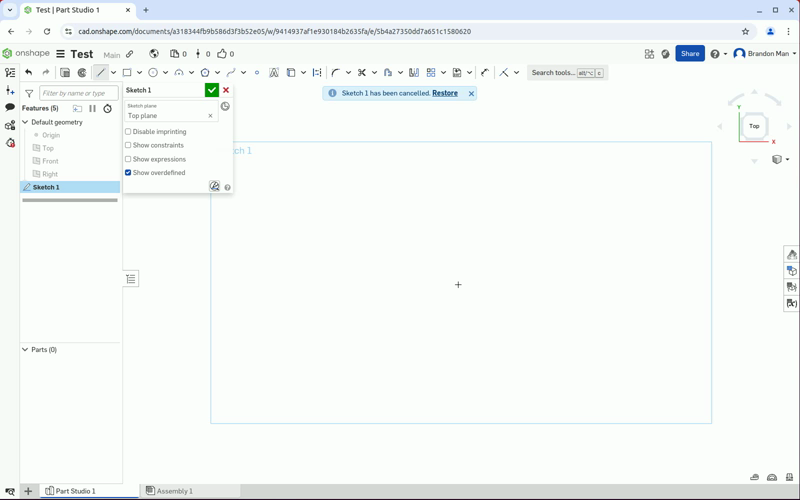
key_up(shift)
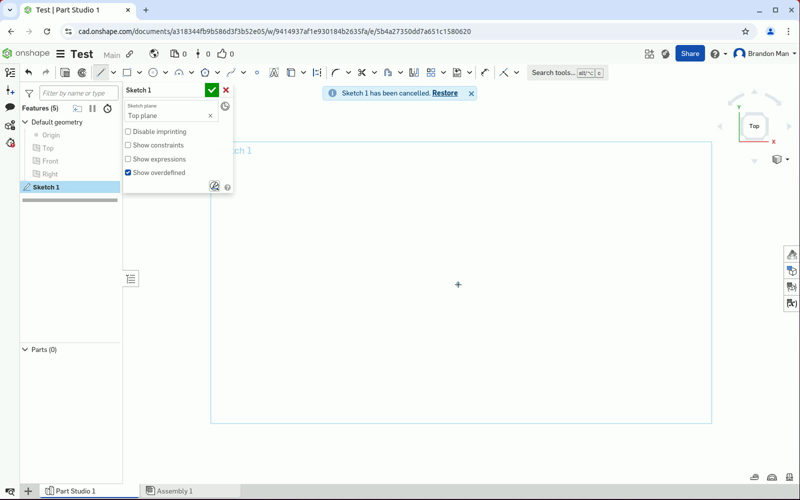
key_down(shift)
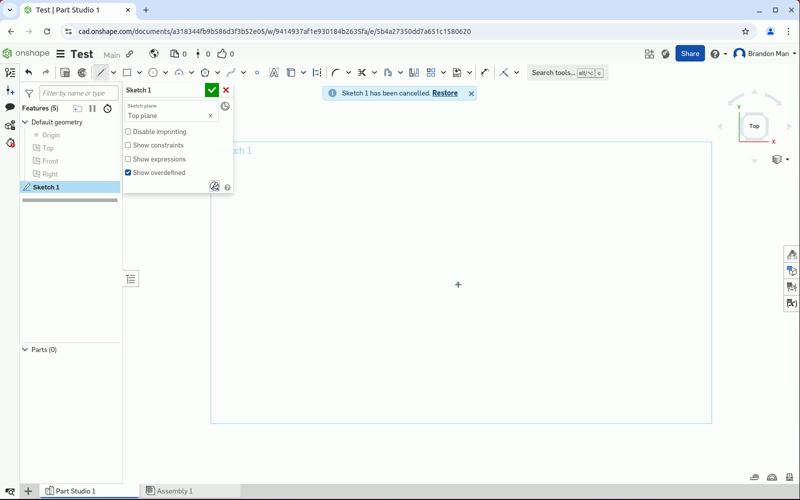
mouse_move(488, 284)
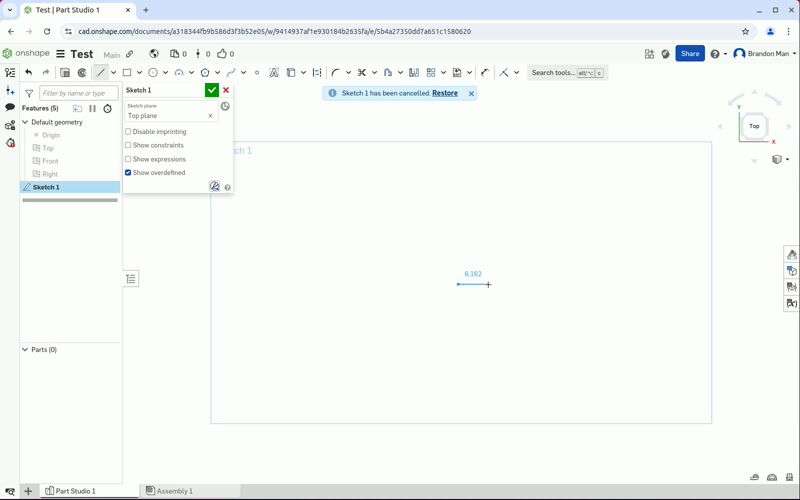
mouse_move(465, 284)
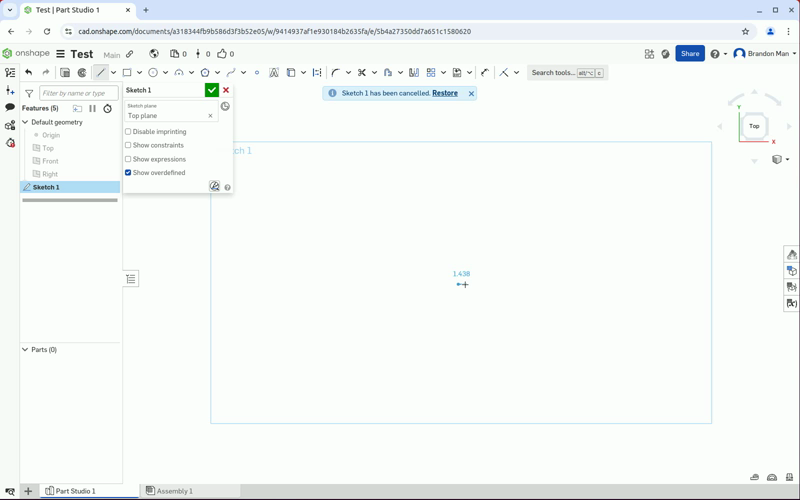
scroll(6)
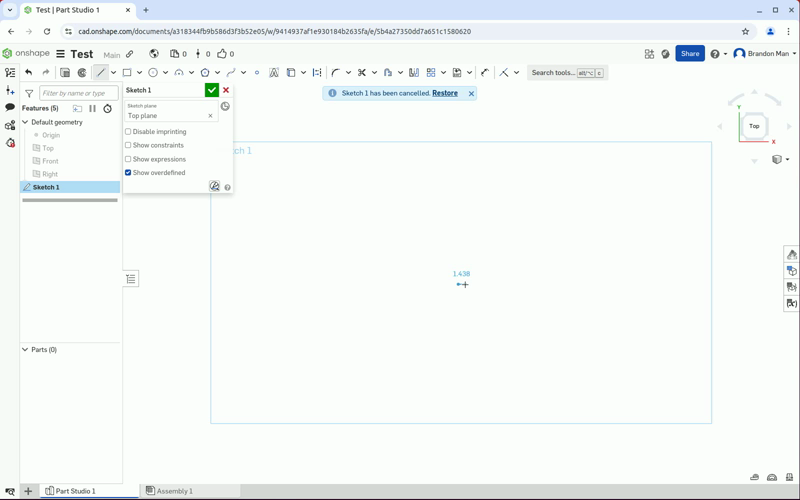
scroll(6)
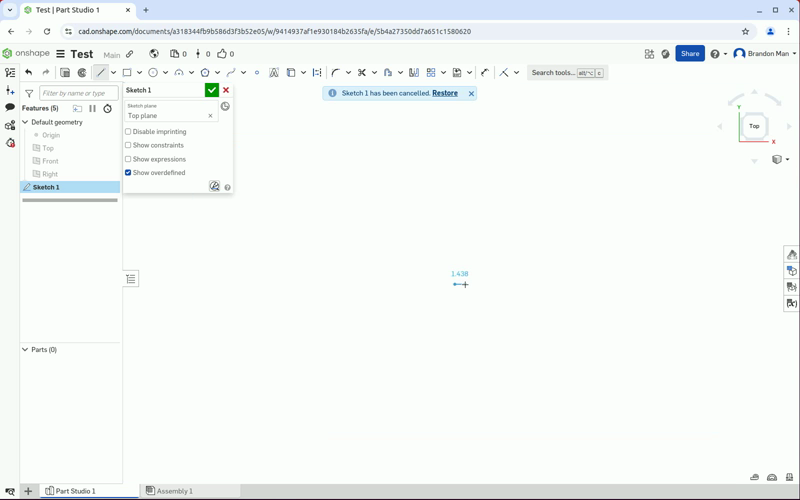
scroll(6)
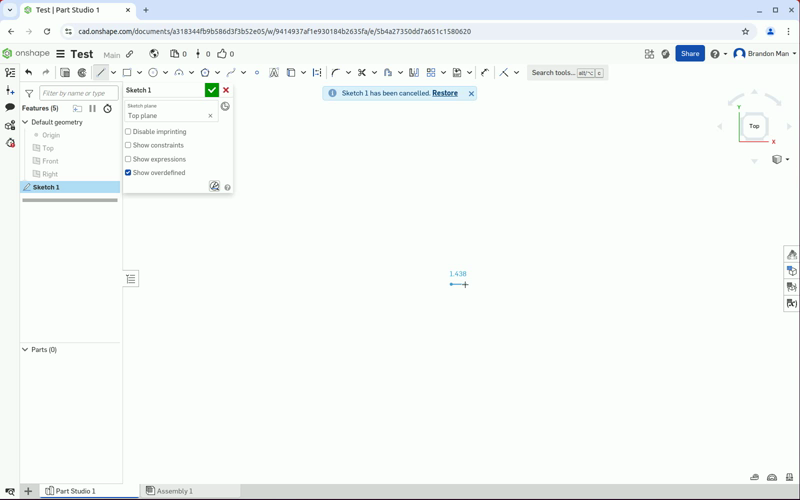
scroll(6)
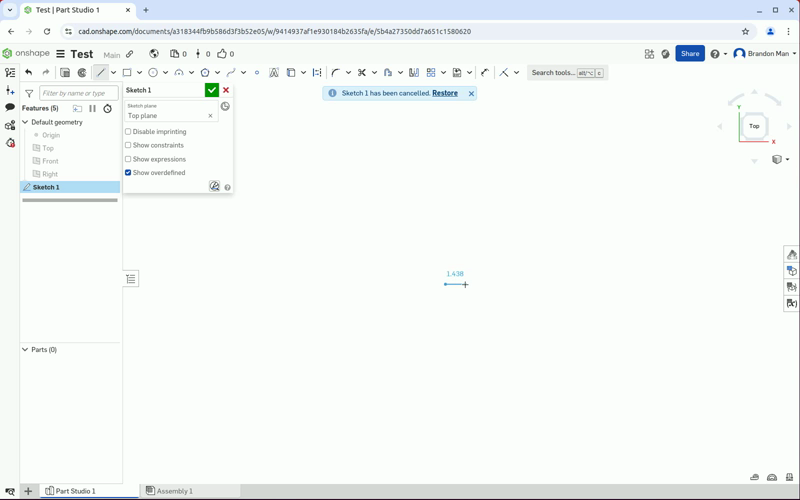
scroll(6)
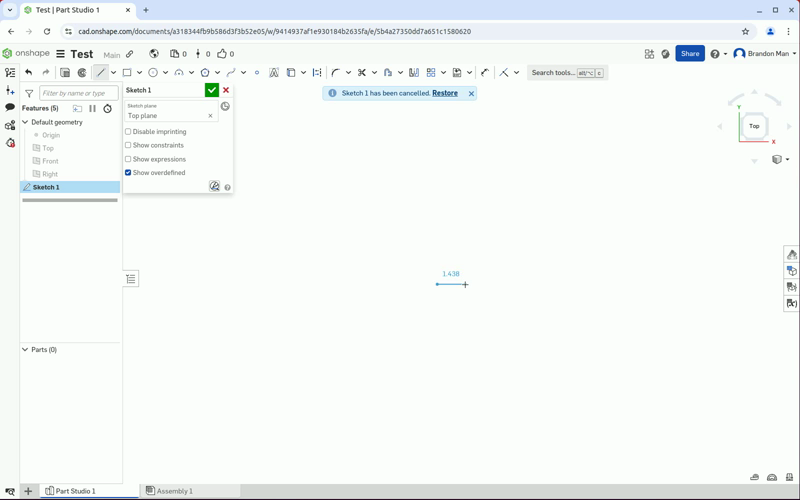
scroll(6)
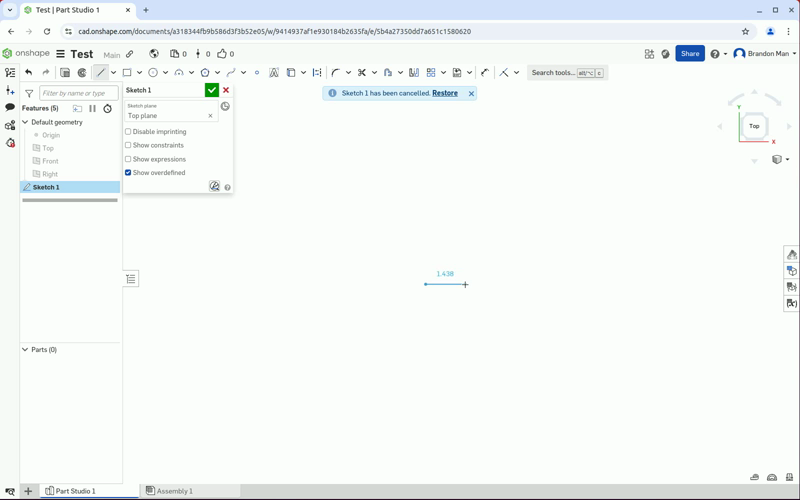
scroll(6)
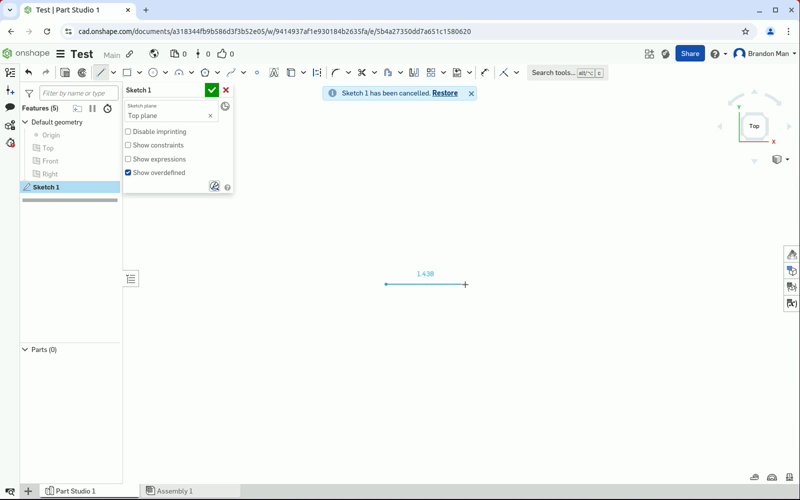
click(465, 284)
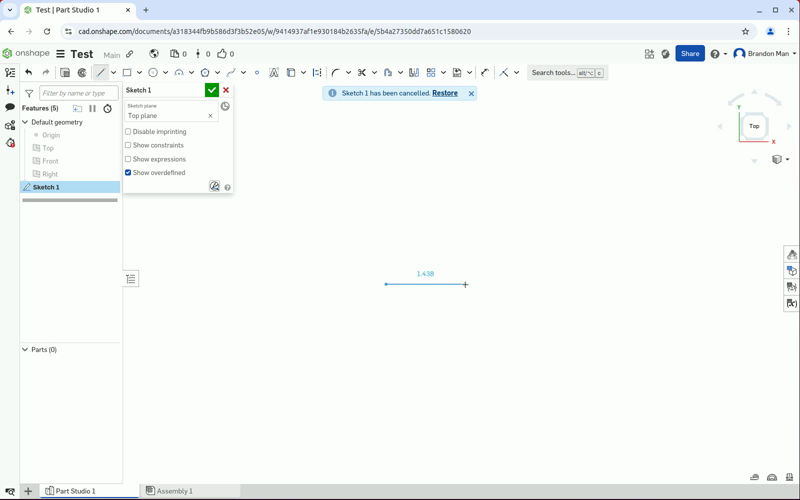
scroll(-6)
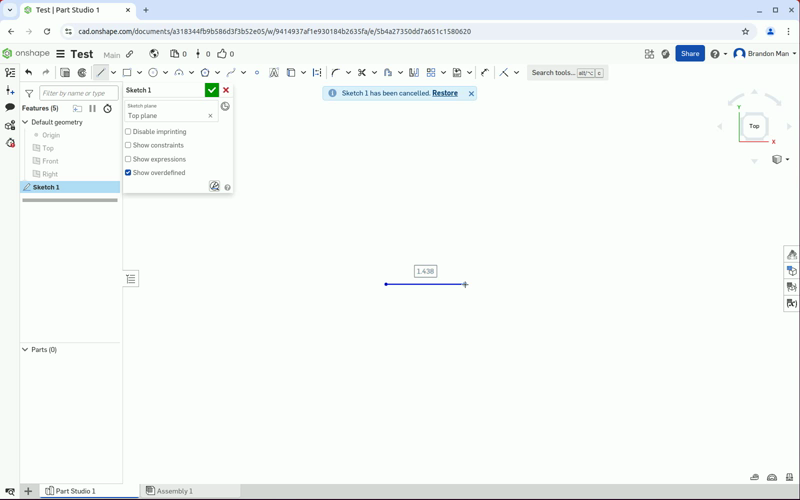
scroll(-6)
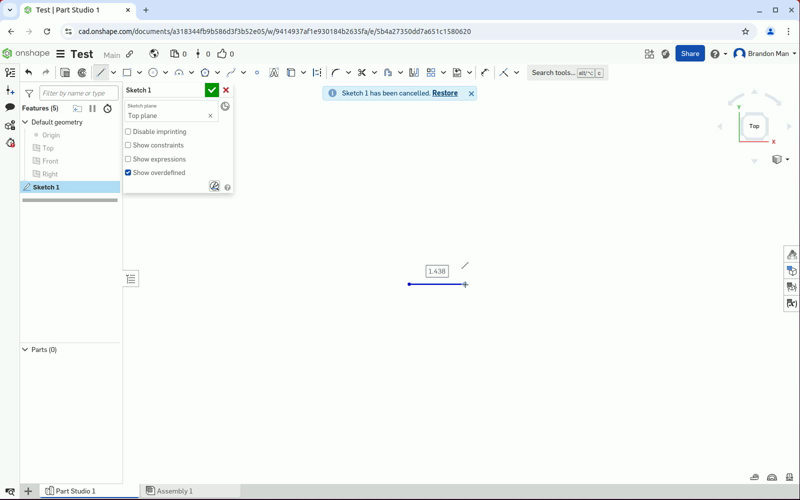
scroll(-6)
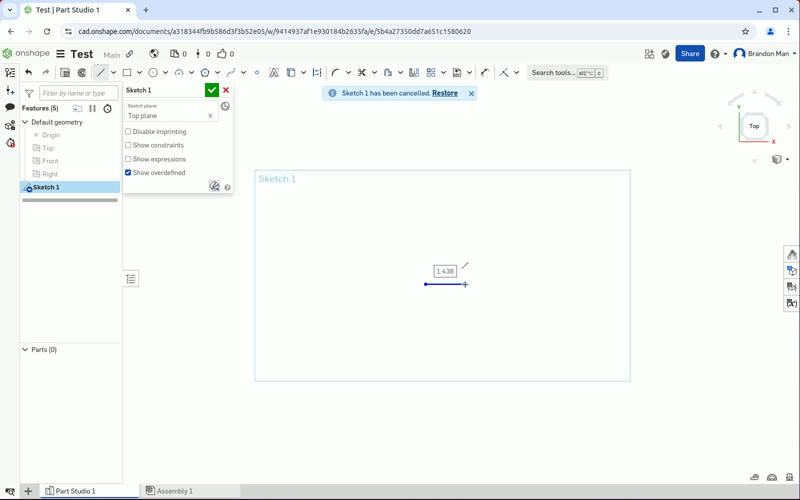
scroll(-6)
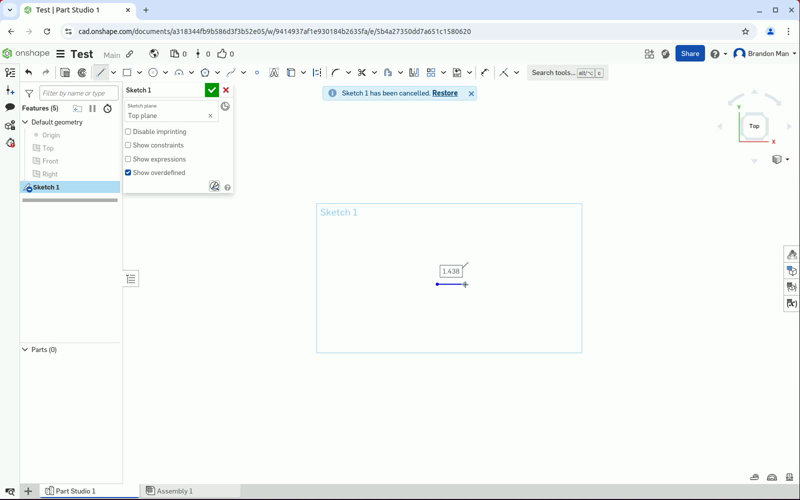
scroll(-6)
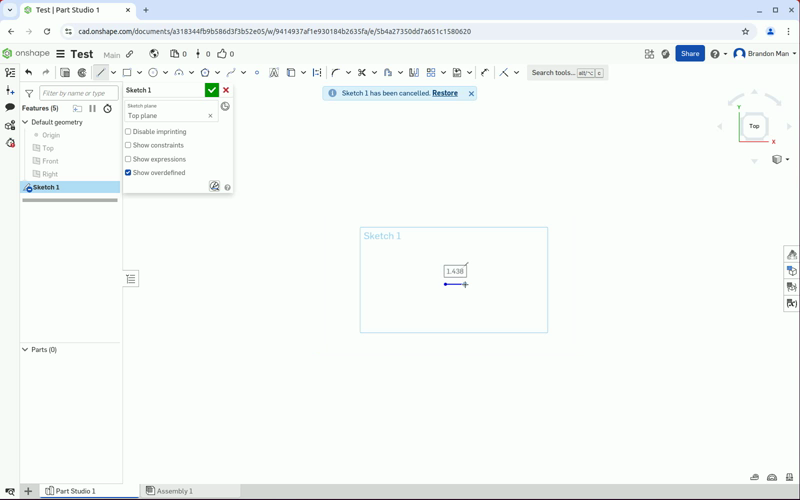
scroll(-6)
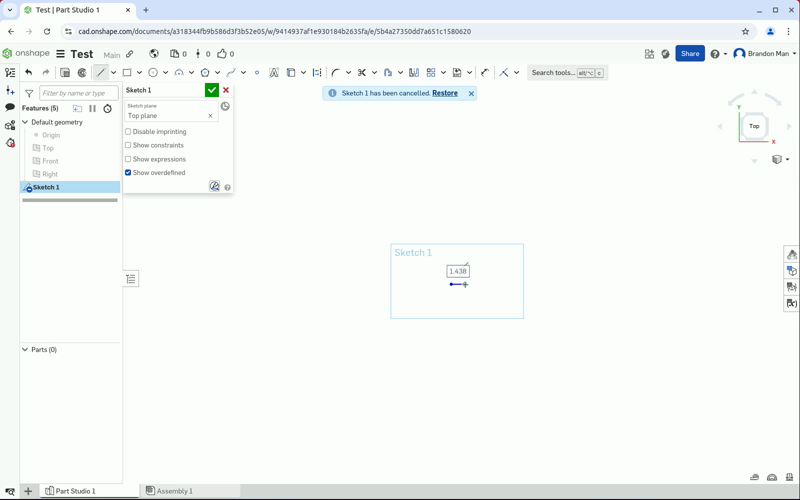
scroll(-6)
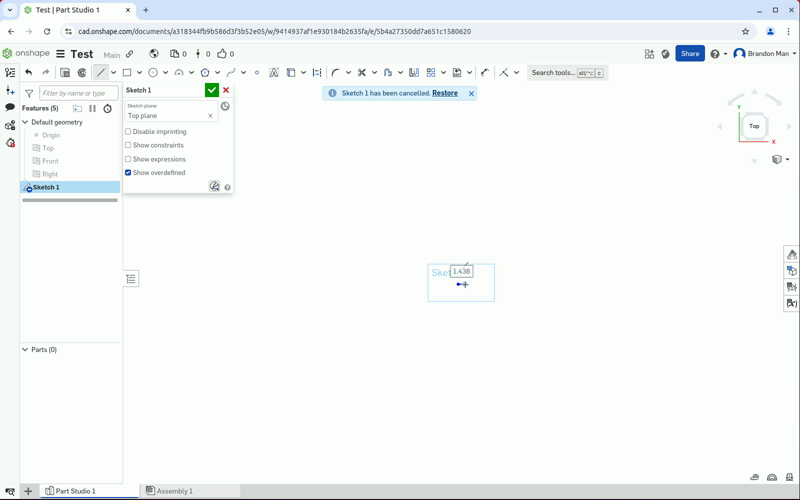
key_up(shift)
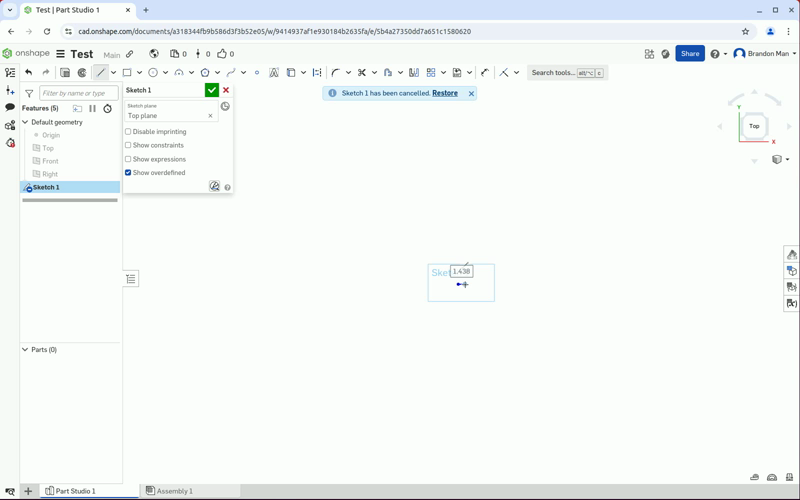
key_down(shift)
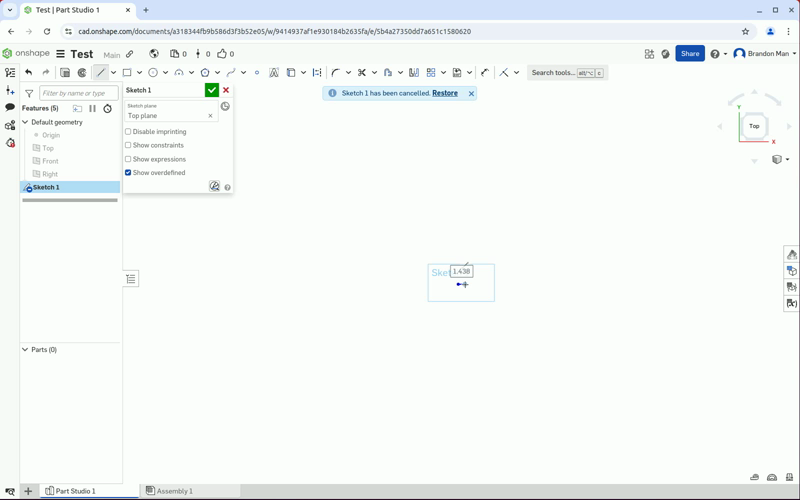
mouse_move(495, 284)
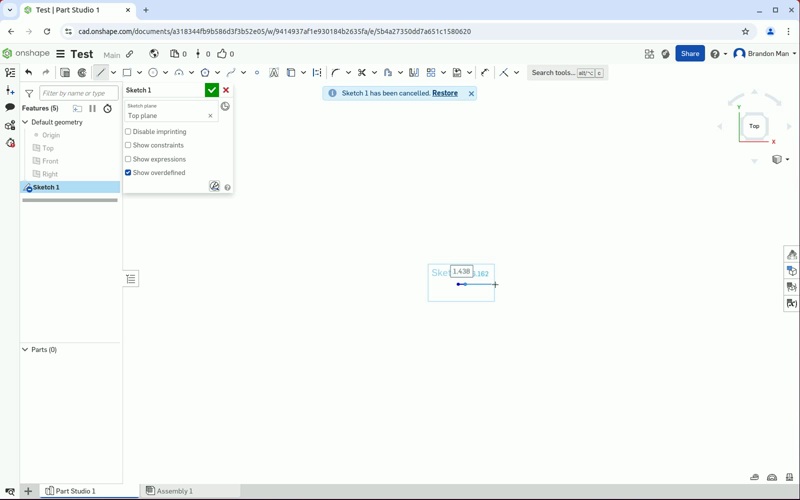
mouse_move(465, 280)
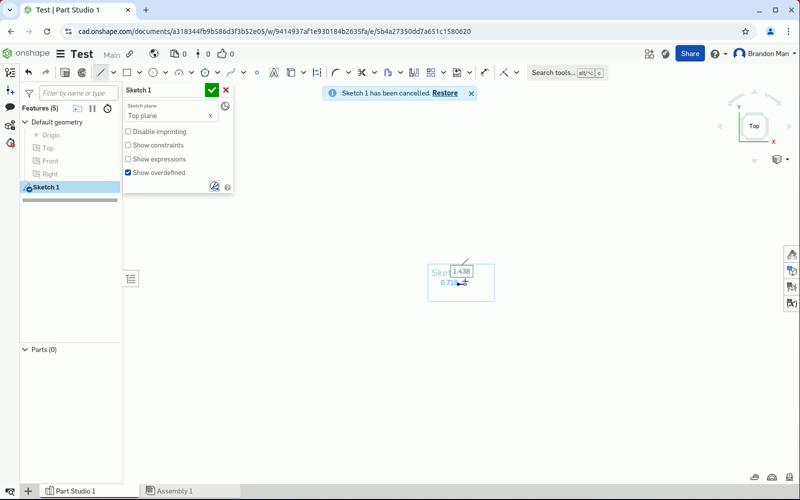
scroll(6)
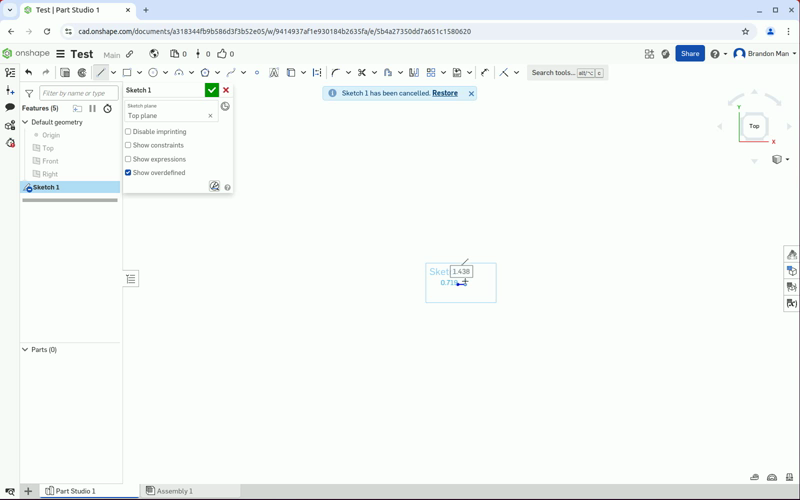
scroll(6)
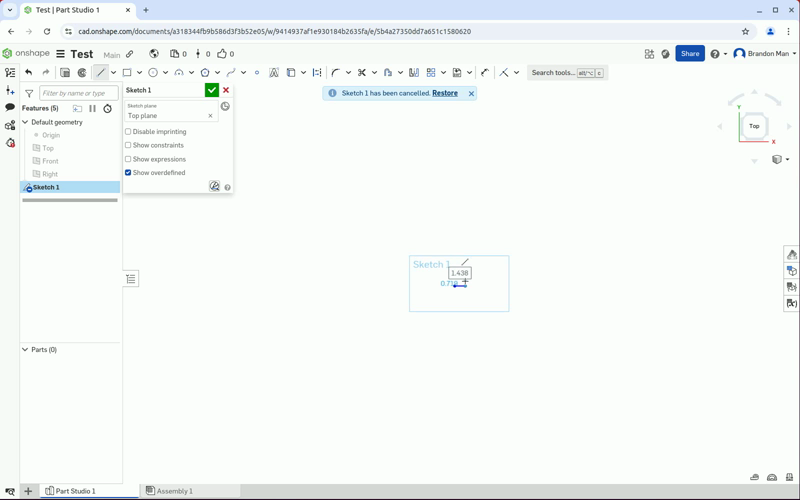
scroll(6)
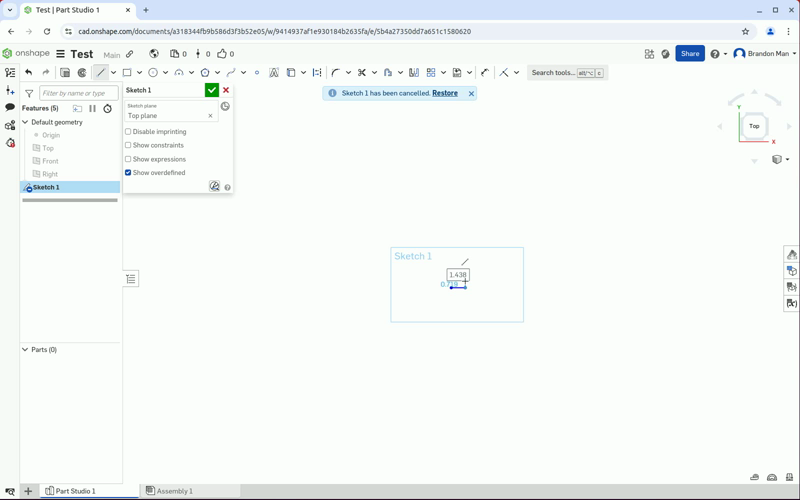
scroll(6)
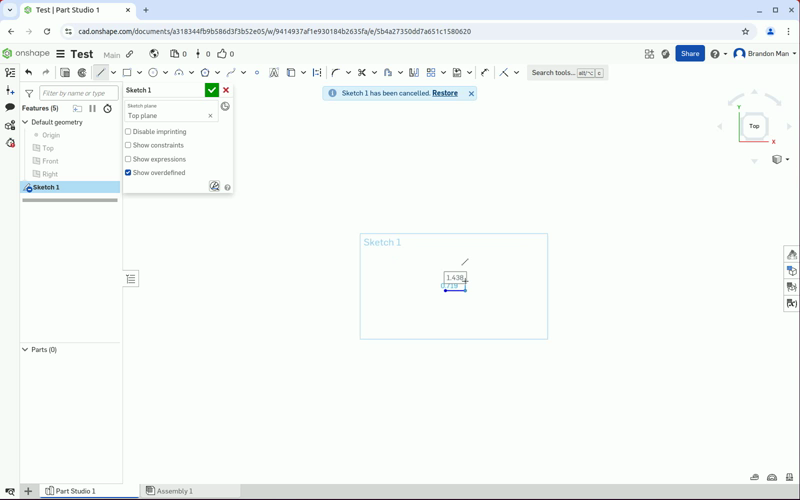
scroll(6)
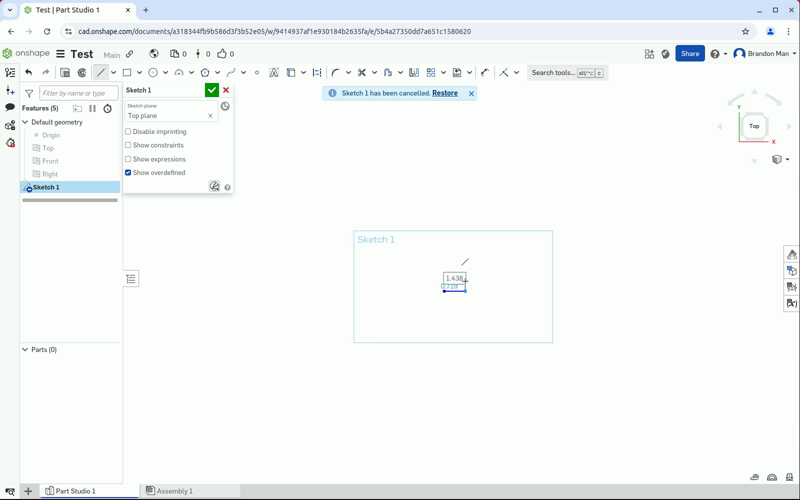
scroll(6)
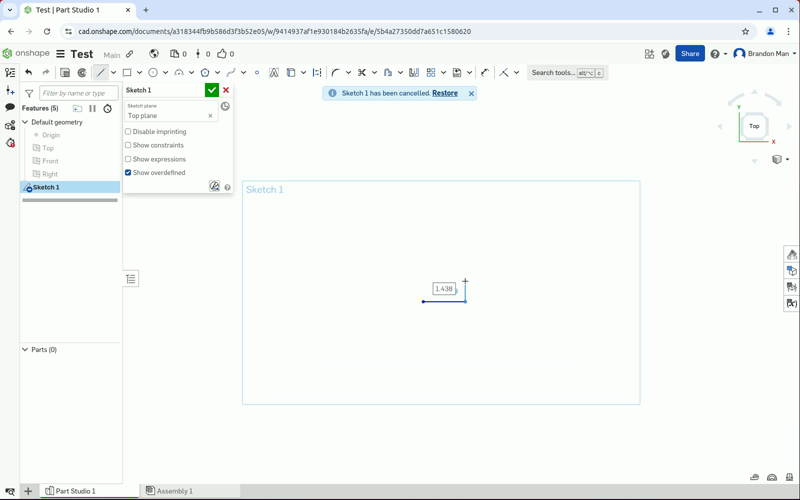
scroll(6)
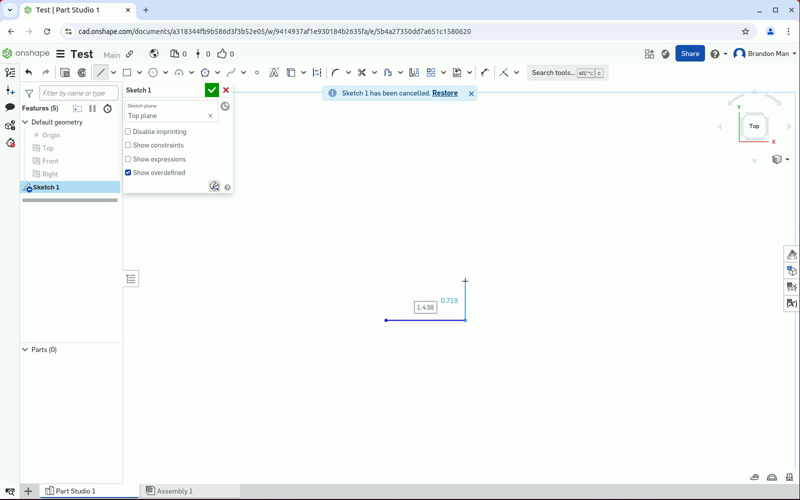
click(465, 280)
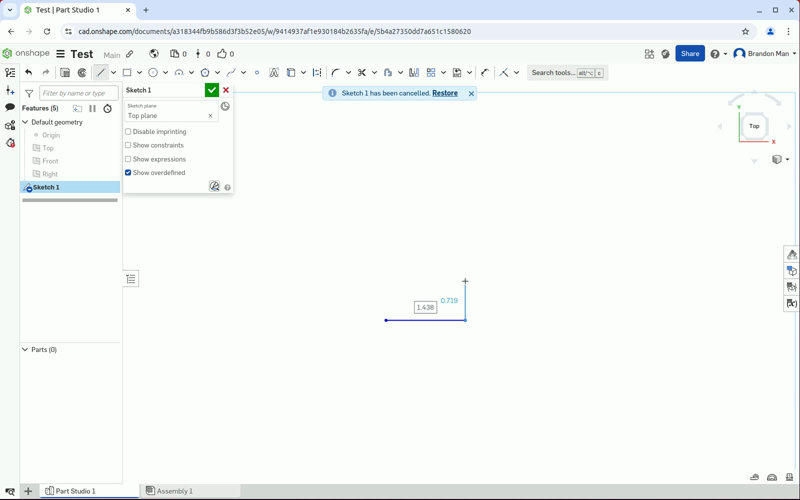
scroll(-6)
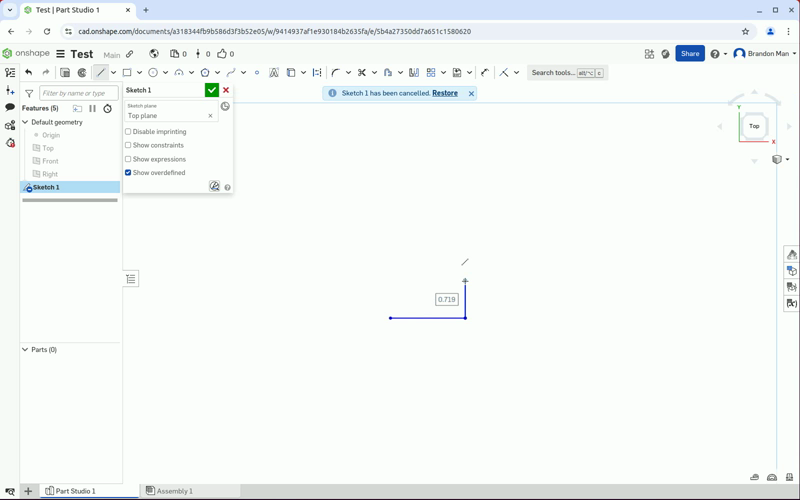
scroll(-6)
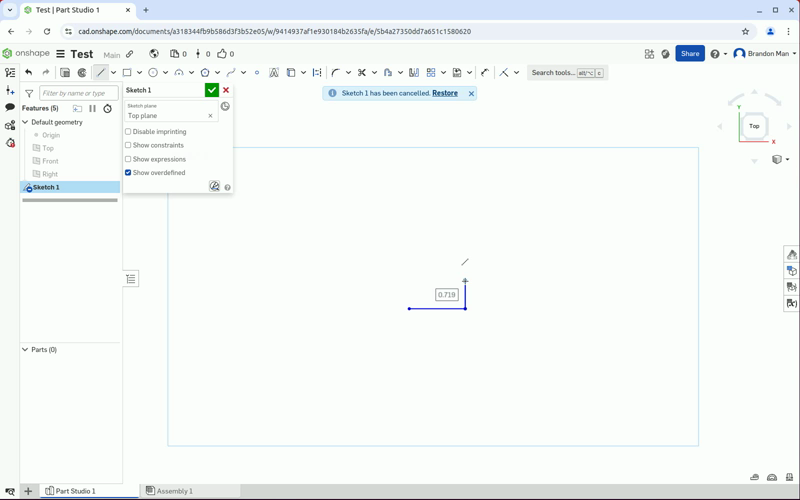
scroll(-6)
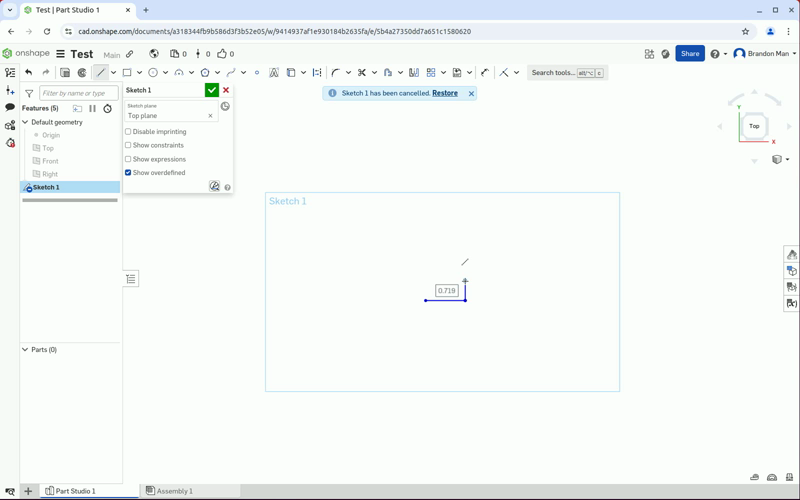
scroll(-6)
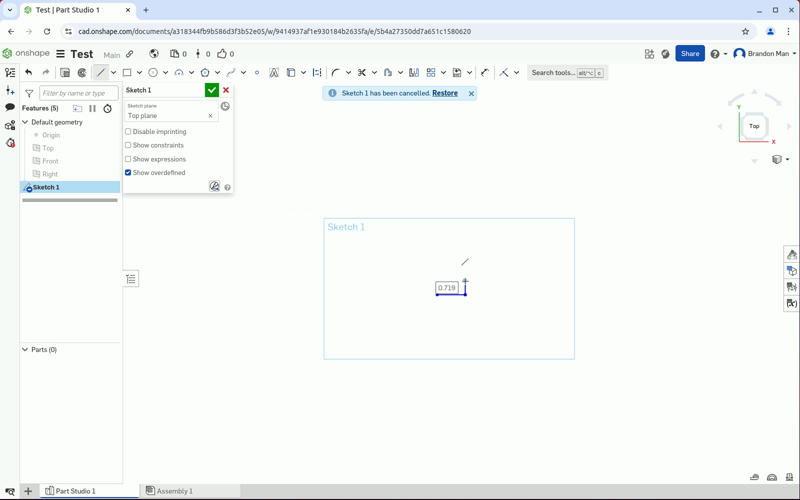
scroll(-6)
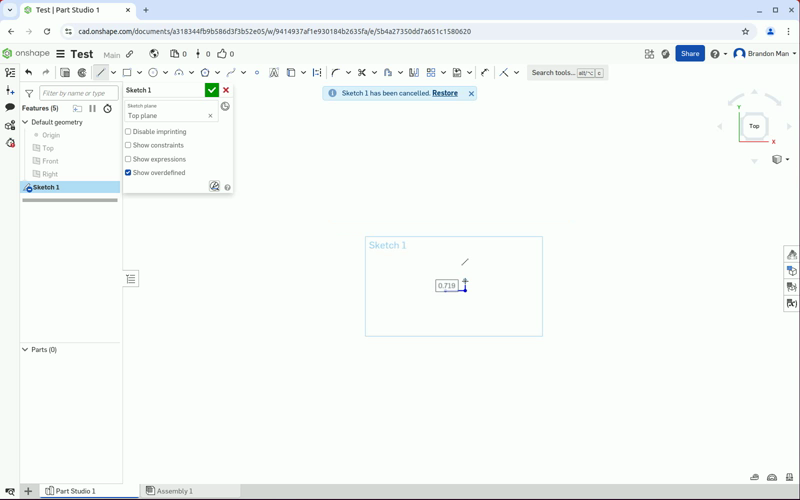
scroll(-6)
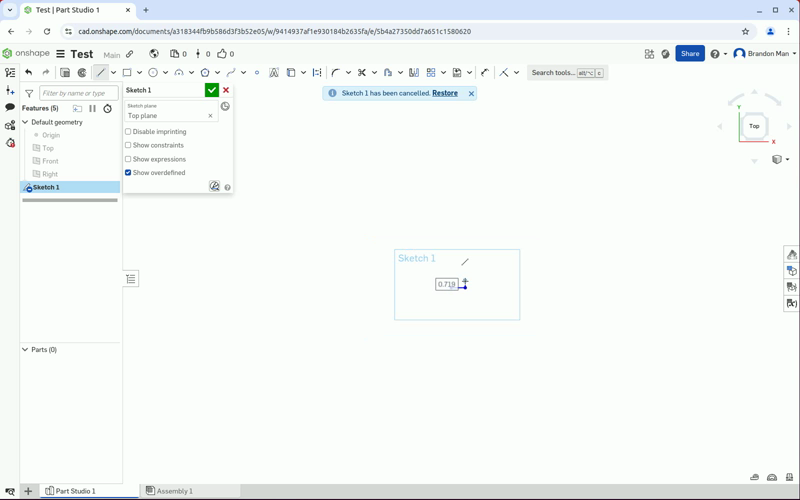
scroll(-6)
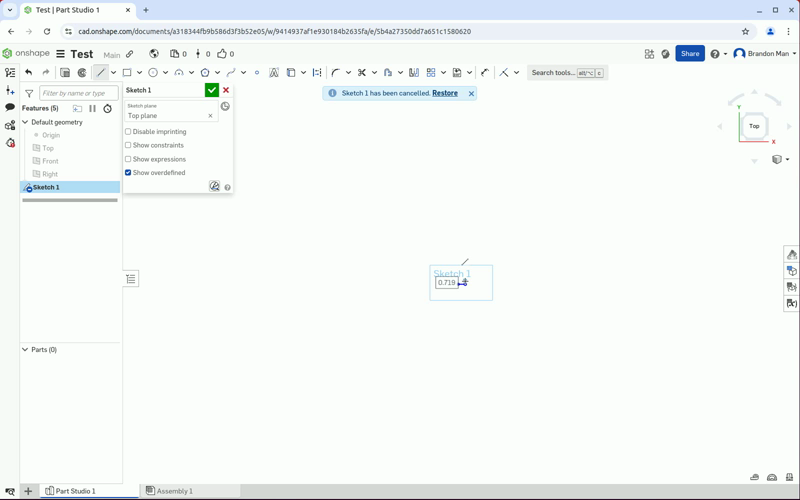
key_up(shift)
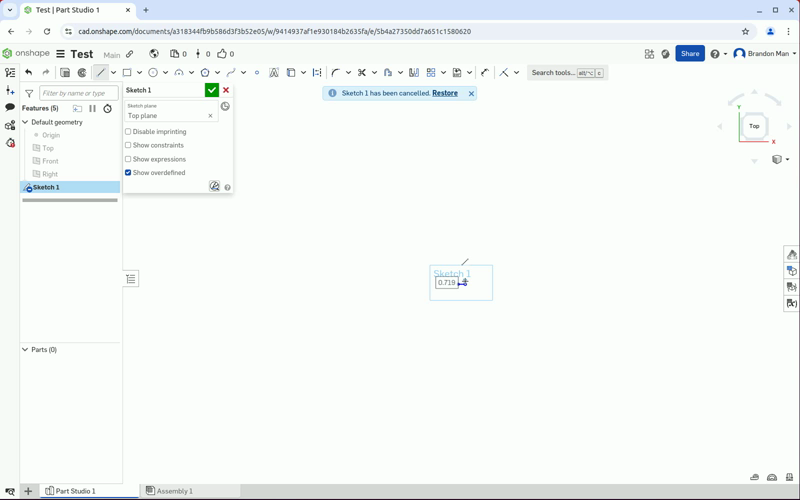
key_down(shift)
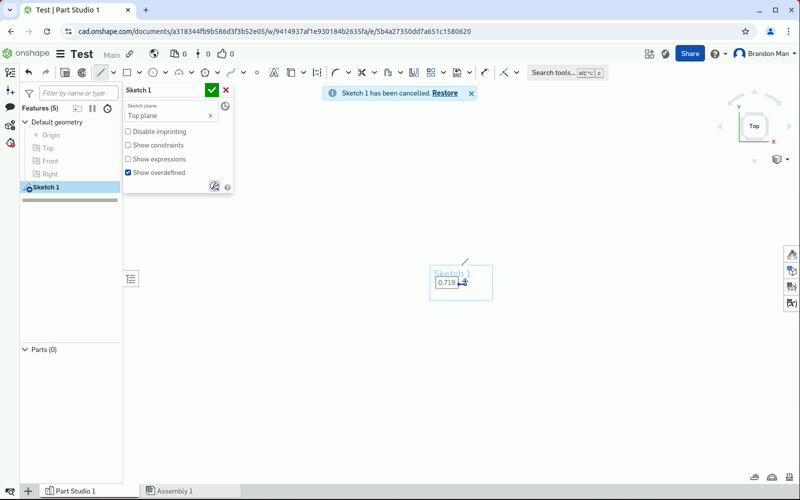
mouse_move(495, 280)
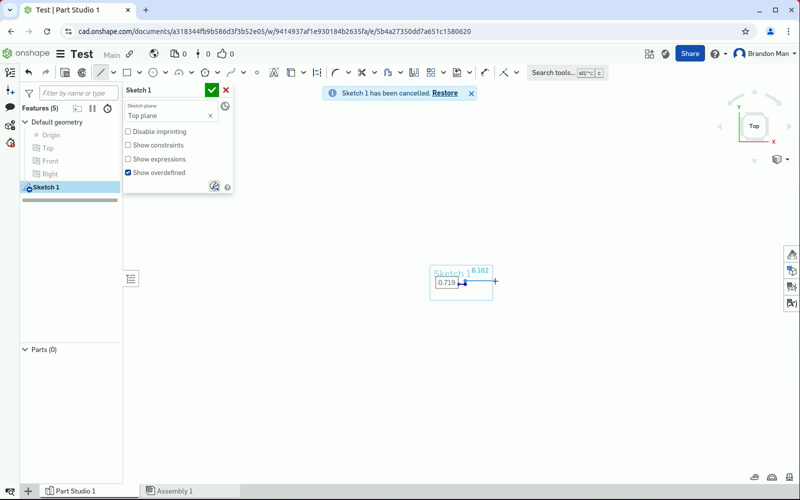
mouse_move(458, 280)
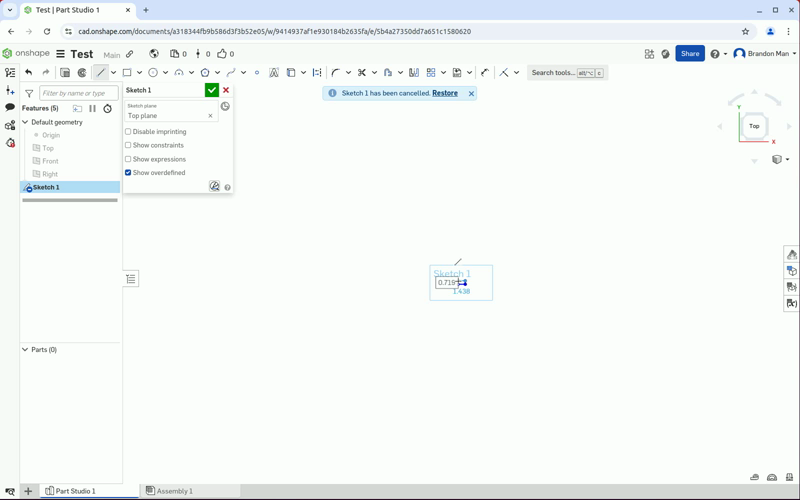
scroll(6)
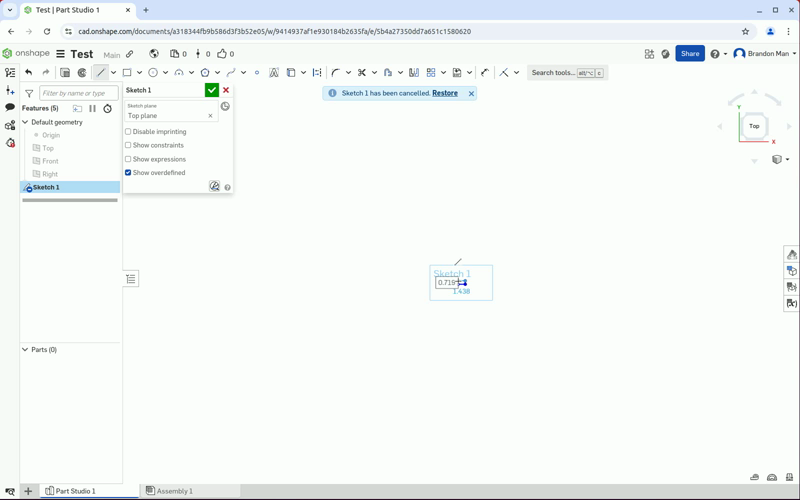
scroll(6)
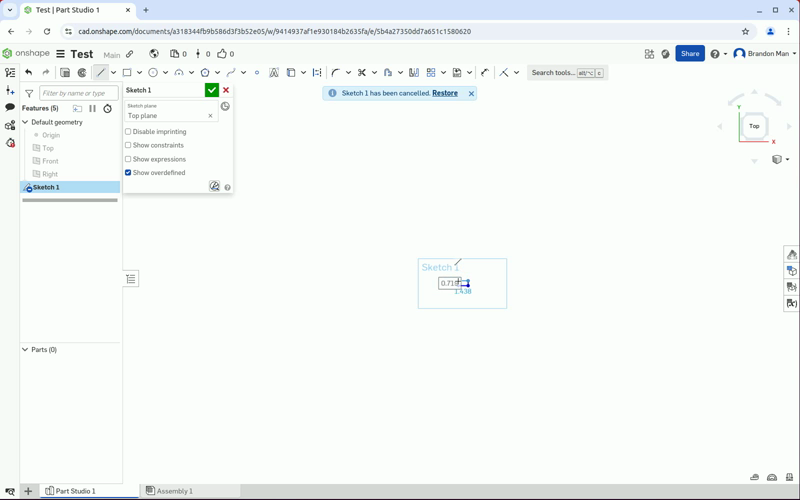
scroll(6)
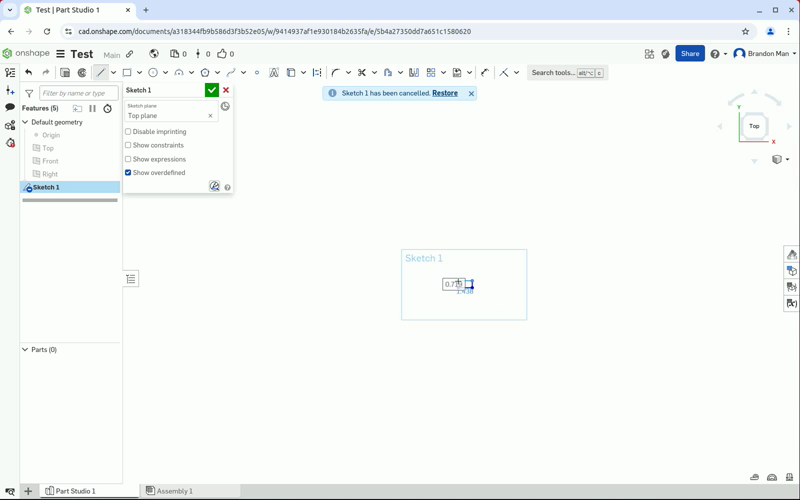
scroll(6)
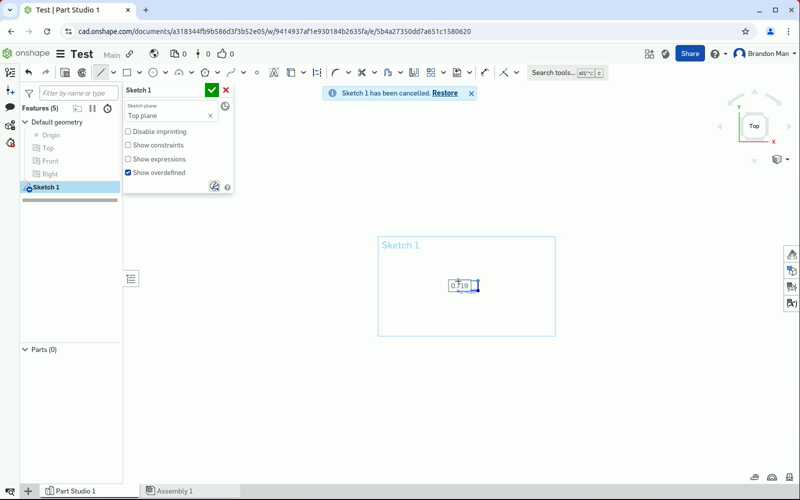
scroll(6)
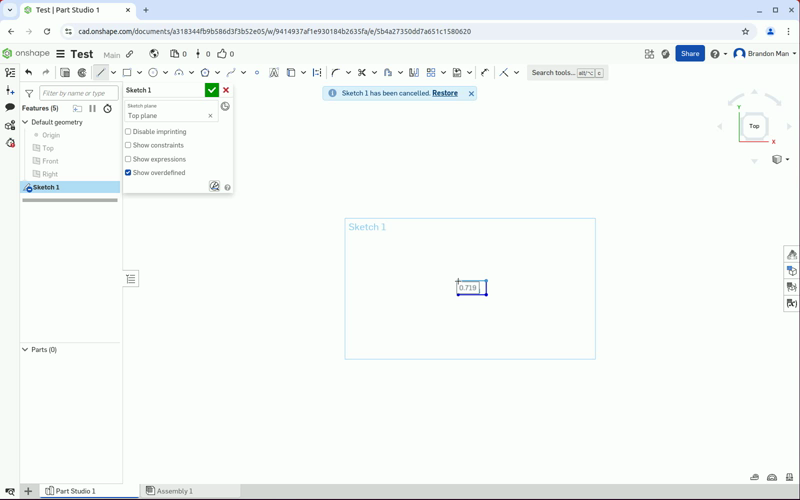
scroll(6)
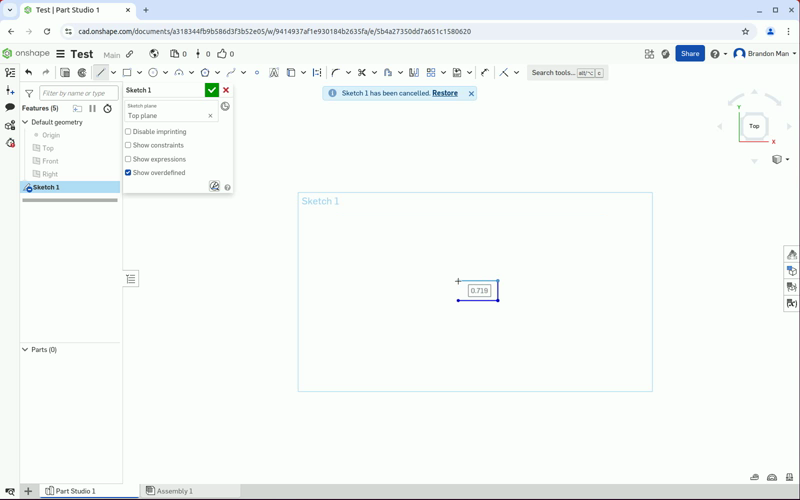
scroll(6)
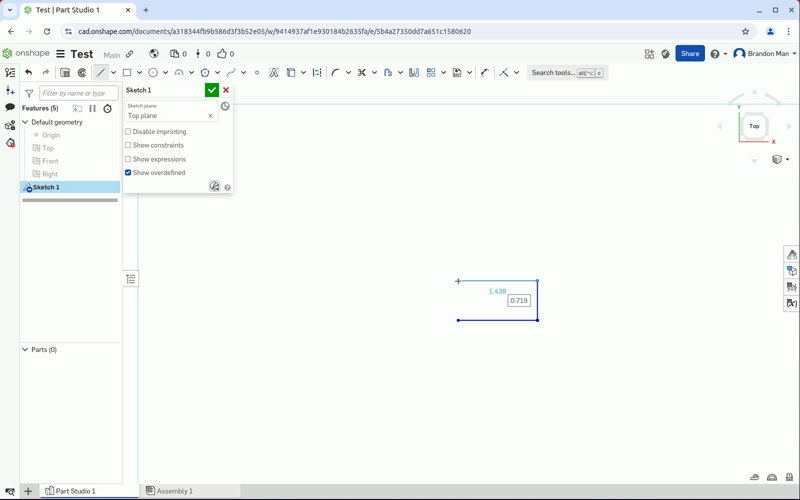
click(458, 280)
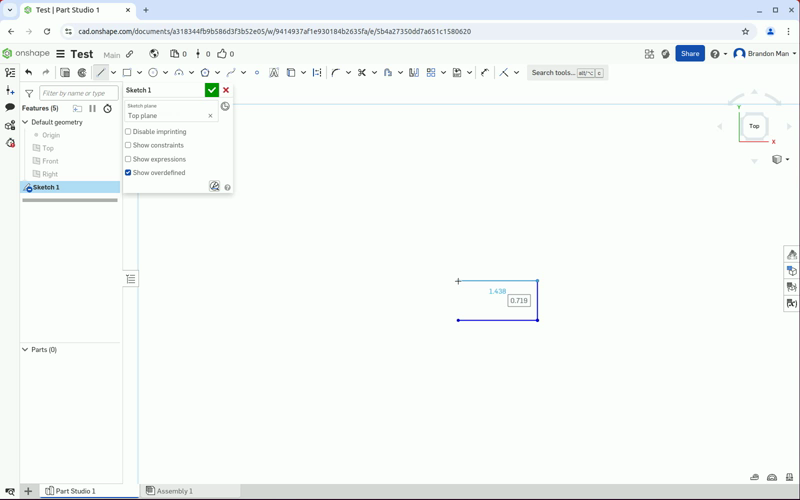
scroll(-6)
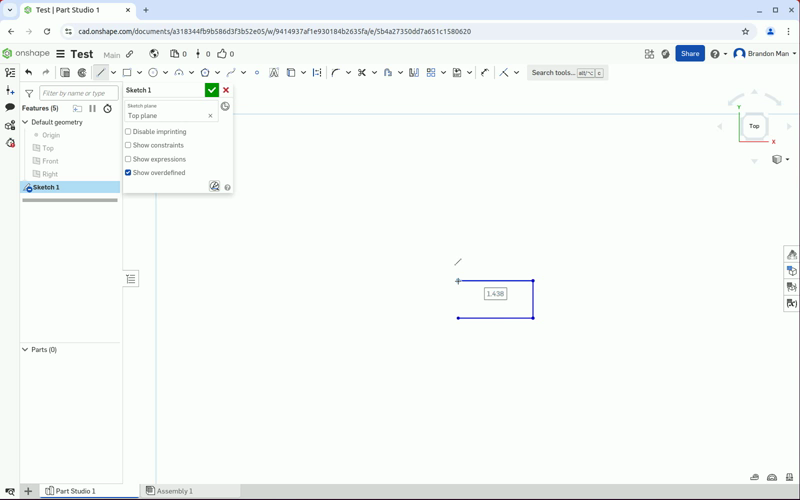
scroll(-6)
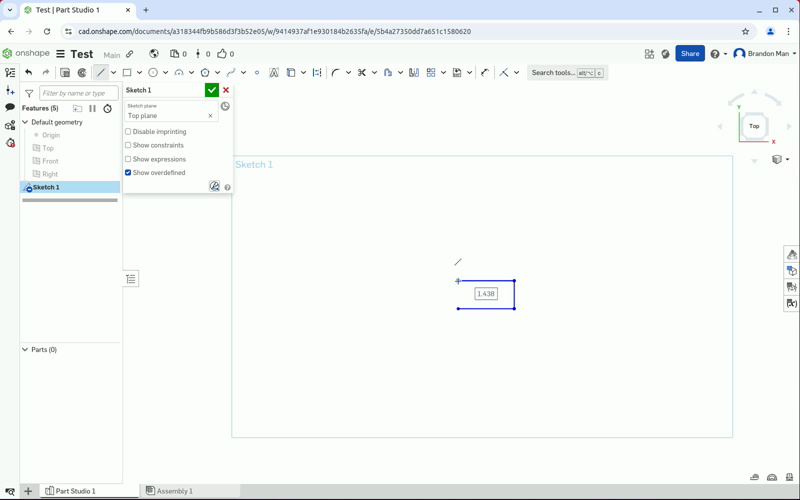
scroll(-6)
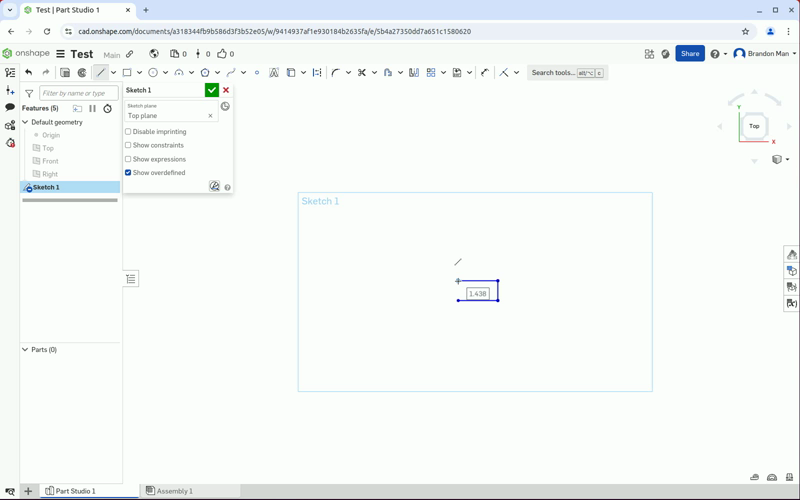
scroll(-6)
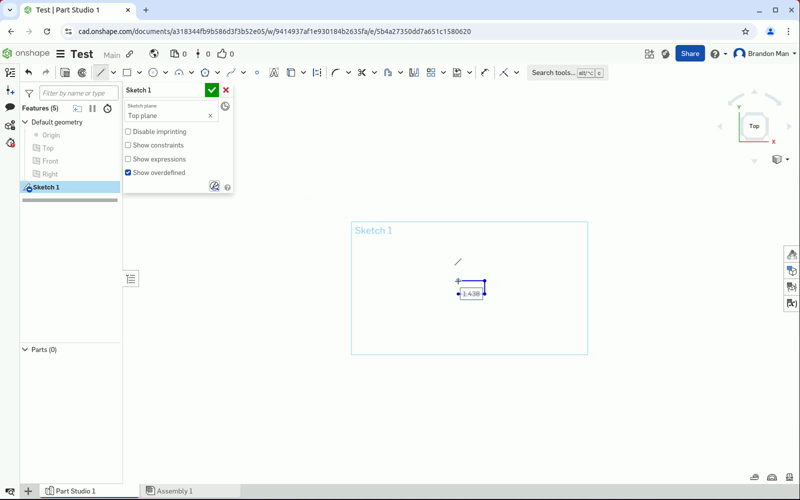
scroll(-6)
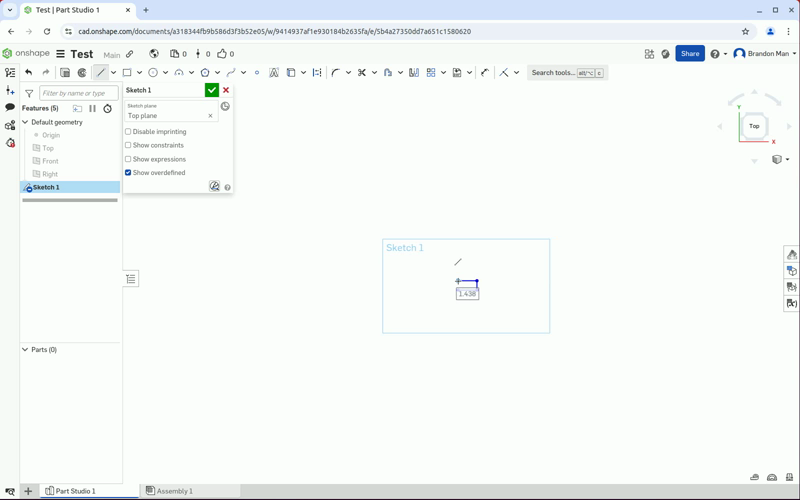
scroll(-6)
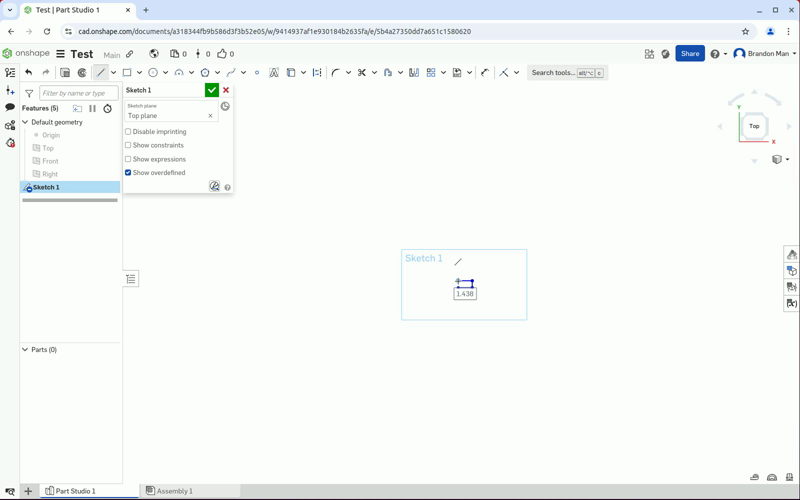
scroll(-6)
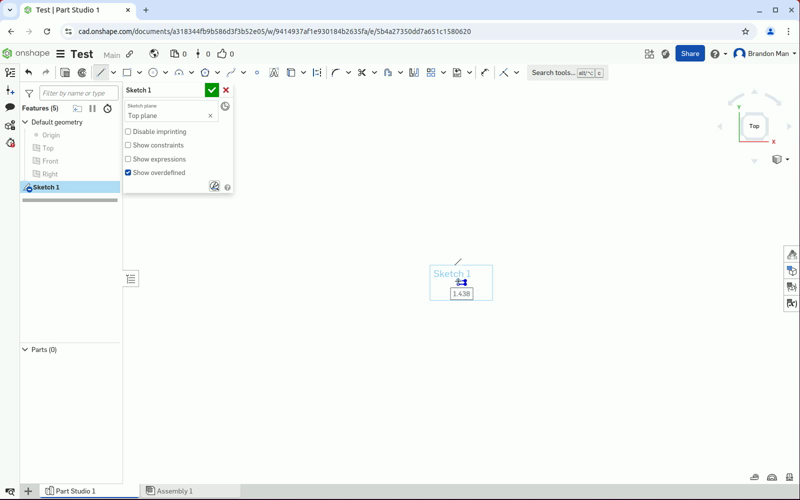
key_up(shift)
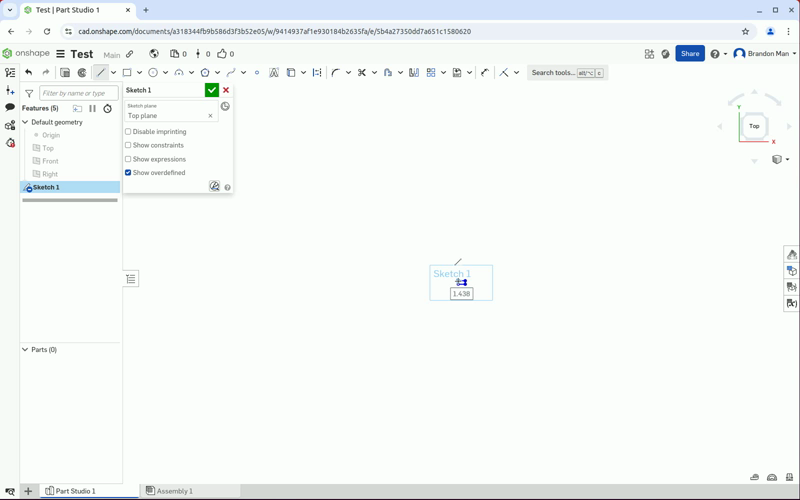
mouse_move(488, 280)
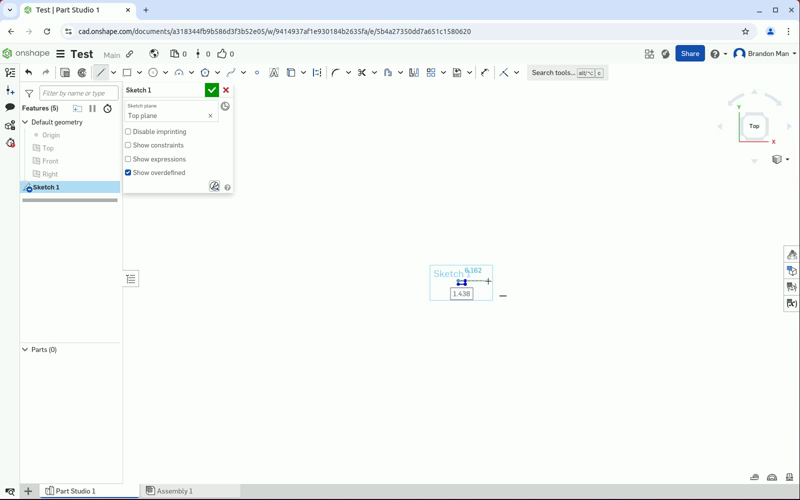
key_down(shift)
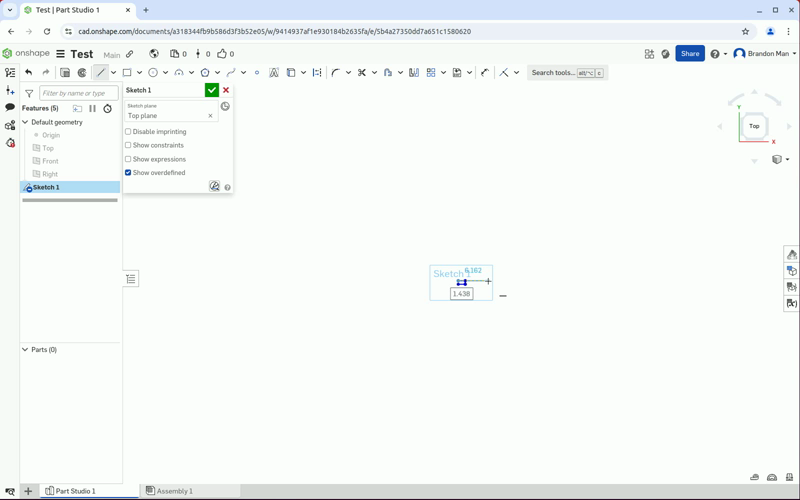
mouse_move(458, 284)
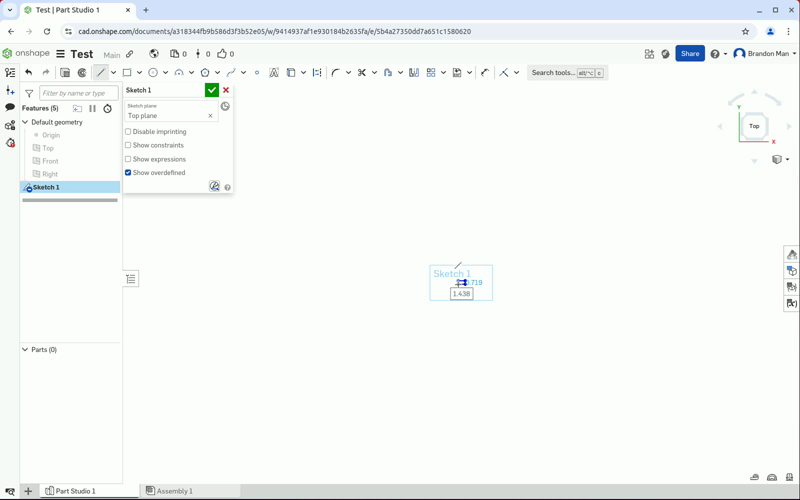
scroll(6)
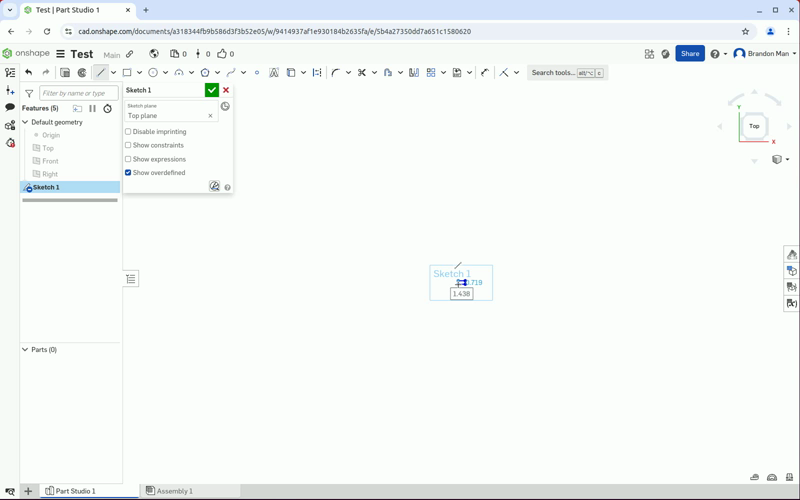
scroll(6)
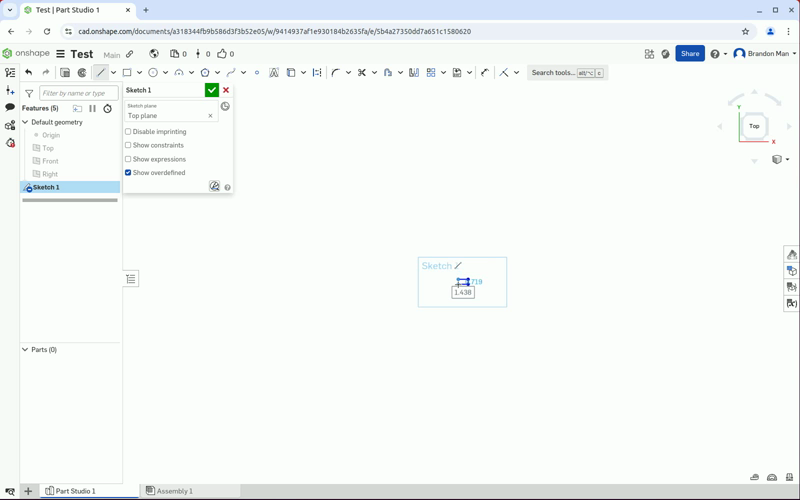
scroll(6)
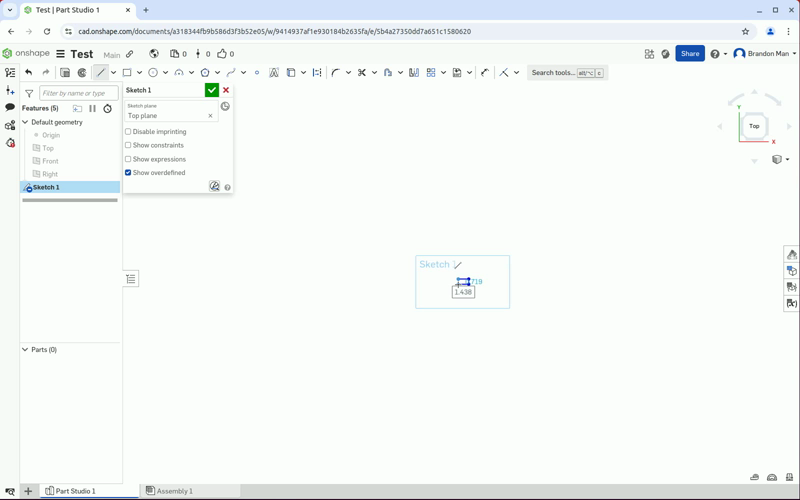
scroll(6)
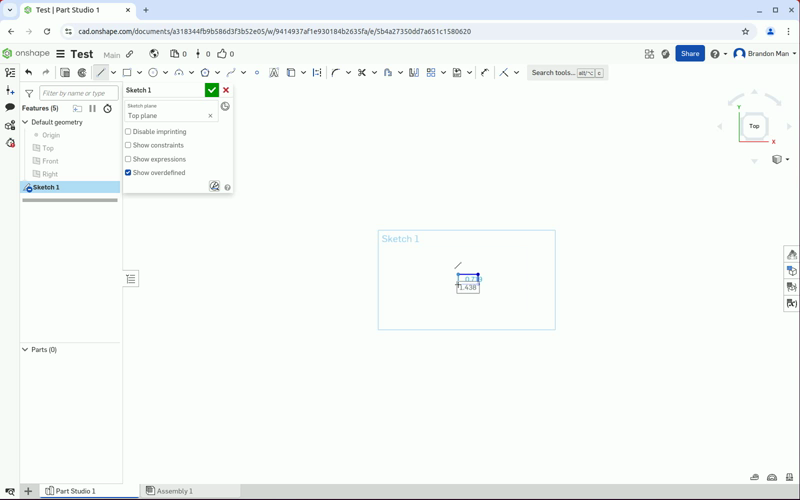
scroll(6)
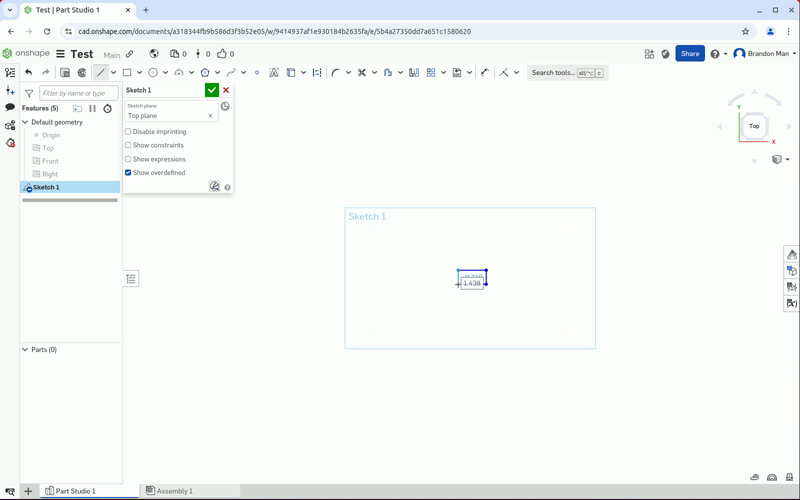
scroll(6)
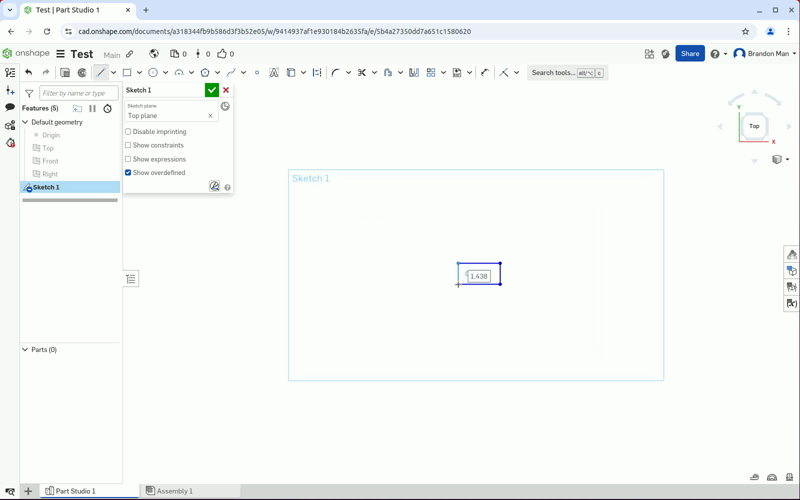
scroll(6)
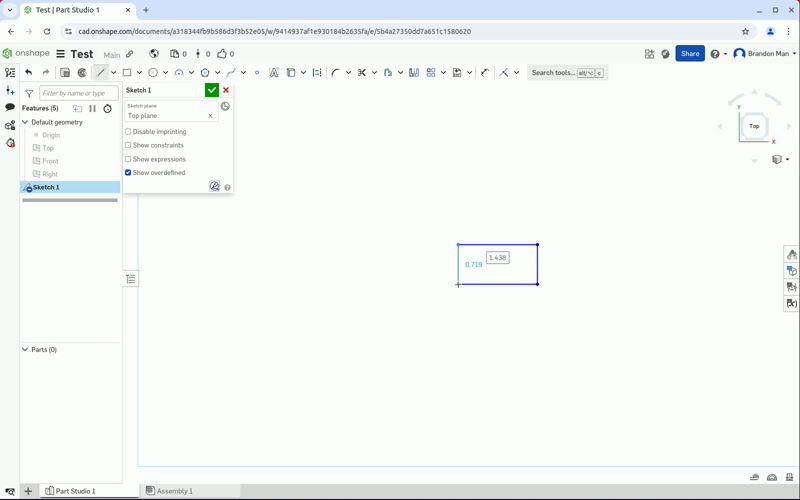
key_up(shift)
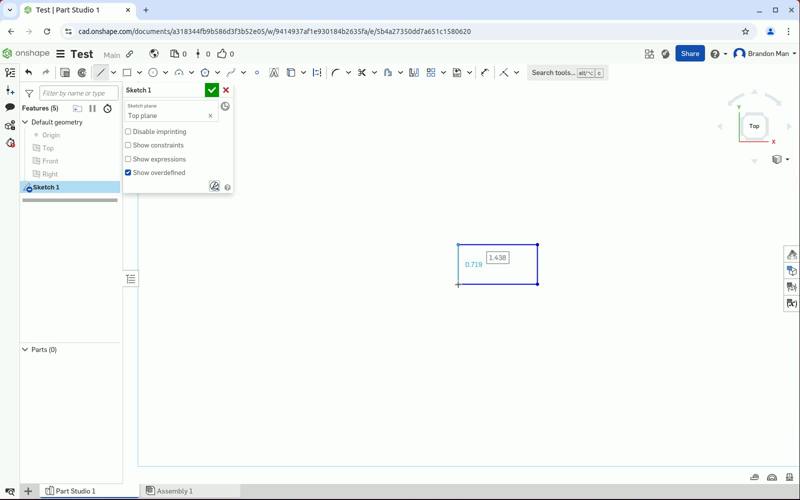
click(458, 284)
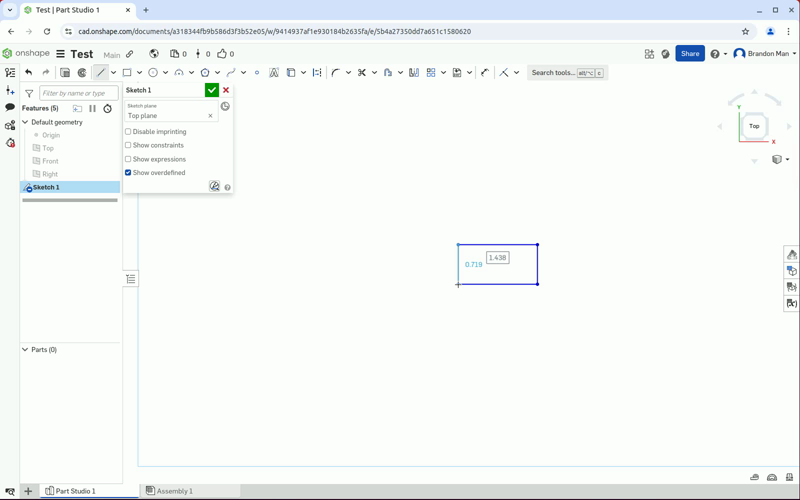
scroll(-6)
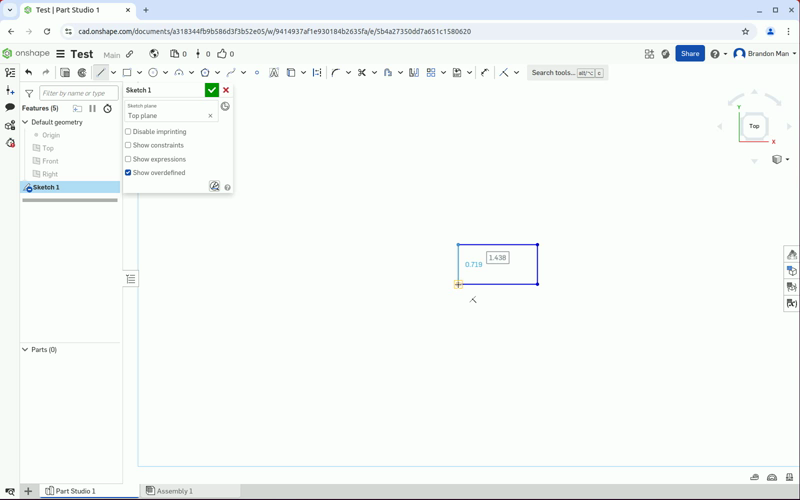
scroll(-6)
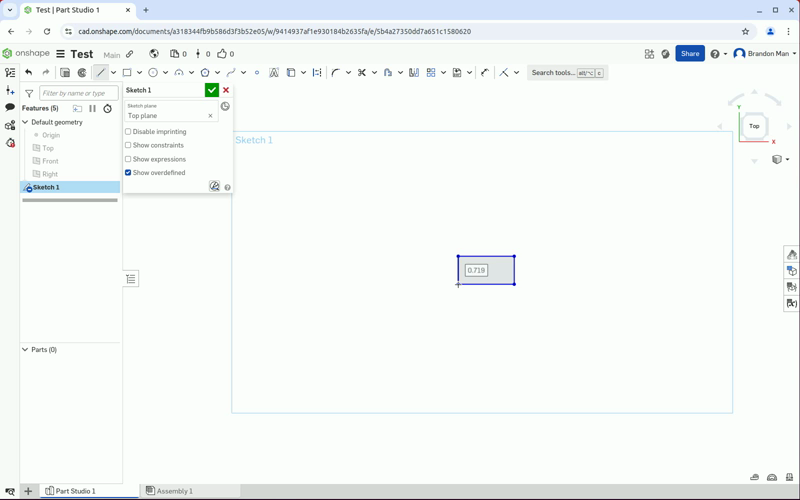
scroll(-6)
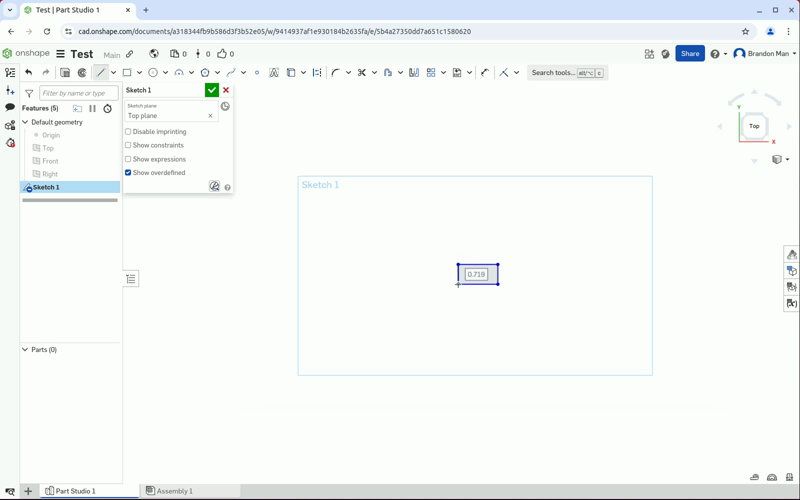
scroll(-6)
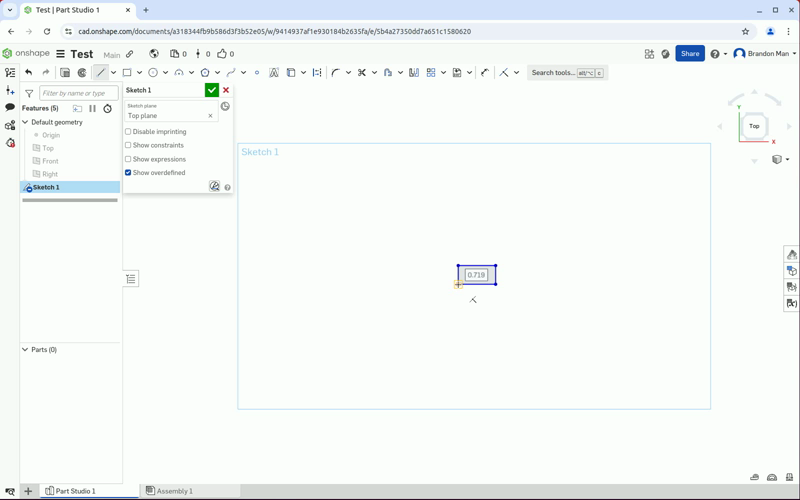
scroll(-6)
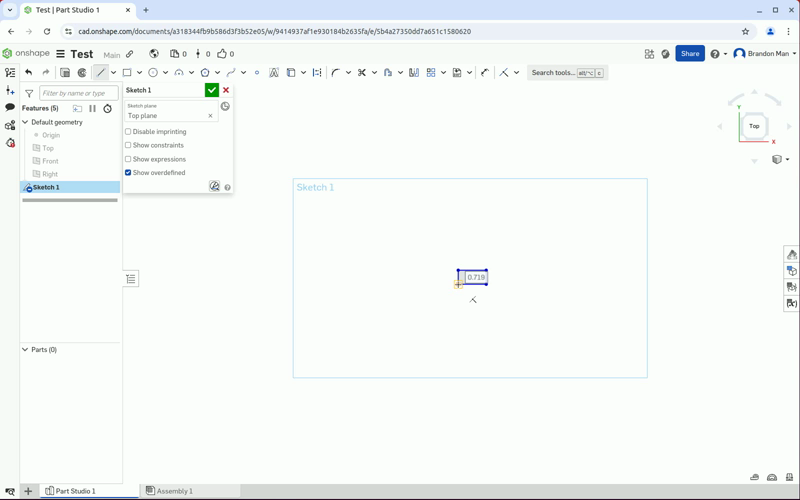
scroll(-6)
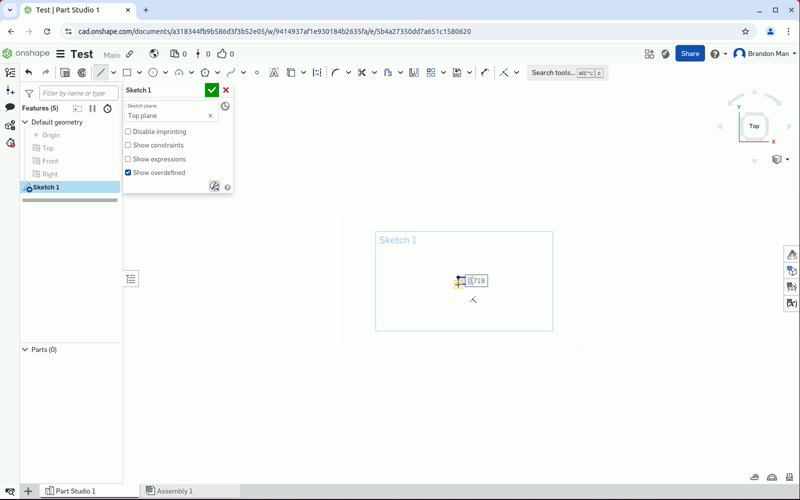
scroll(-6)
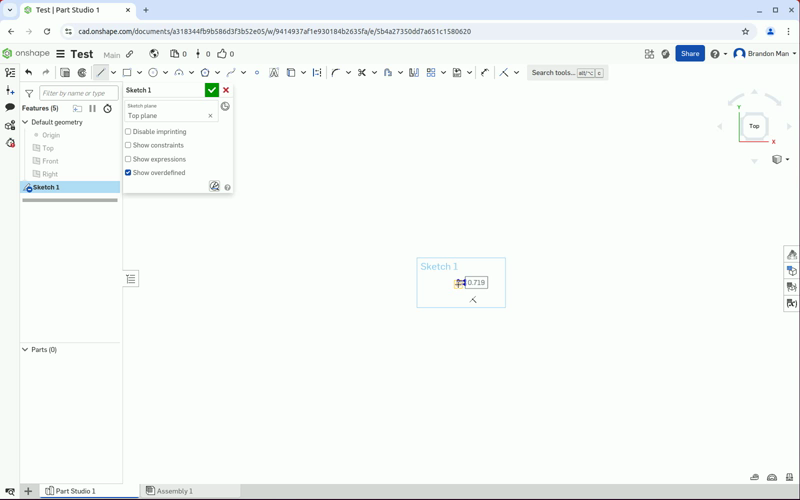
key(esc)
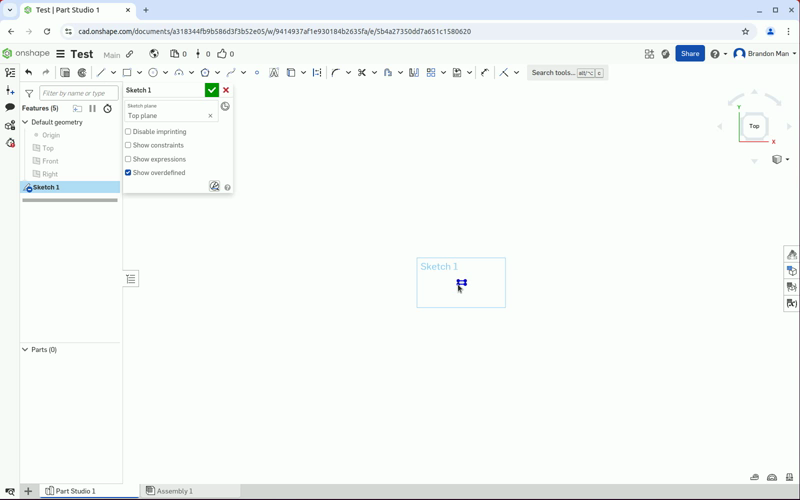
mouse_move(463, 281)
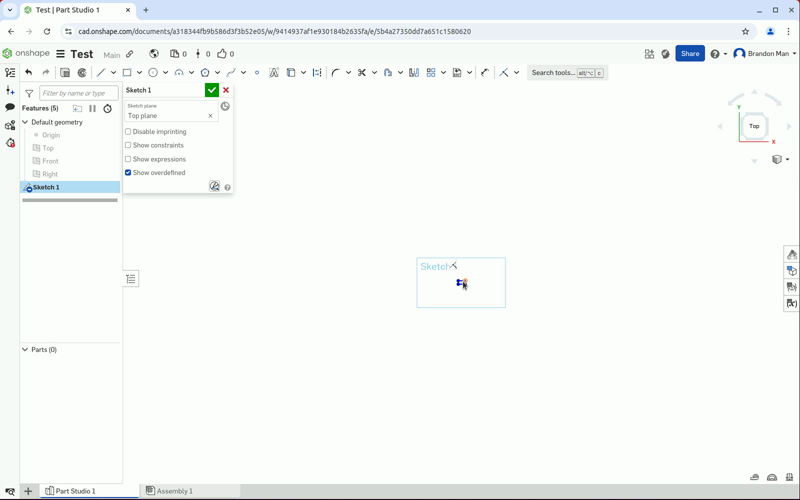
scroll(6)
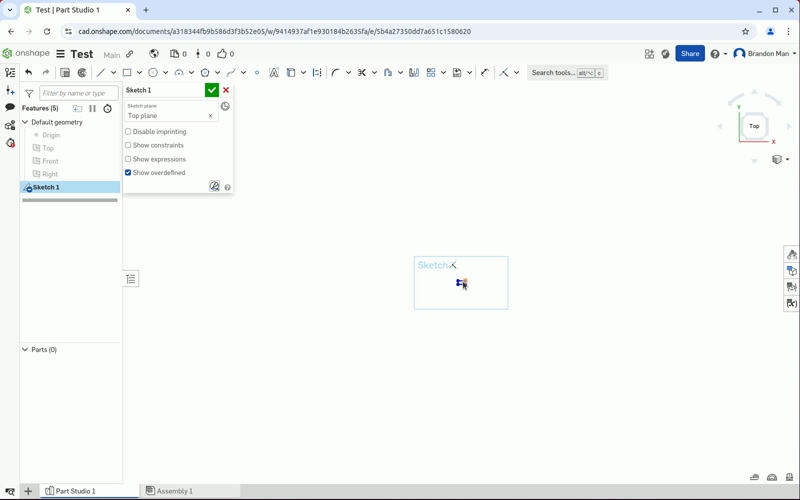
scroll(6)
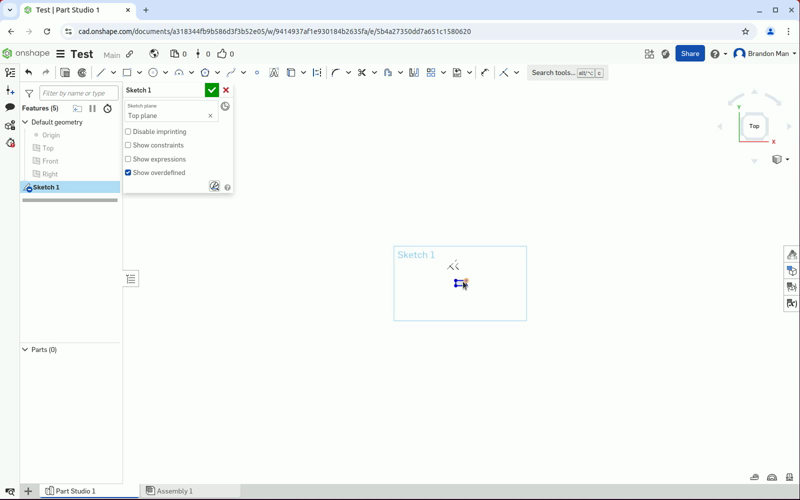
scroll(6)
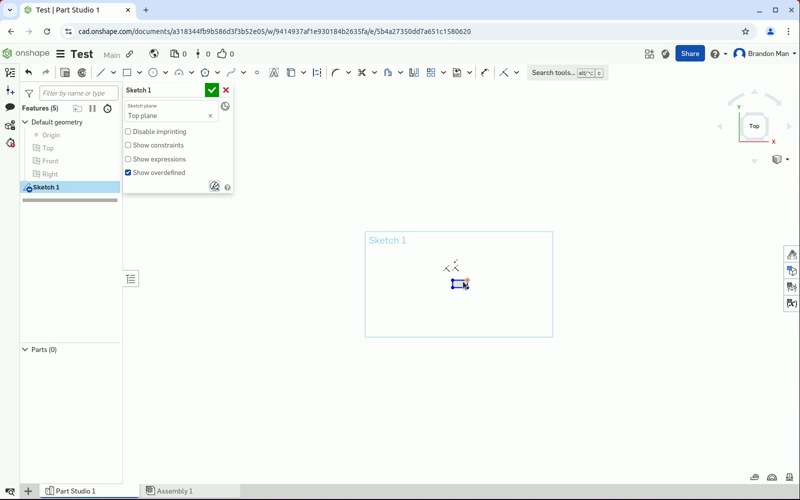
scroll(6)
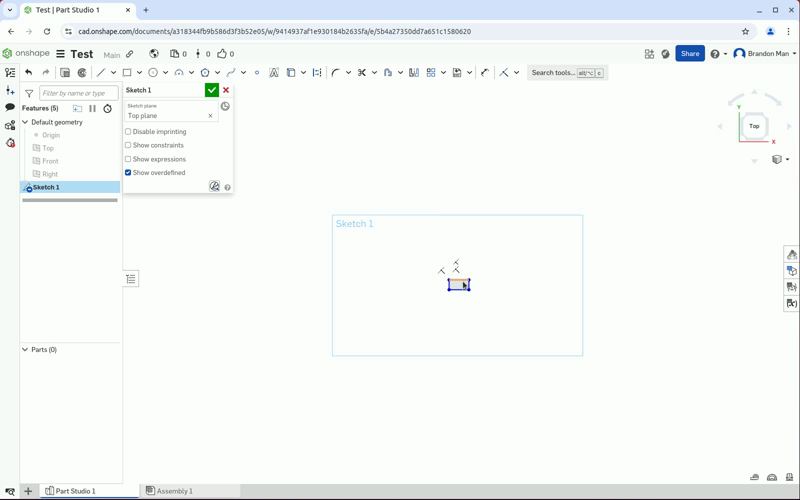
scroll(6)
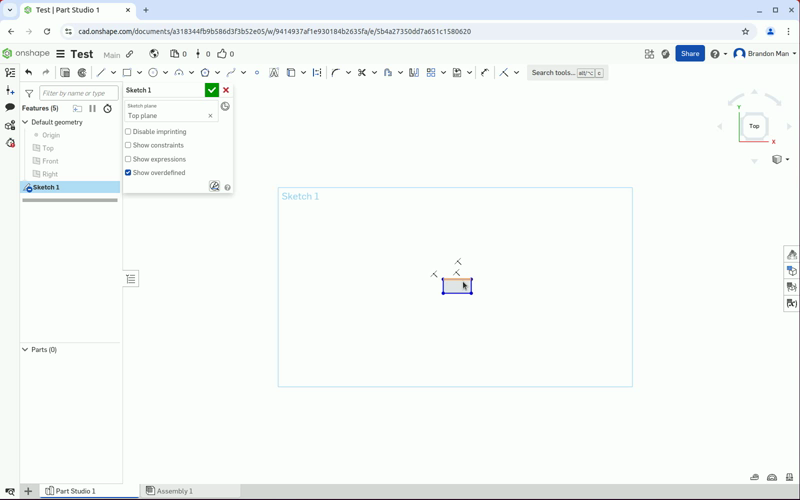
scroll(6)
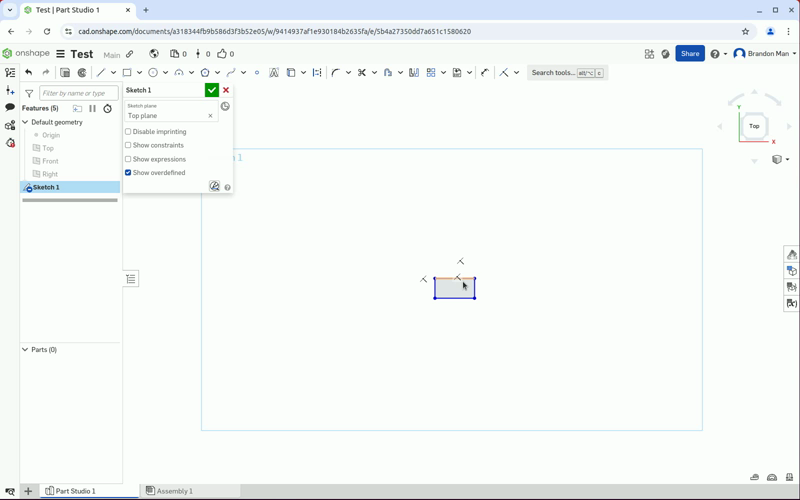
scroll(6)
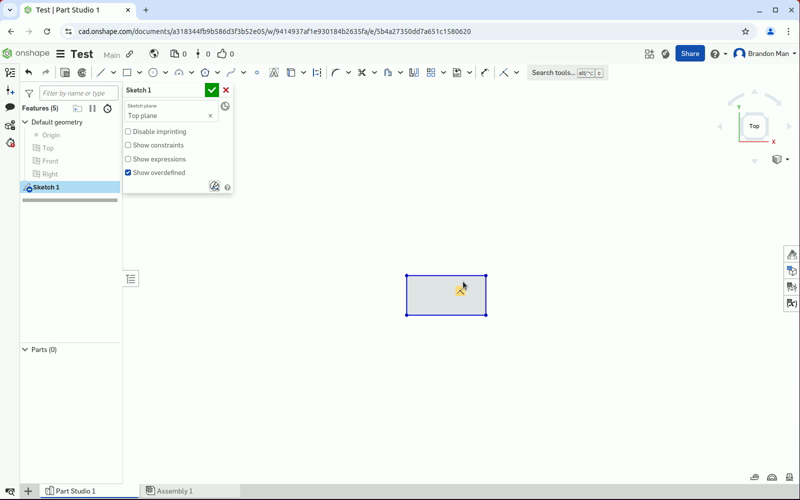
click(463, 281)
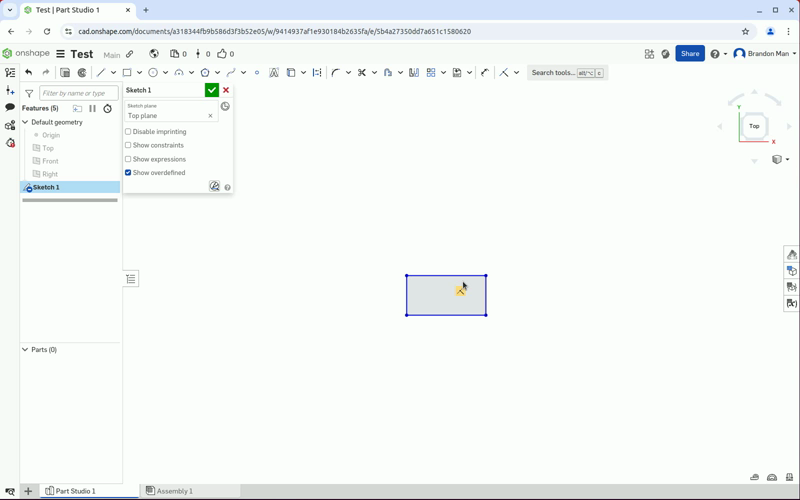
scroll(-6)
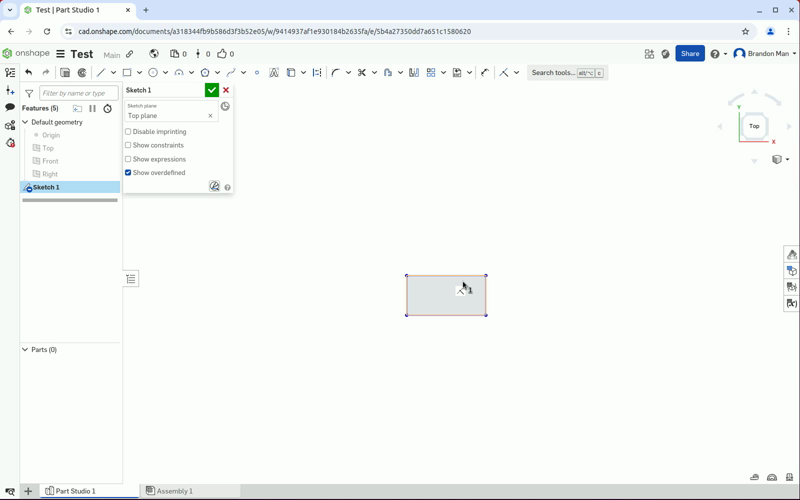
scroll(-6)
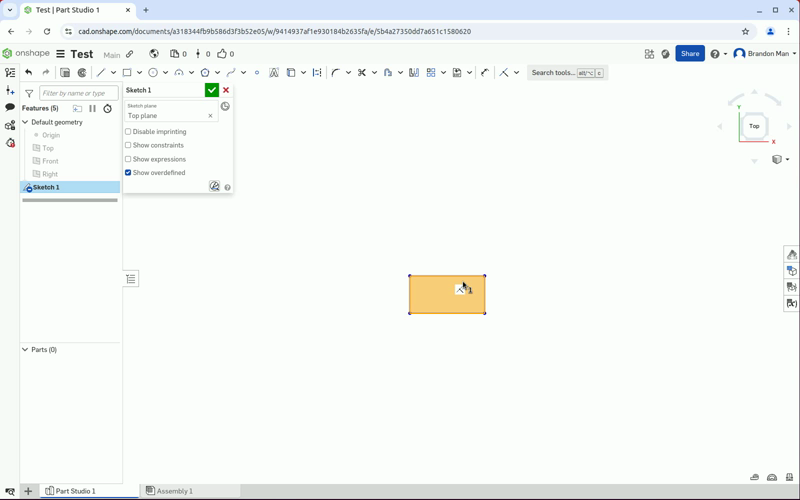
scroll(-6)
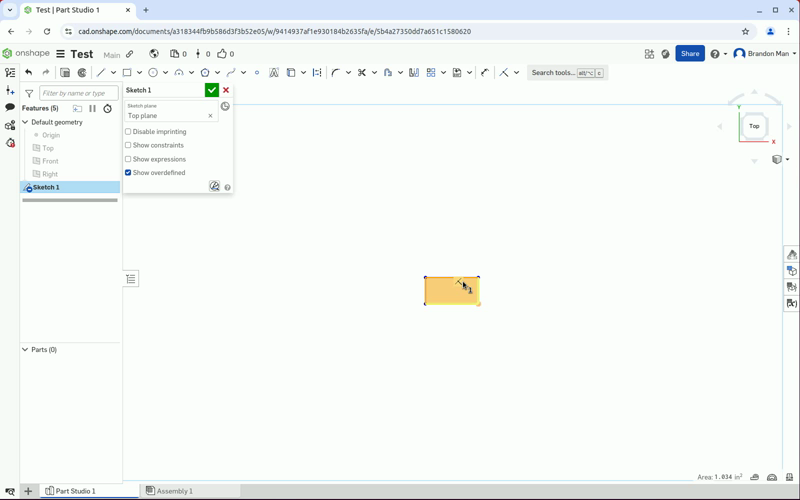
scroll(-6)
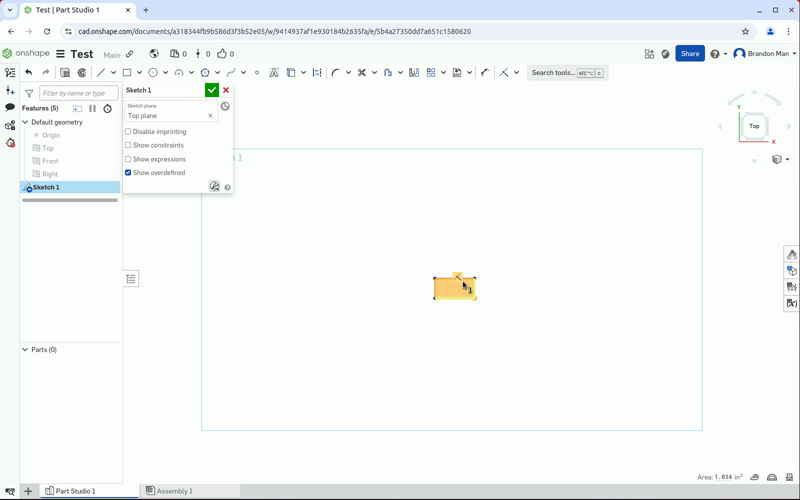
scroll(-6)
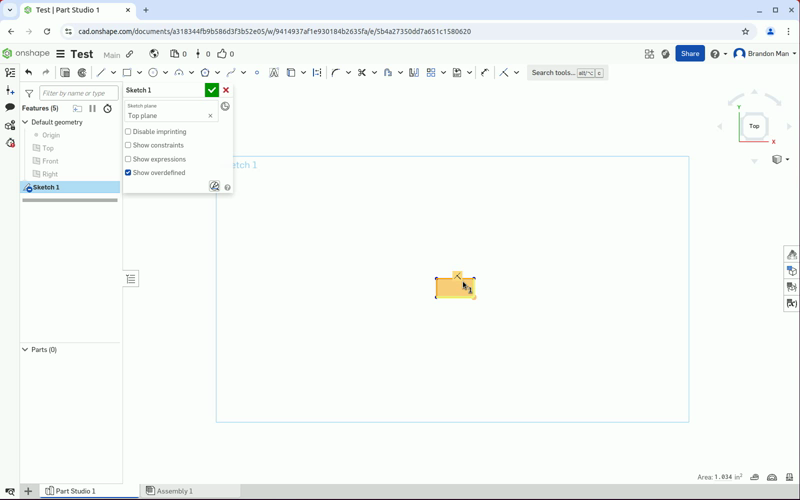
scroll(-6)
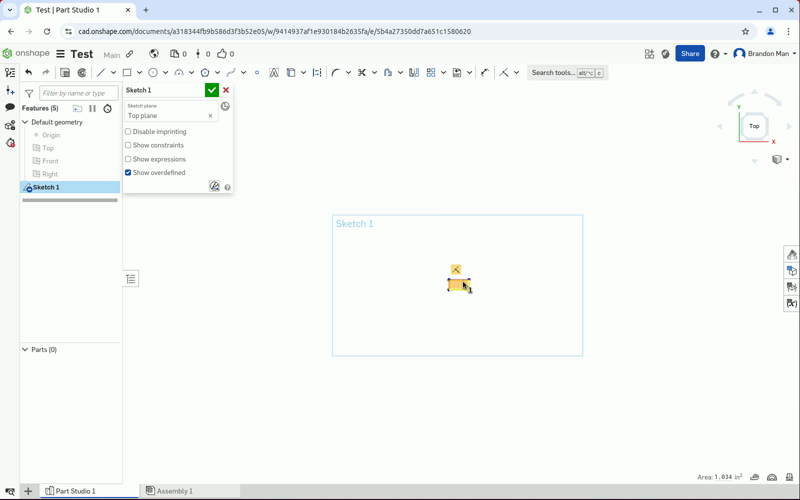
scroll(-6)
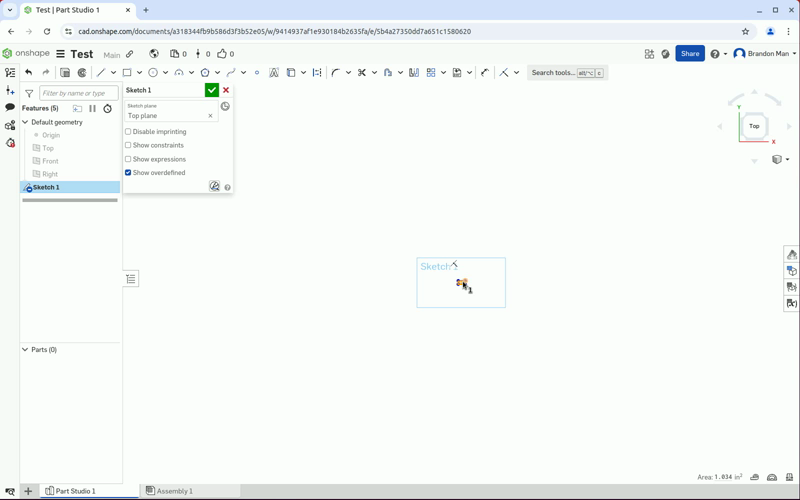
mouse_move(73, 352)
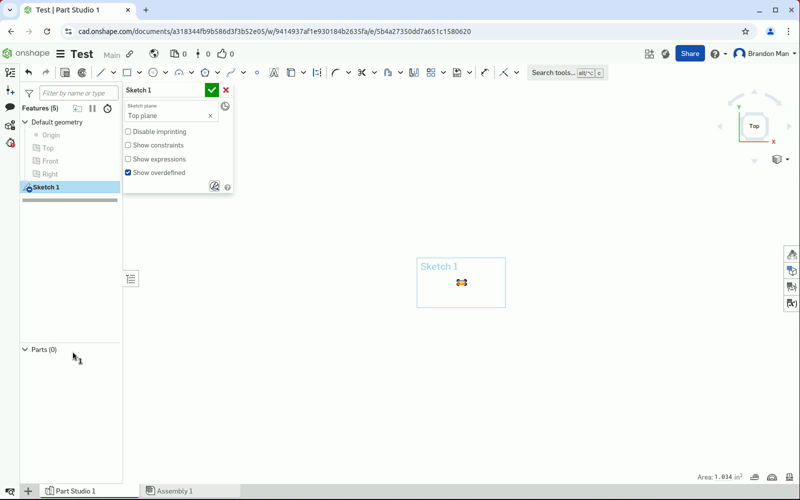
key(shift+y)
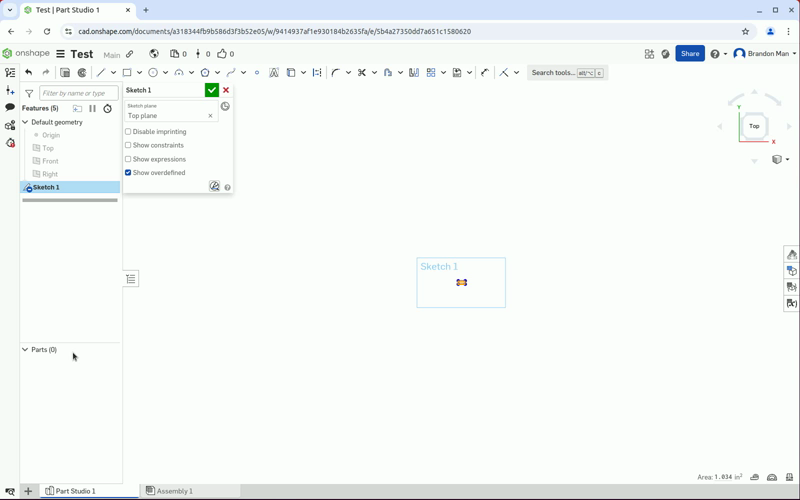
key(shift+e)
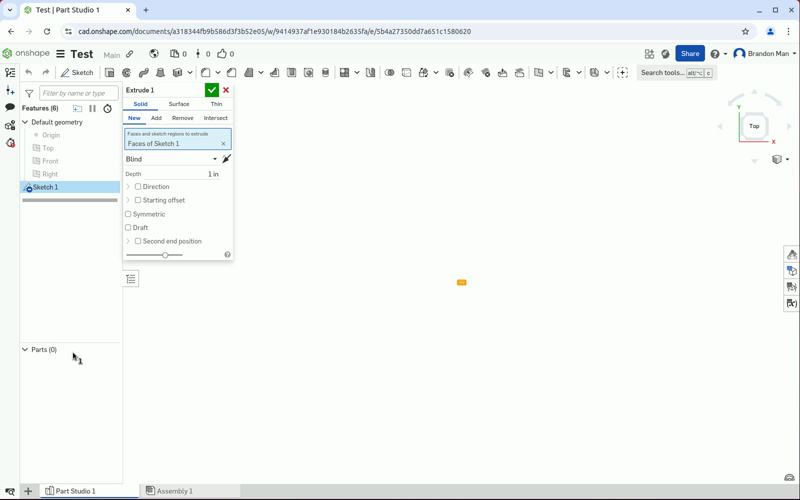
mouse_move(143, 106)
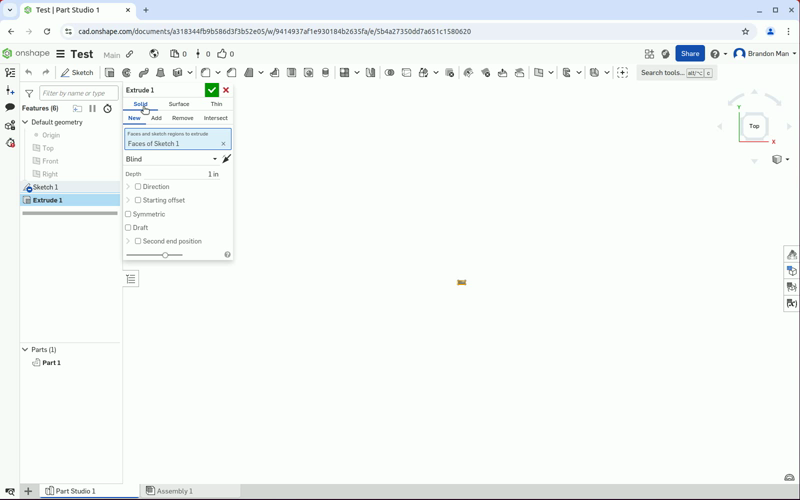
click(143, 106)
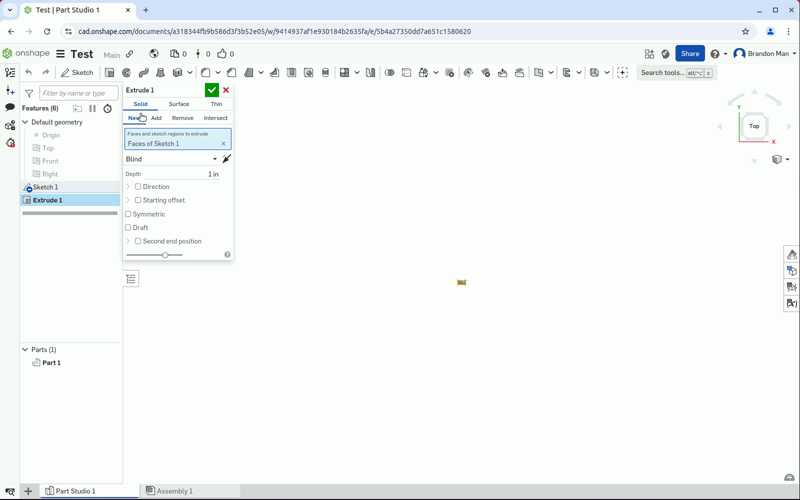
mouse_move(137, 120)
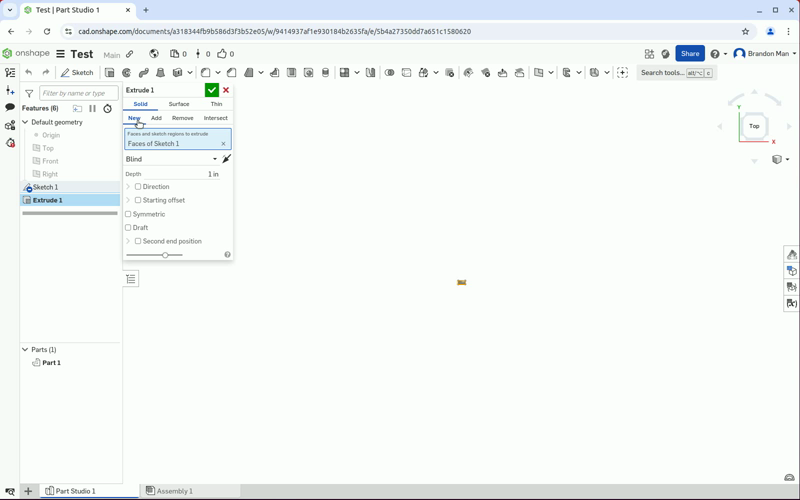
click(137, 120)
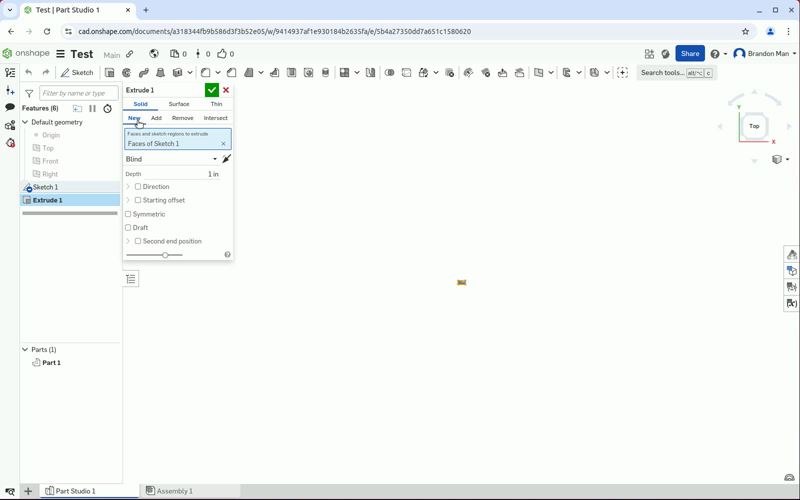
key(tab, 4)
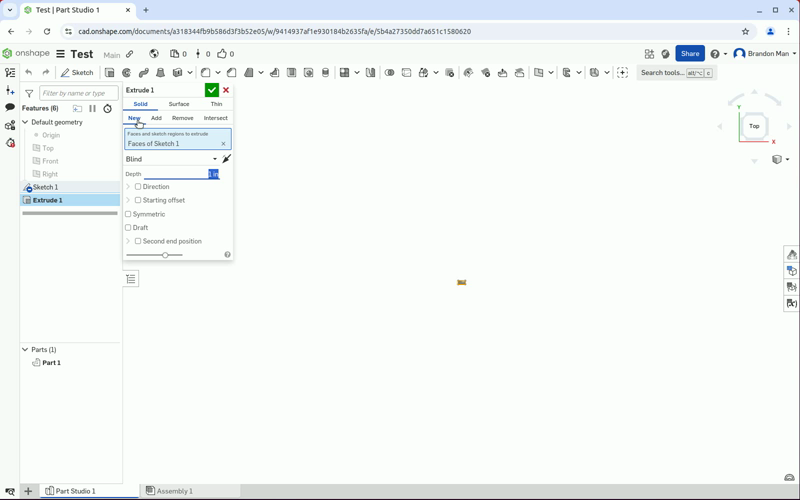
text(23.108)
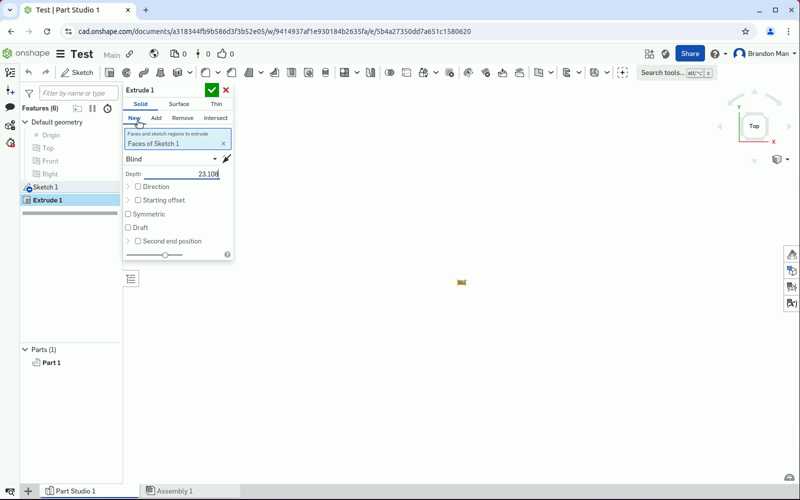
key(enter)
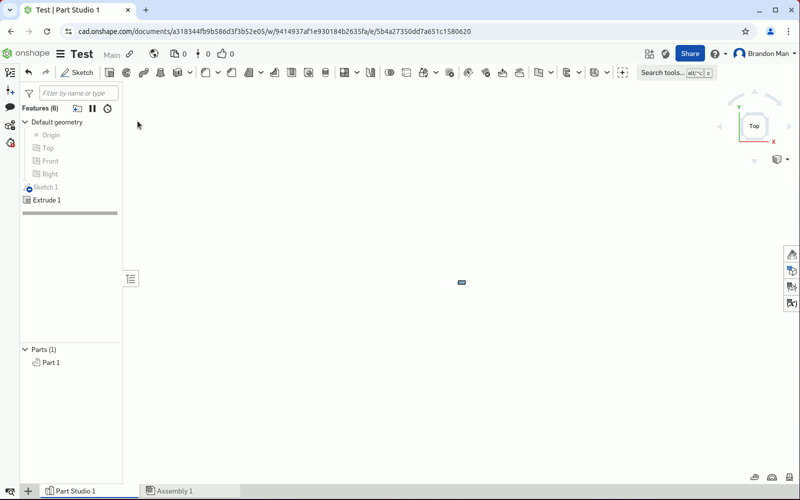
key(shift+h)
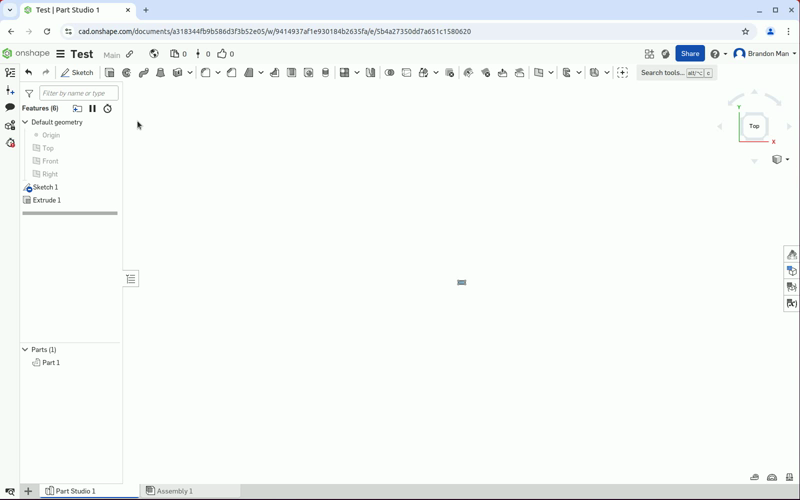
key(shift+h)
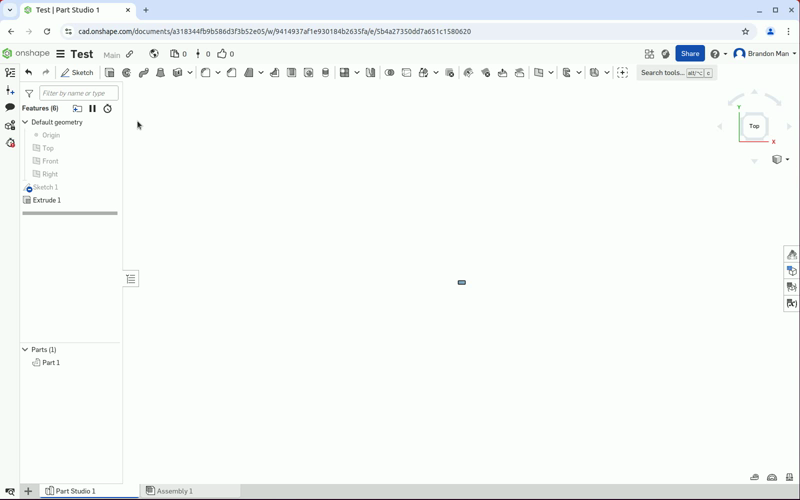
mouse_move(73, 189)
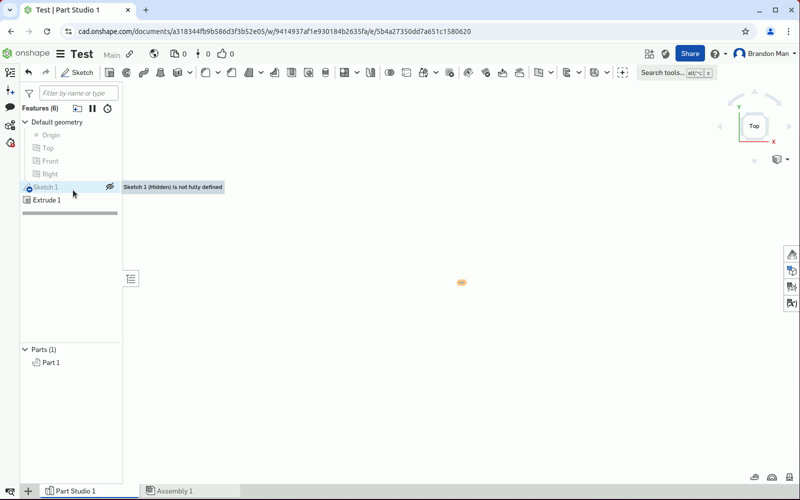
click(73, 189)
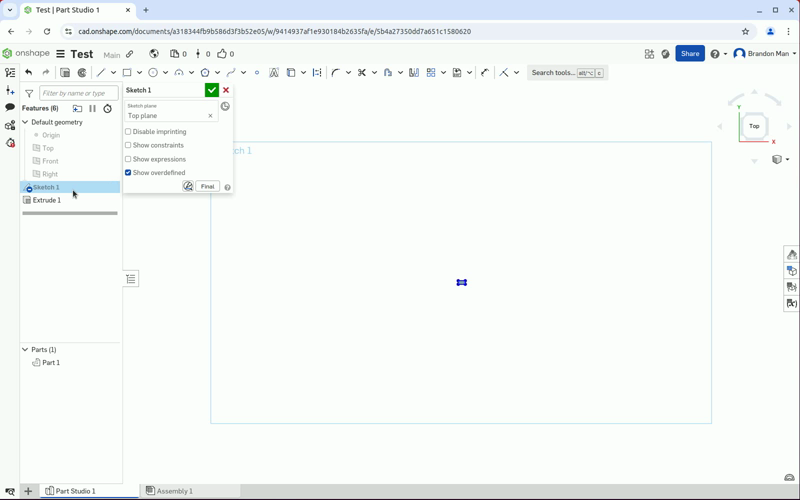
mouse_move(229, 92)
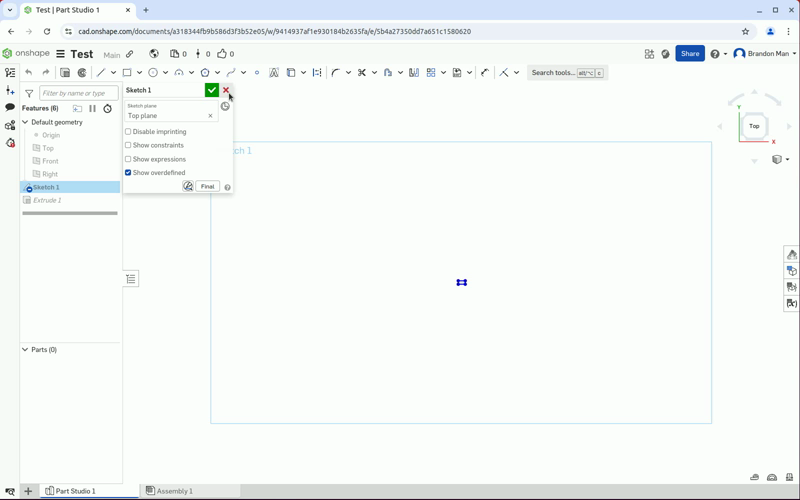
click(229, 92)
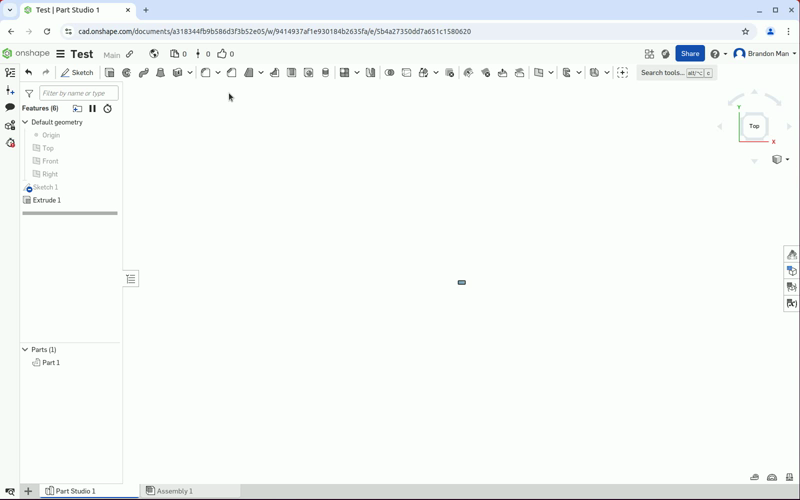
mouse_move(541, 75)
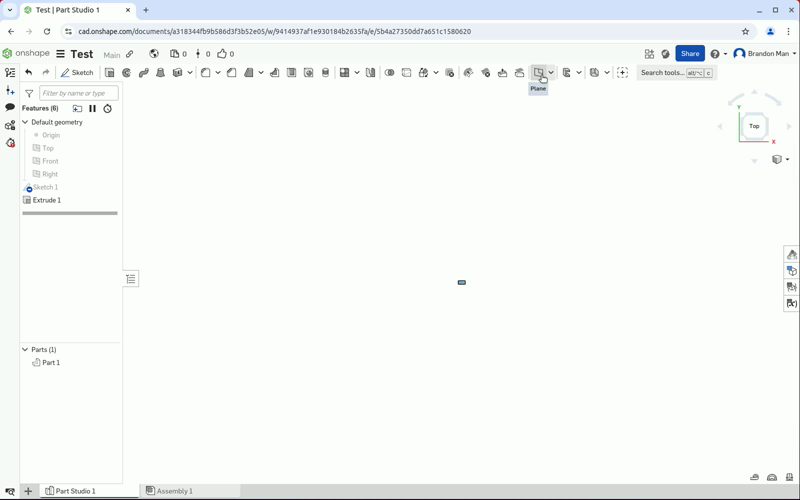
click(541, 75)
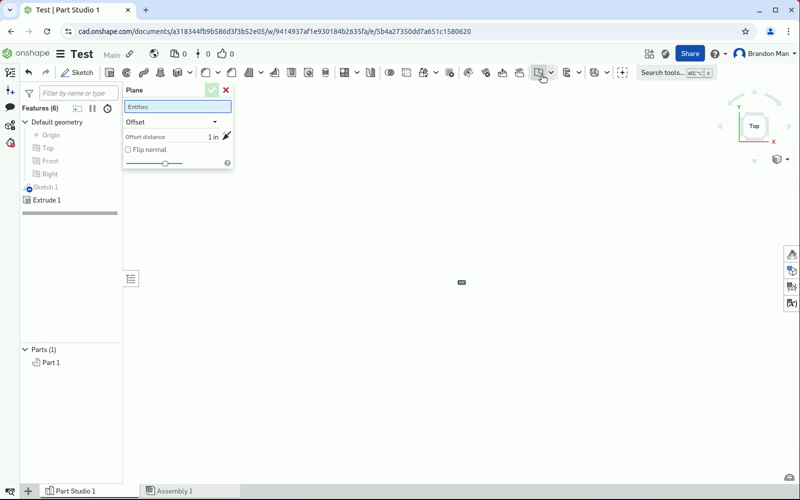
mouse_move(73, 150)
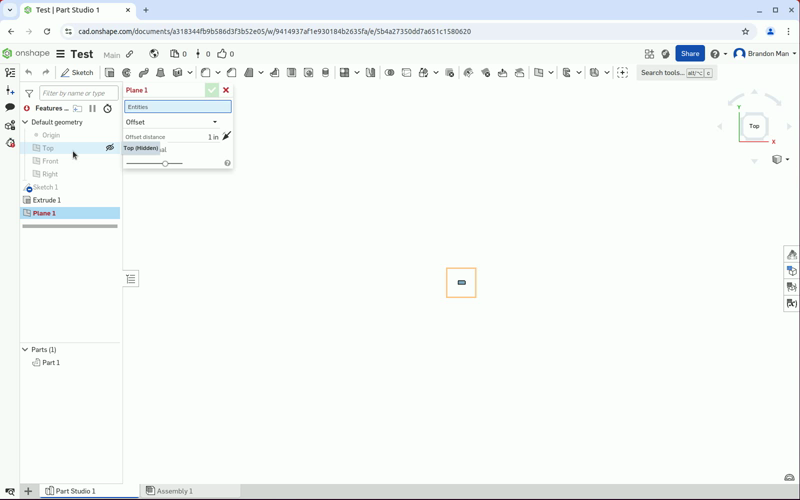
click(73, 150)
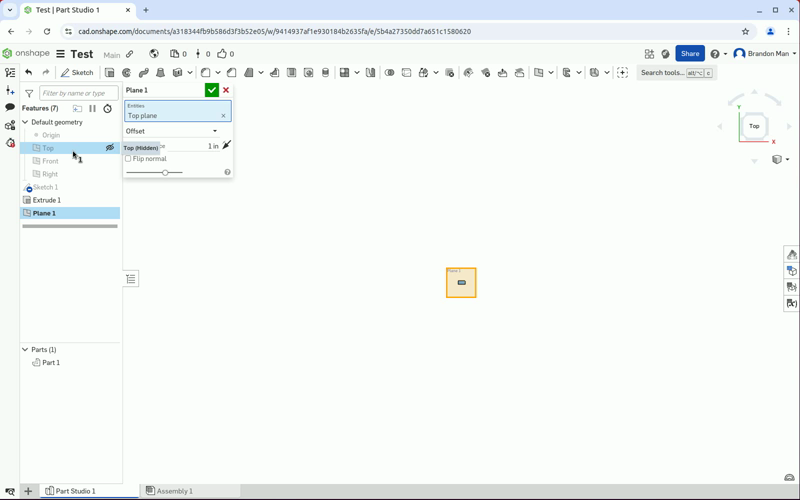
key(tab, 2)
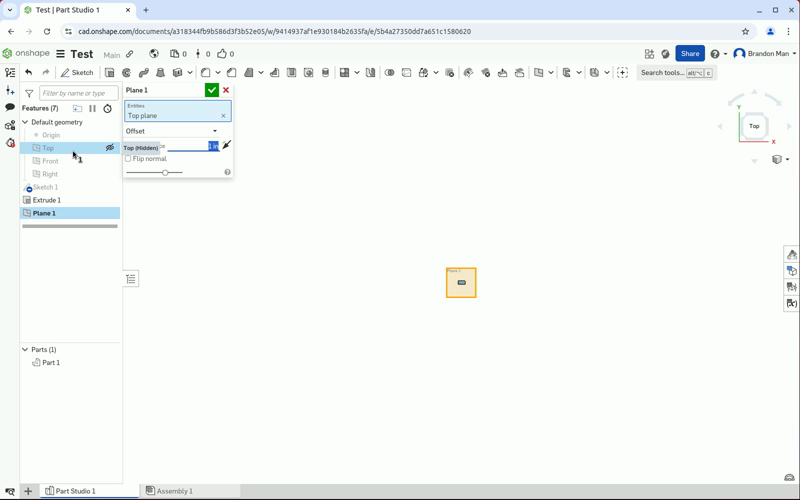
text(23.108)
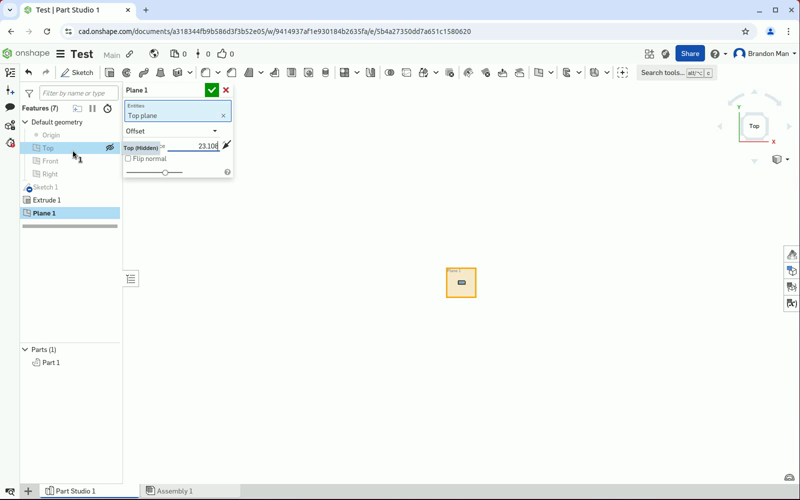
key(enter, 2)
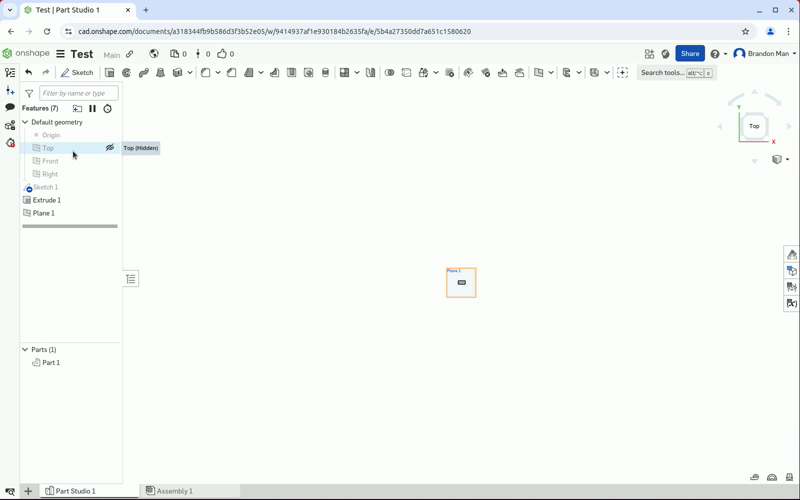
key(shift+s)
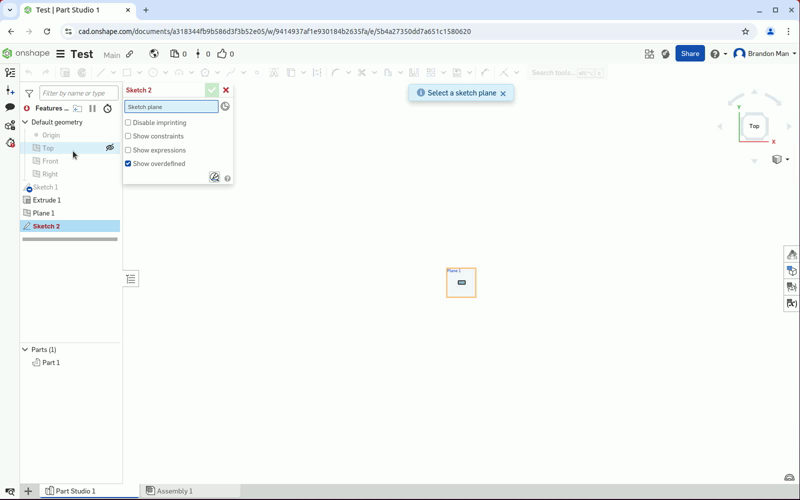
mouse_move(73, 215)
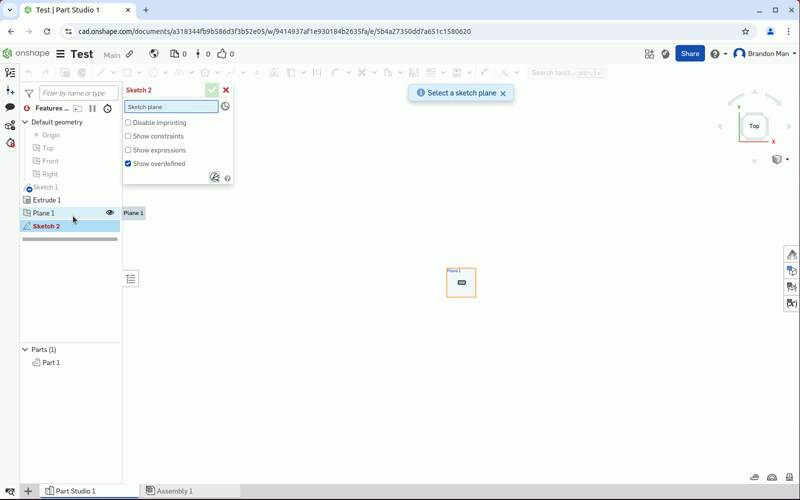
click(73, 215)
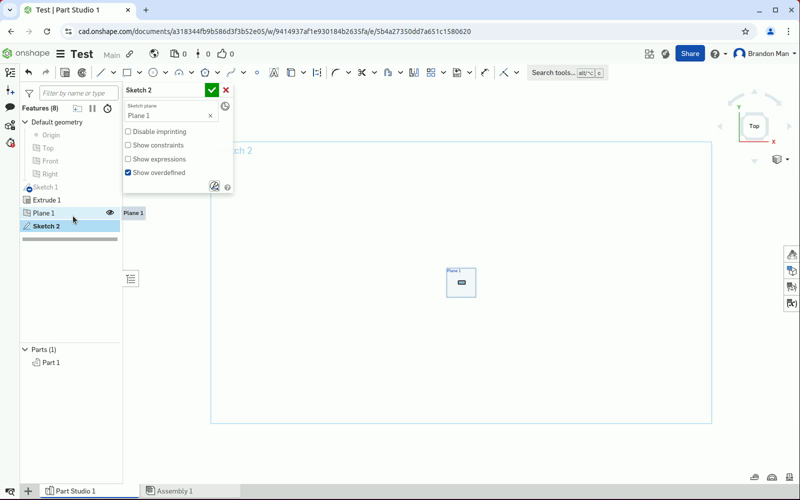
mouse_move(73, 352)
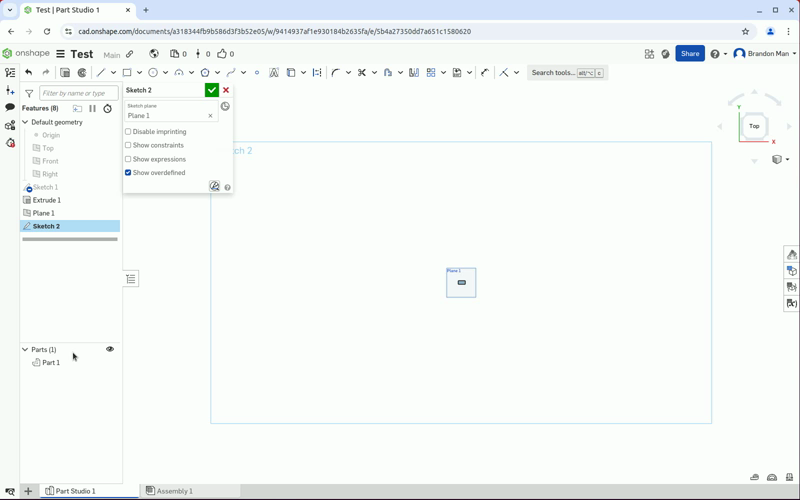
key(y)
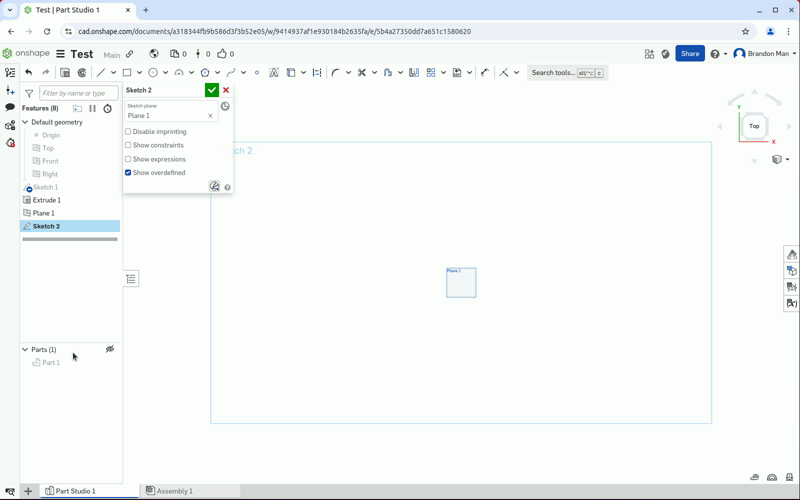
key(c)
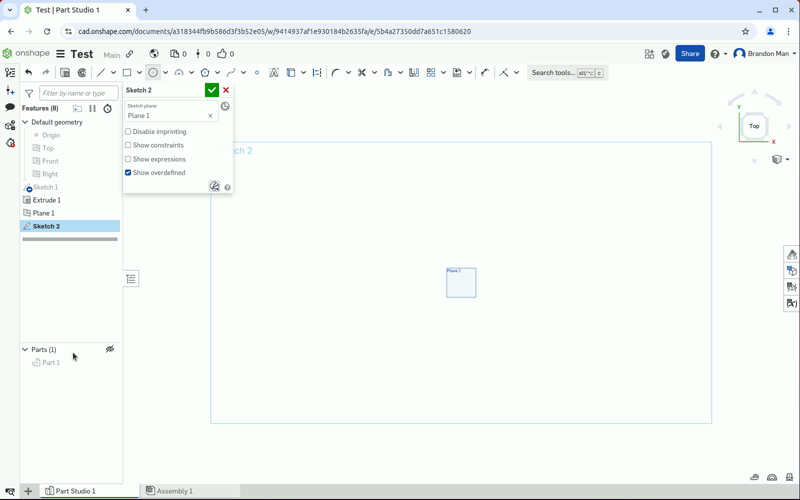
key_down(shift)
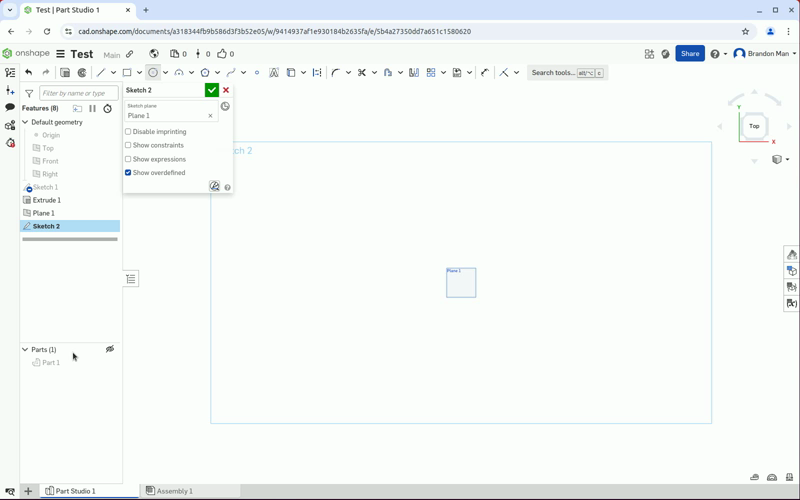
mouse_move(459, 282)
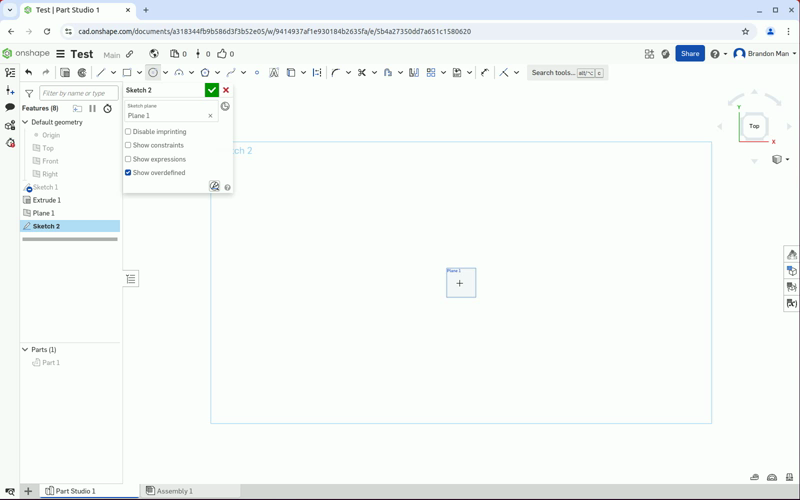
click(459, 282)
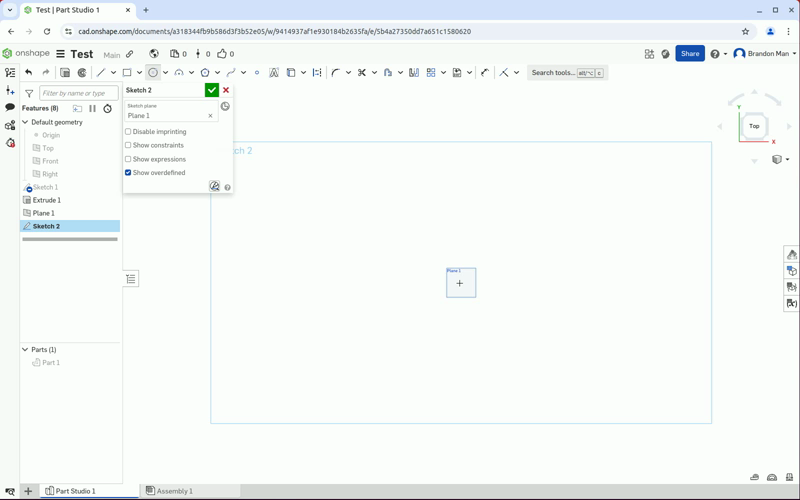
key_up(shift)
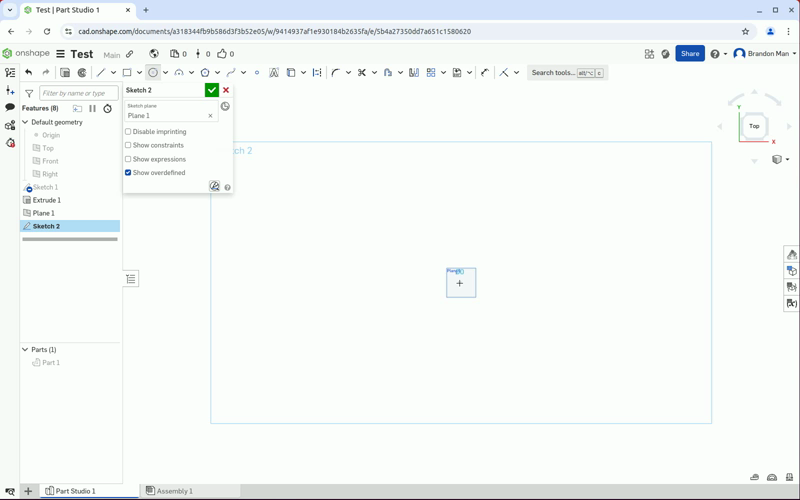
mouse_move(460, 282)
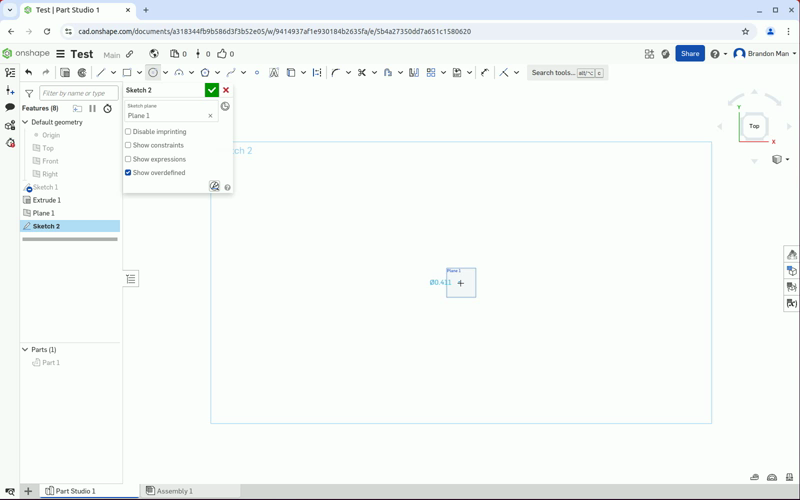
scroll(6)
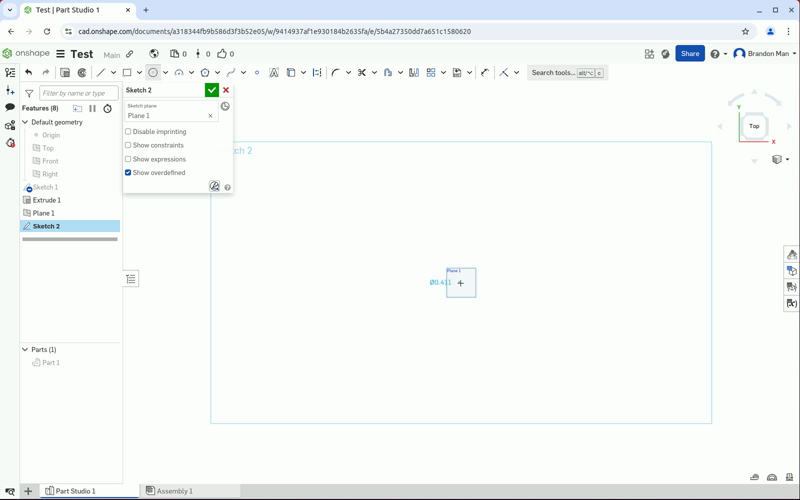
scroll(6)
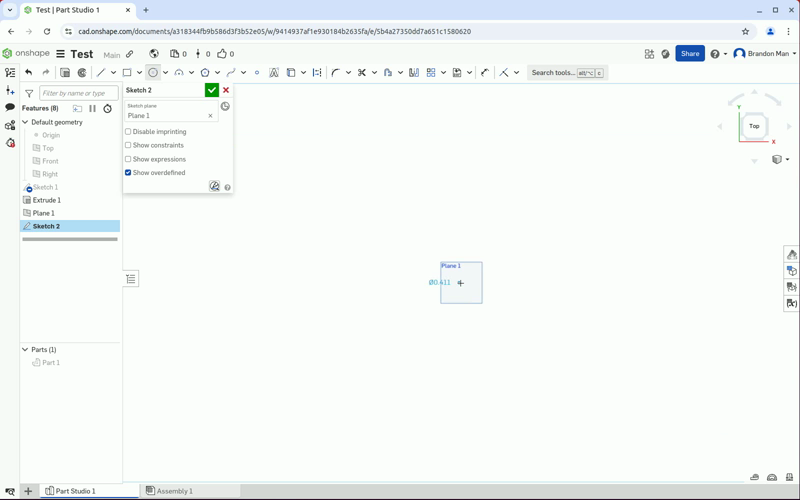
scroll(6)
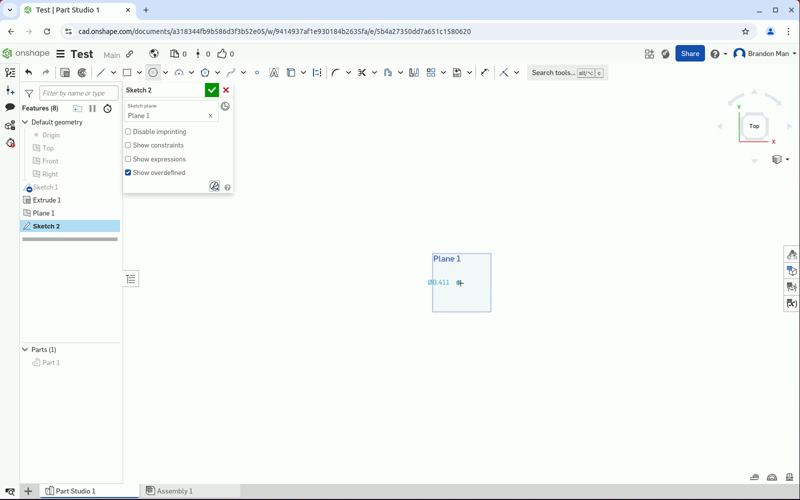
scroll(6)
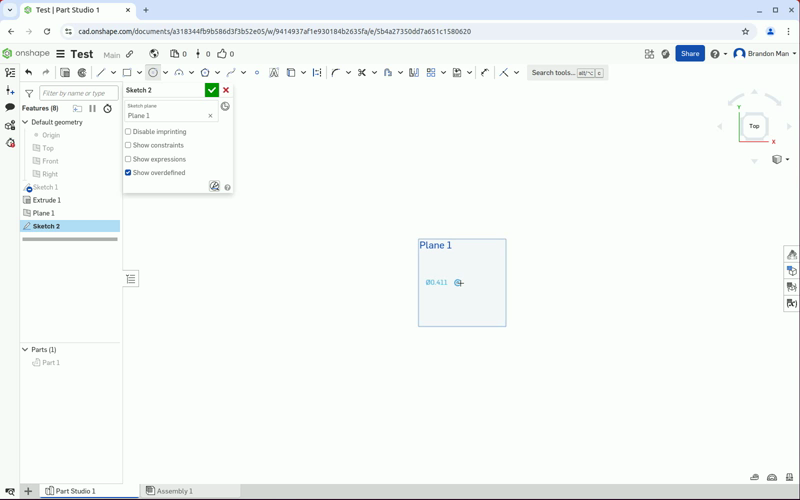
scroll(6)
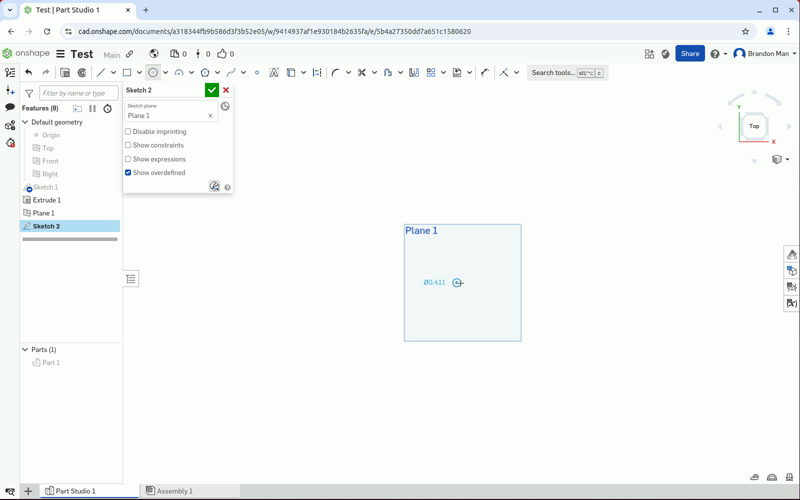
scroll(6)
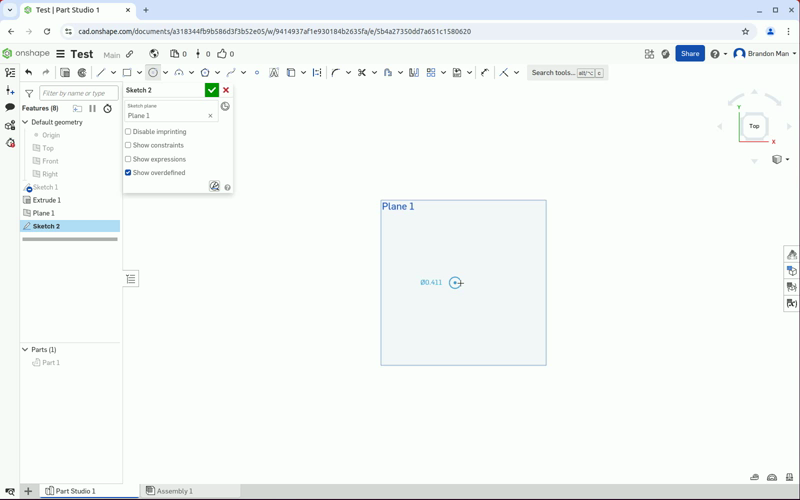
scroll(6)
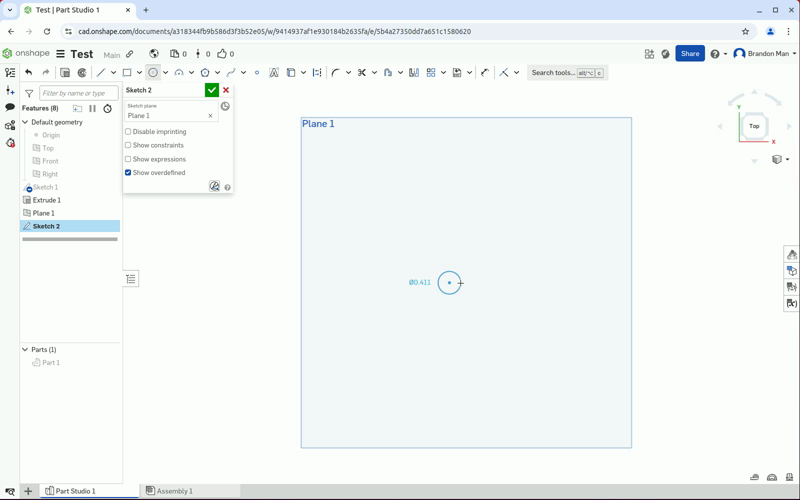
click(460, 282)
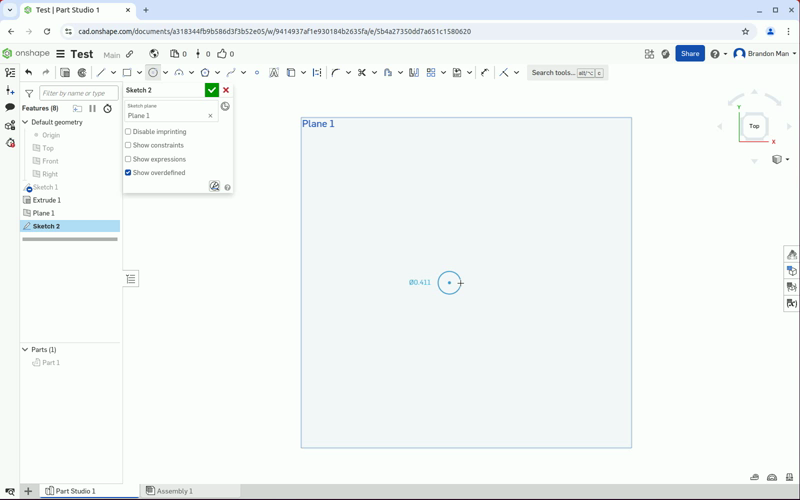
scroll(-6)
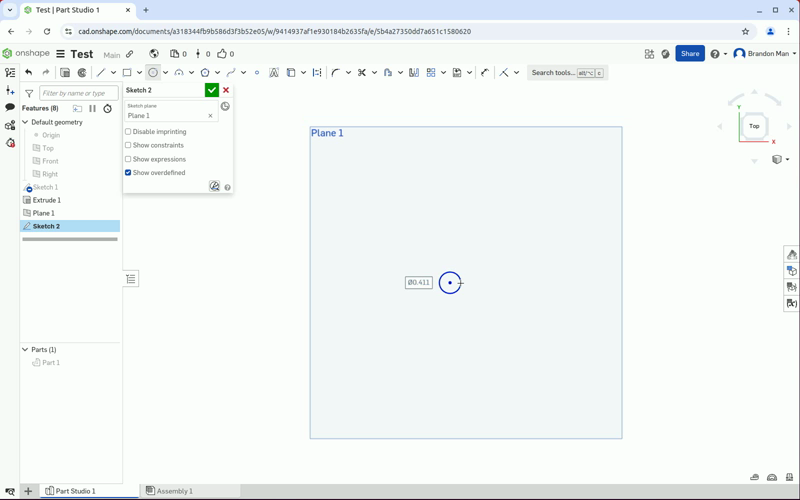
scroll(-6)
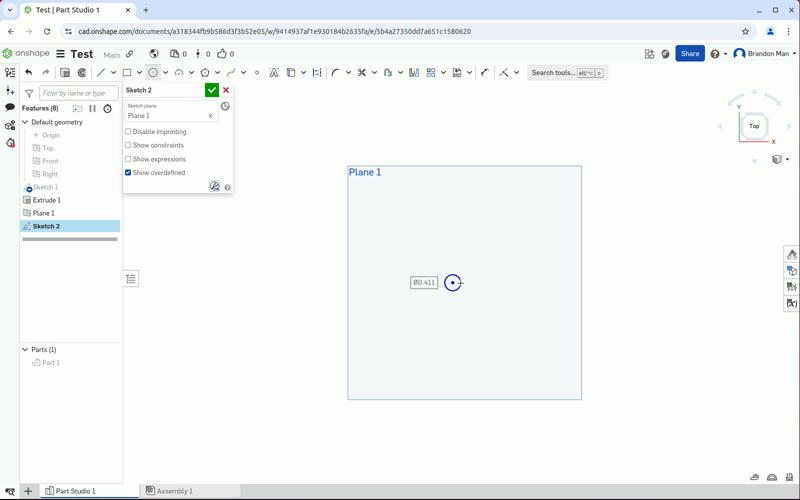
scroll(-6)
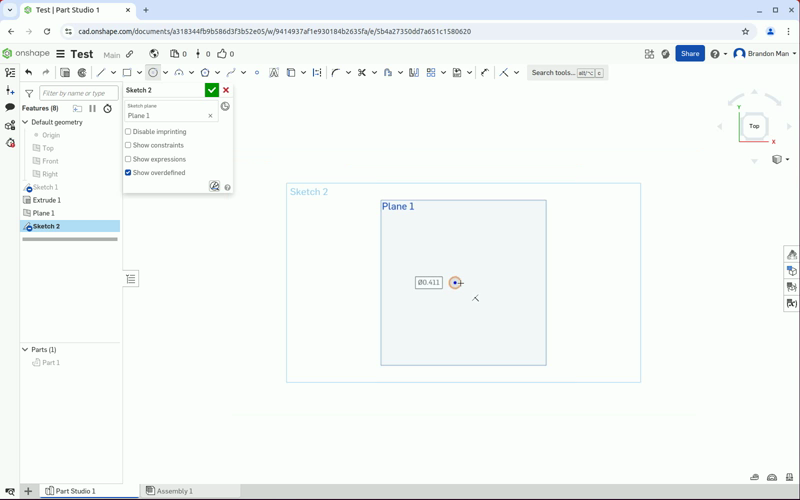
scroll(-6)
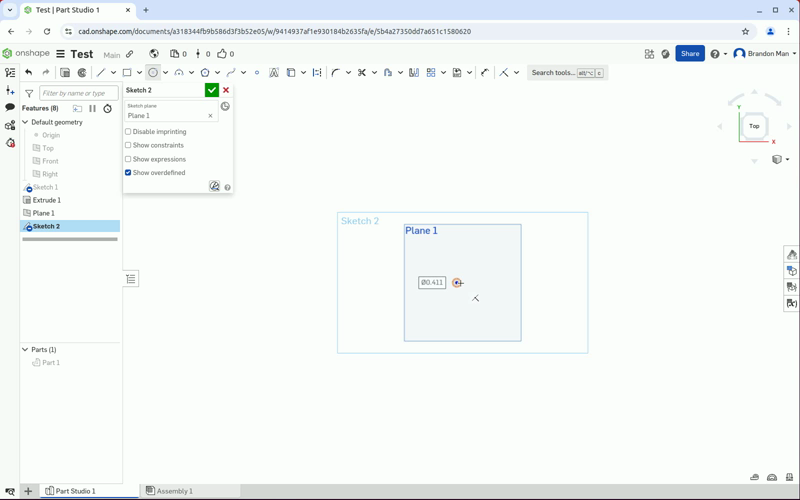
scroll(-6)
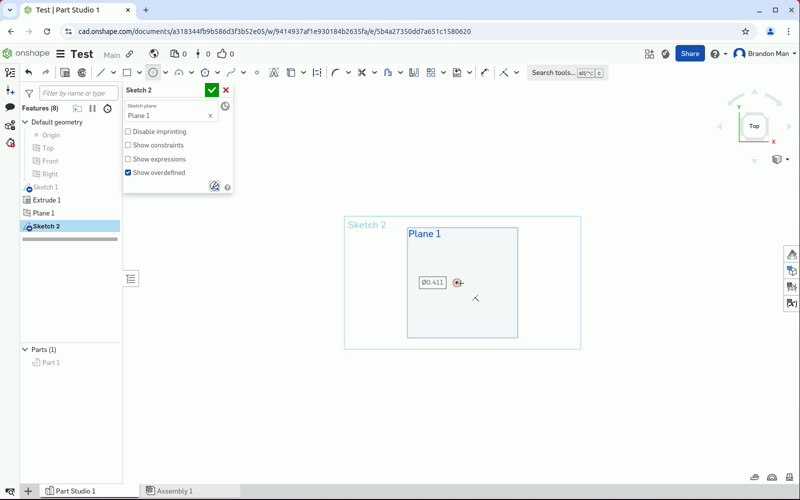
scroll(-6)
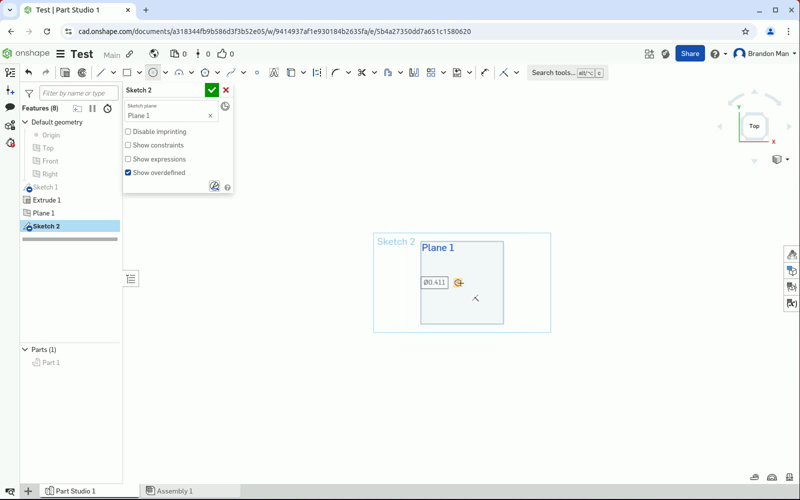
scroll(-6)
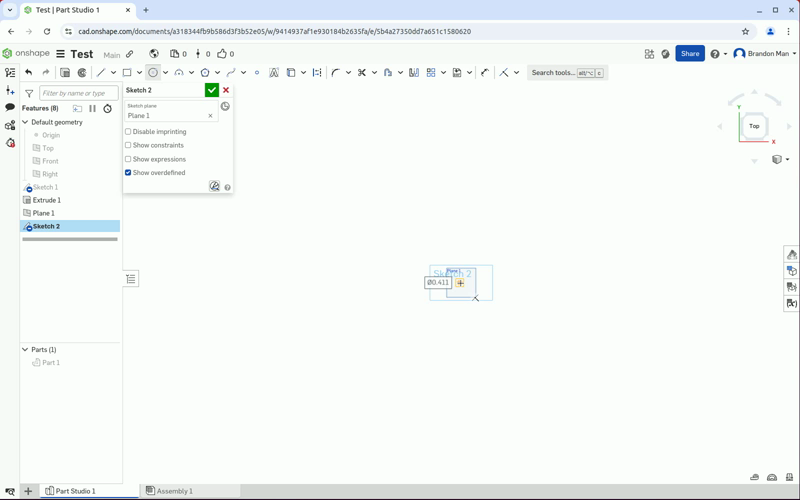
key(esc)
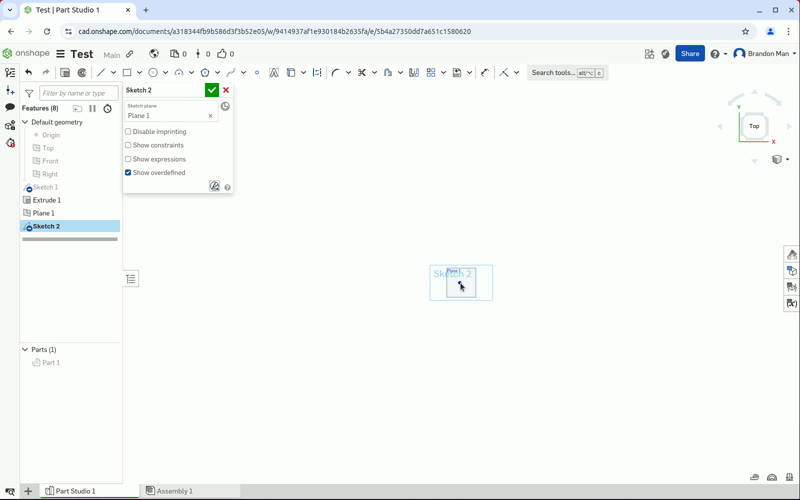
mouse_move(460, 283)
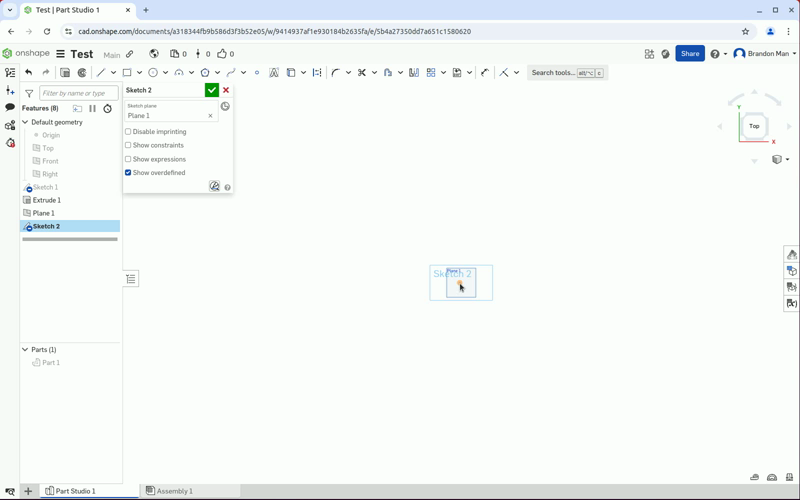
scroll(6)
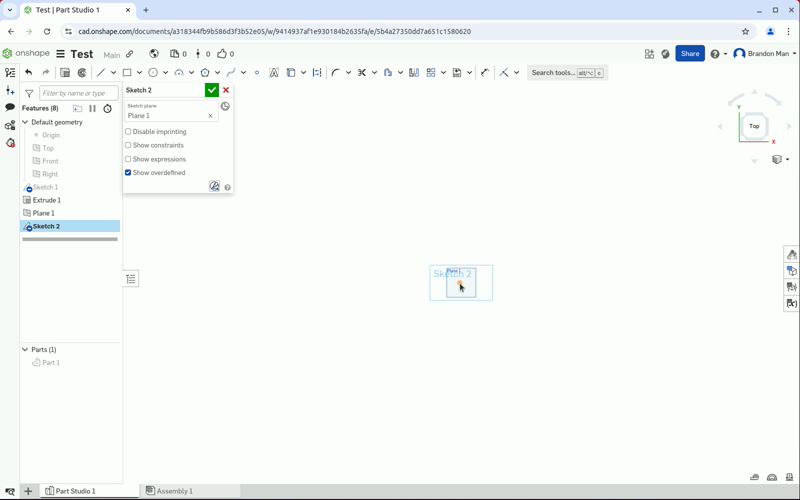
scroll(6)
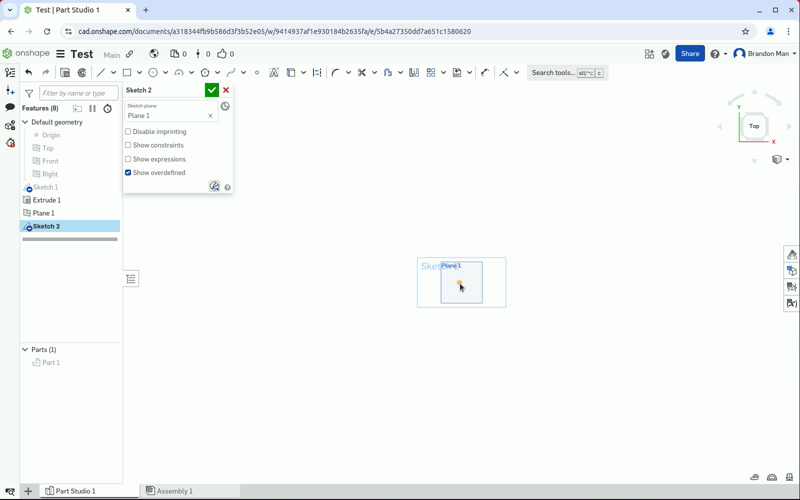
scroll(6)
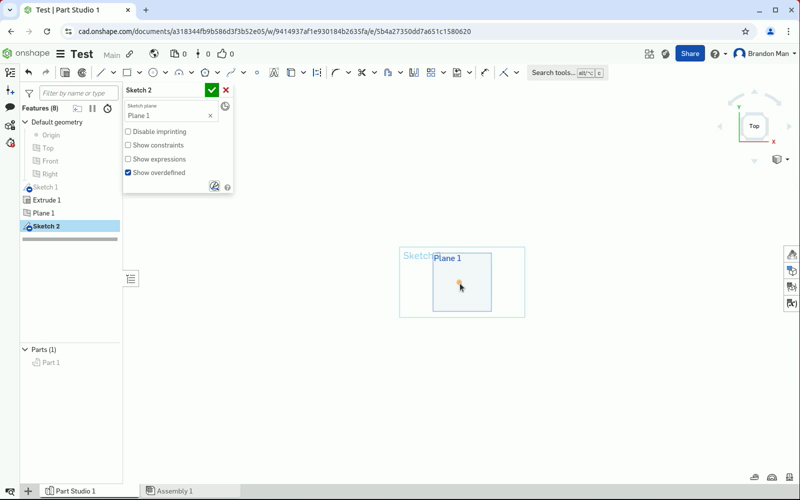
scroll(6)
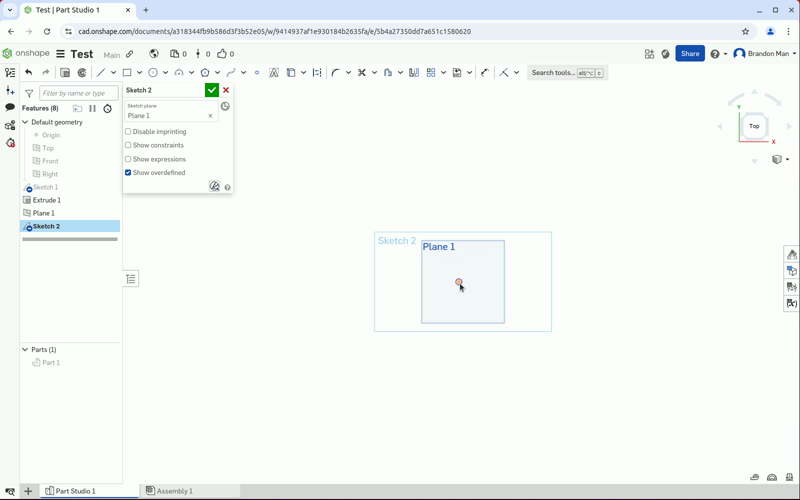
scroll(6)
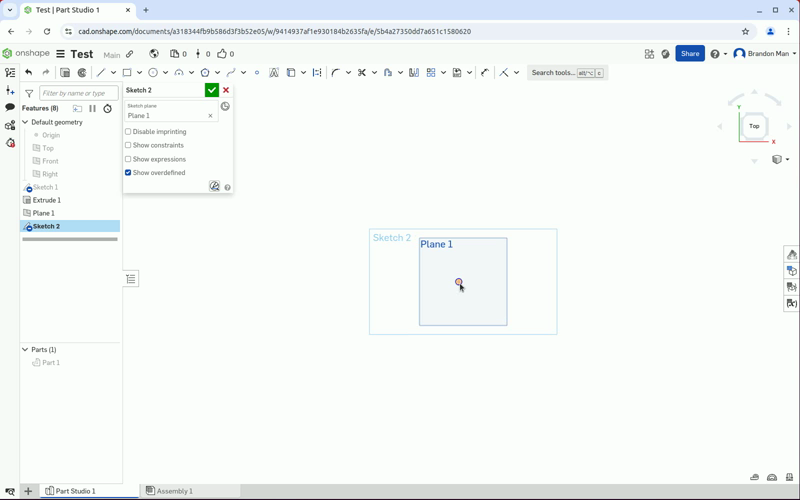
scroll(6)
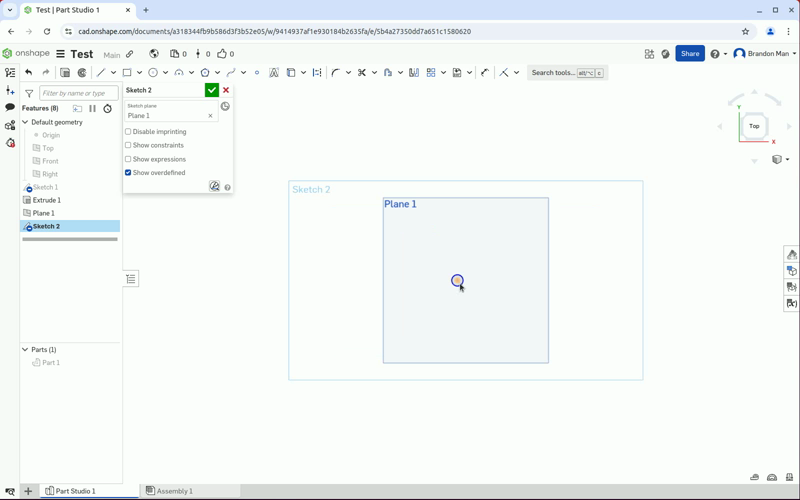
scroll(6)
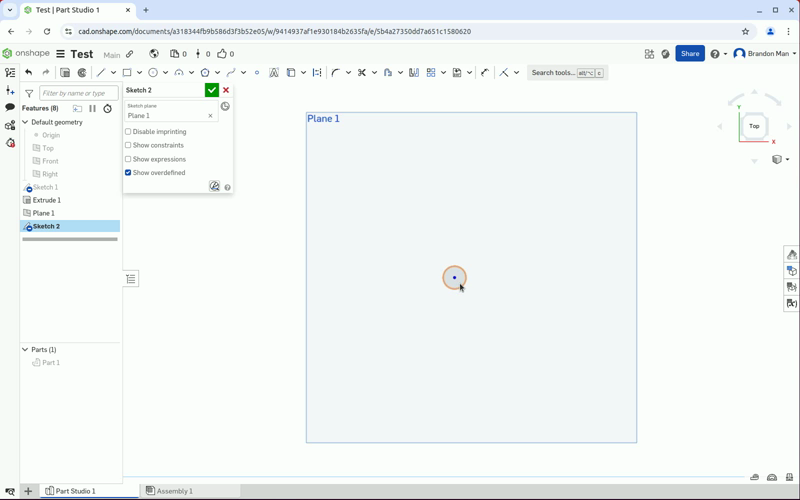
click(460, 283)
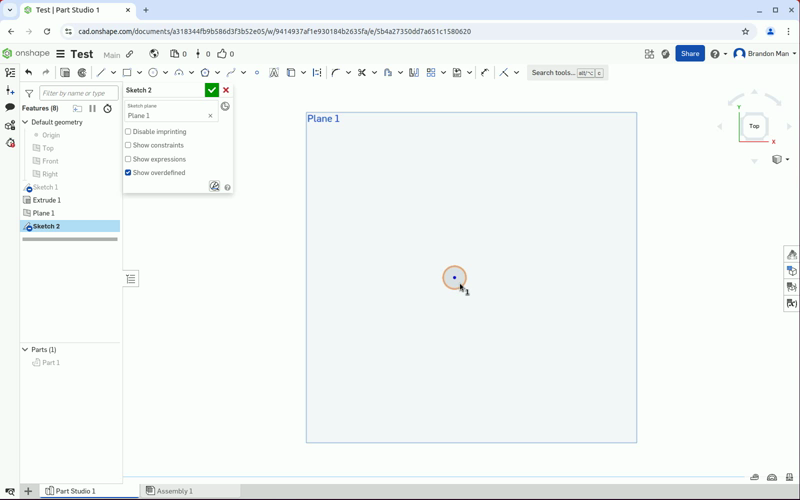
scroll(-6)
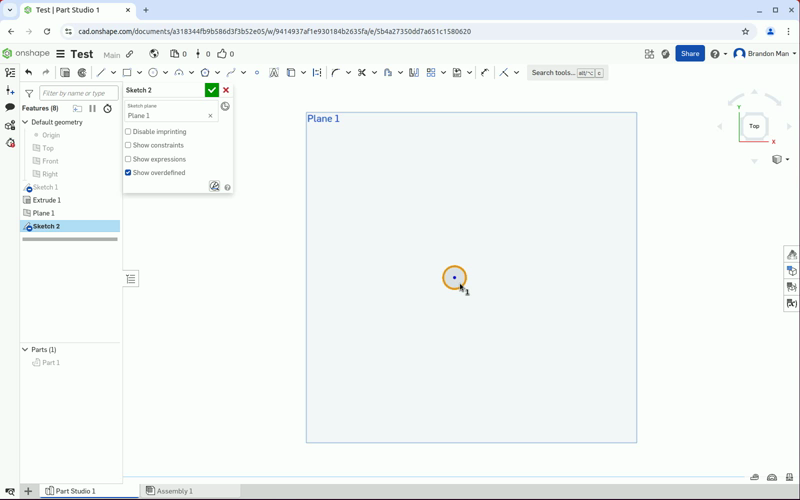
scroll(-6)
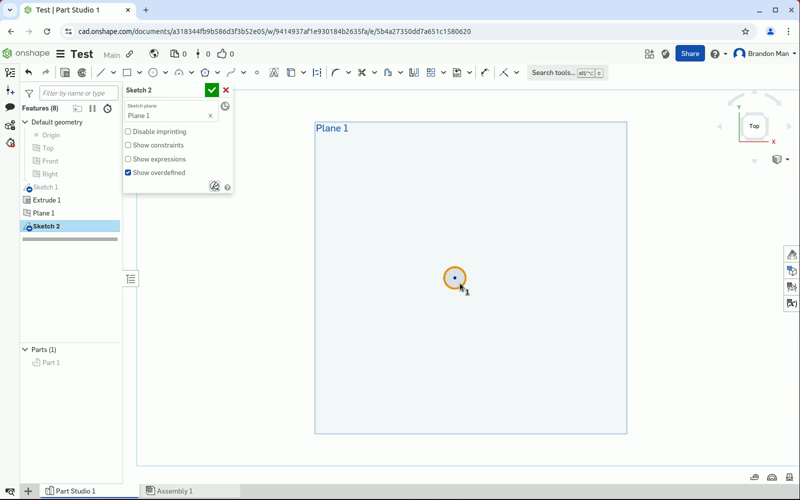
scroll(-6)
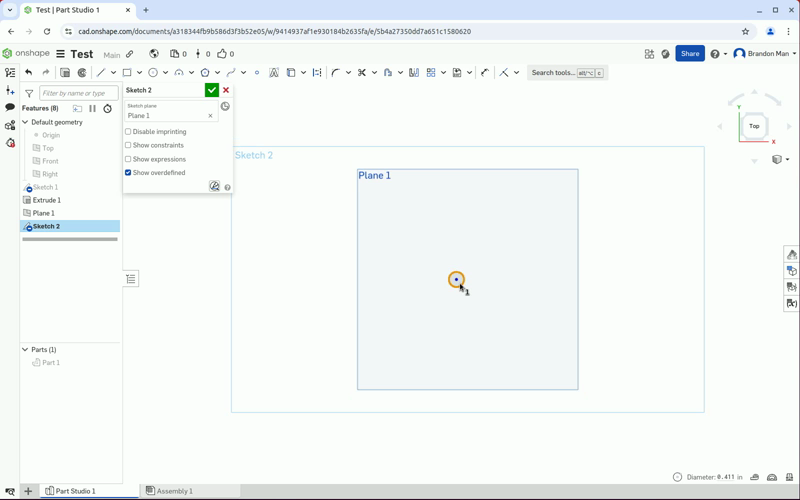
scroll(-6)
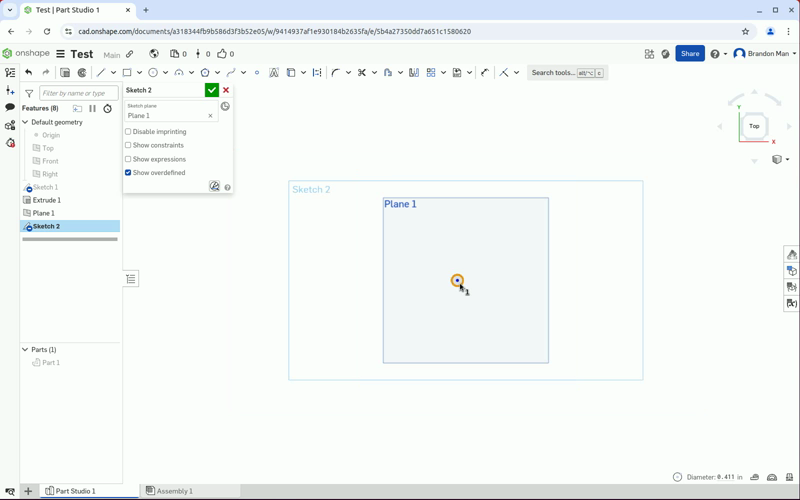
scroll(-6)
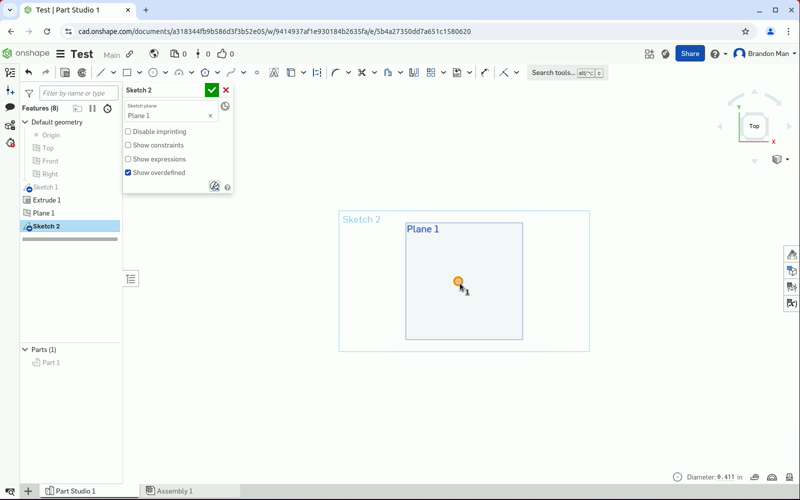
scroll(-6)
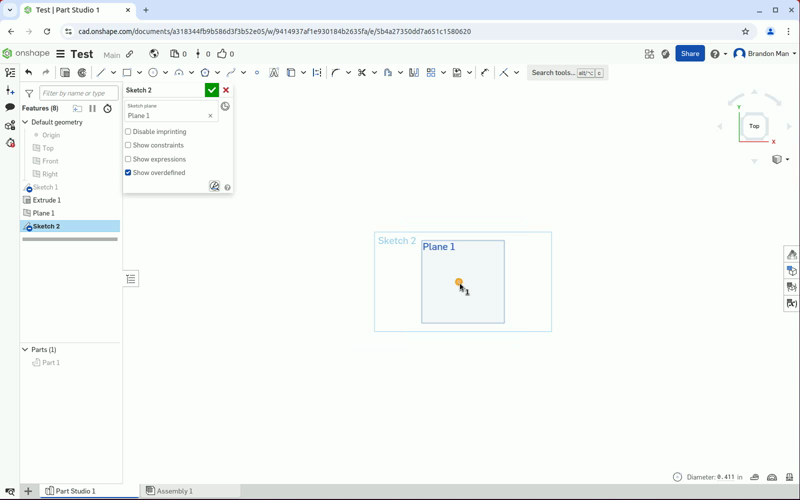
scroll(-6)
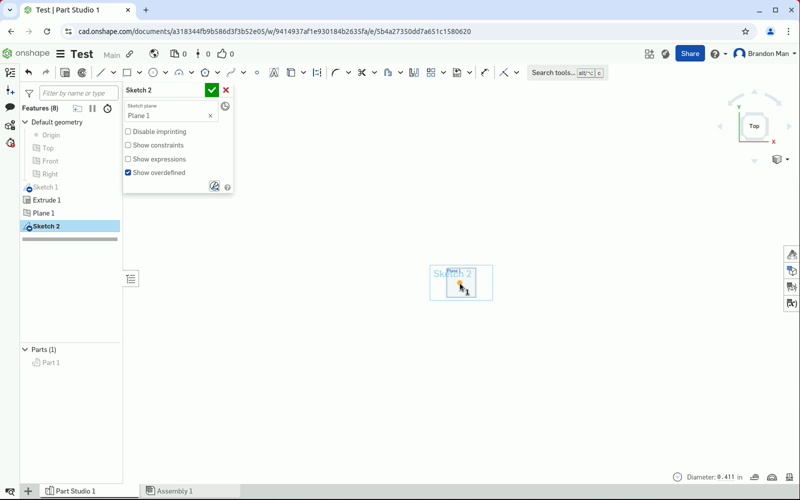
mouse_move(73, 352)
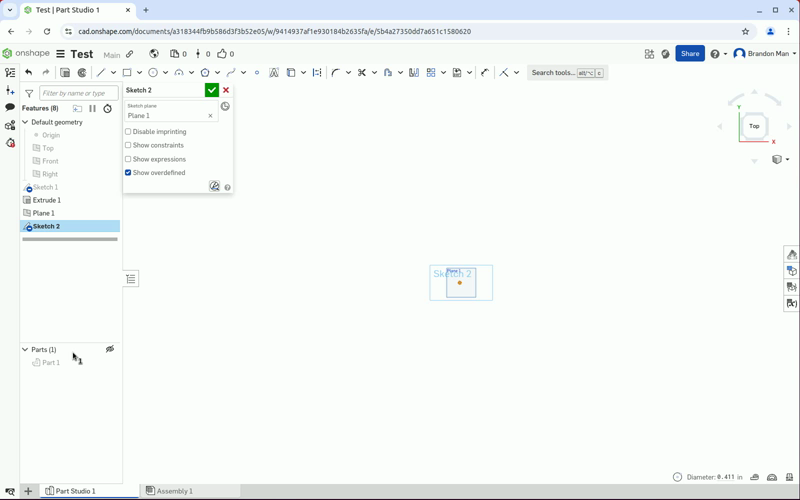
key(shift+y)
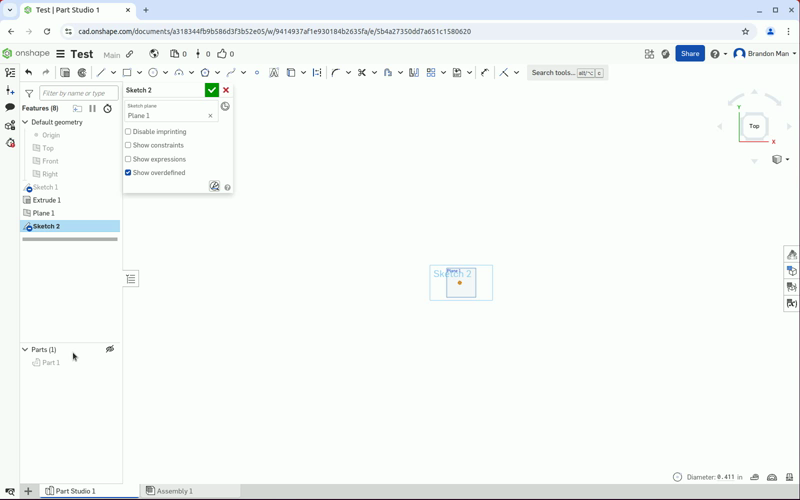
key(shift+e)
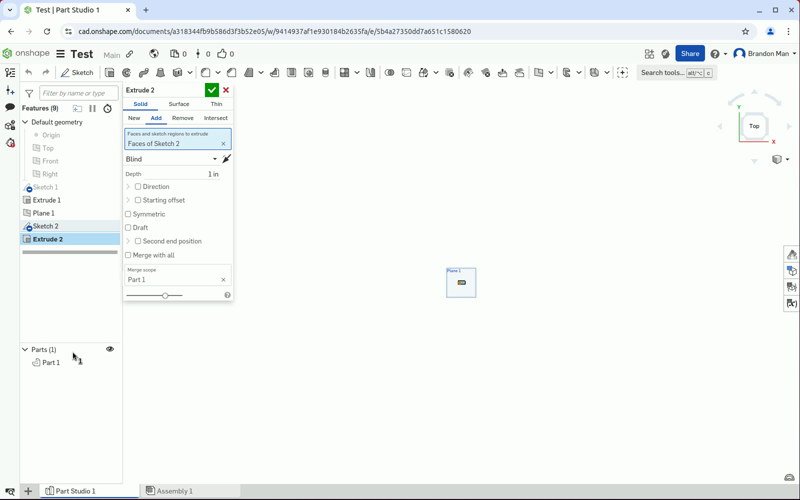
mouse_move(143, 106)
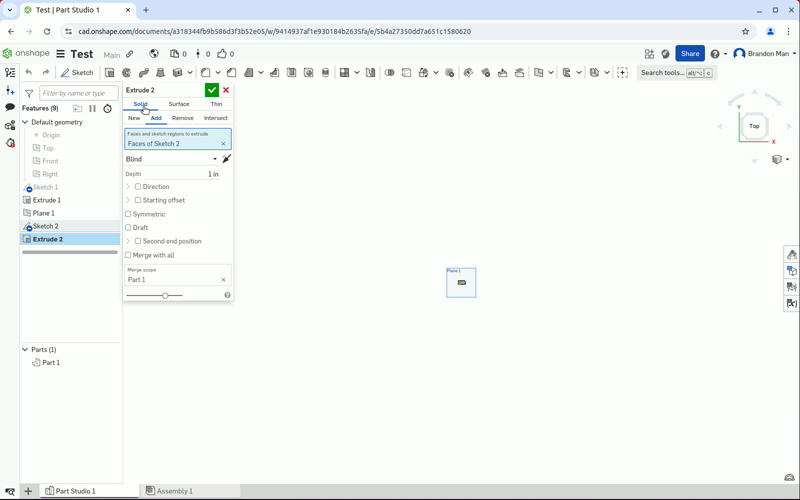
click(143, 106)
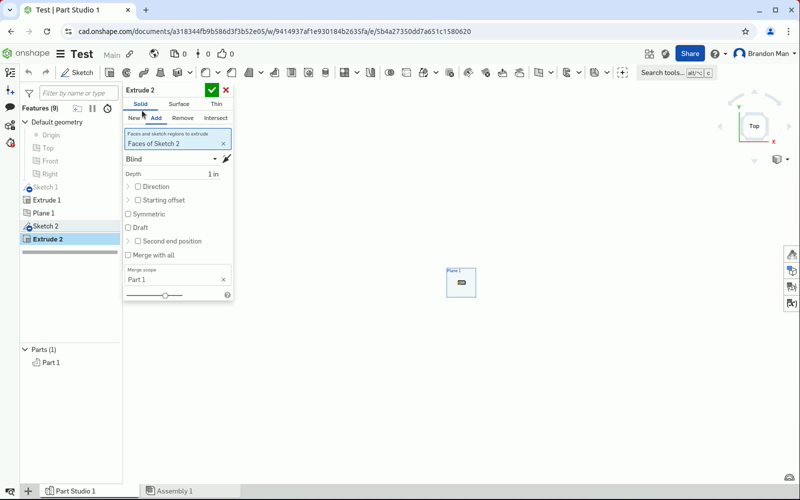
mouse_move(137, 120)
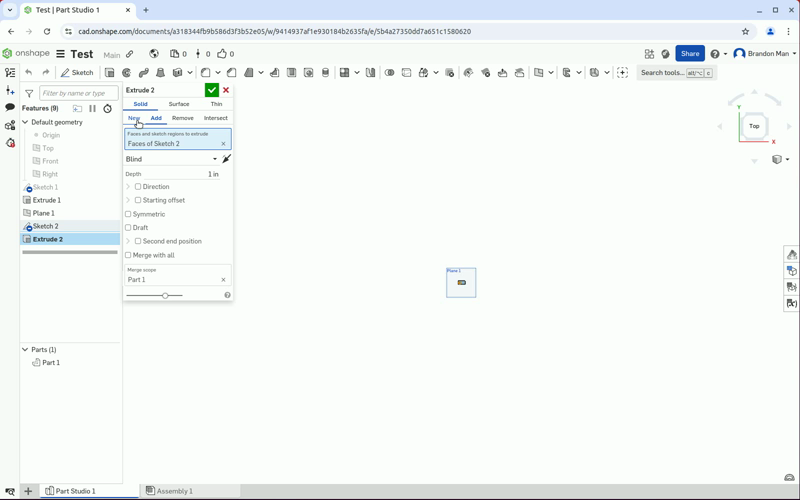
click(137, 120)
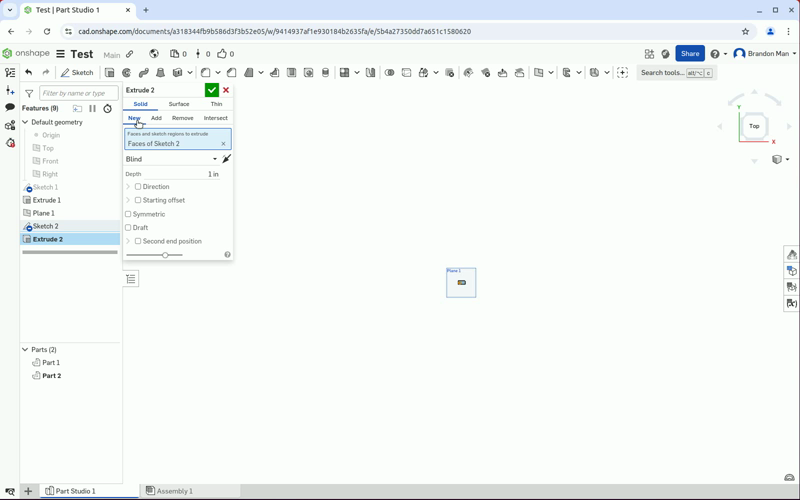
key(tab, 4)
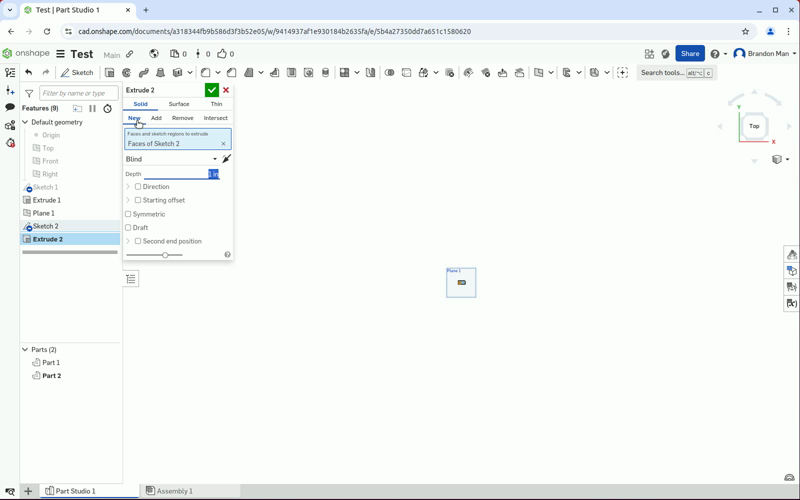
text(-0.241)
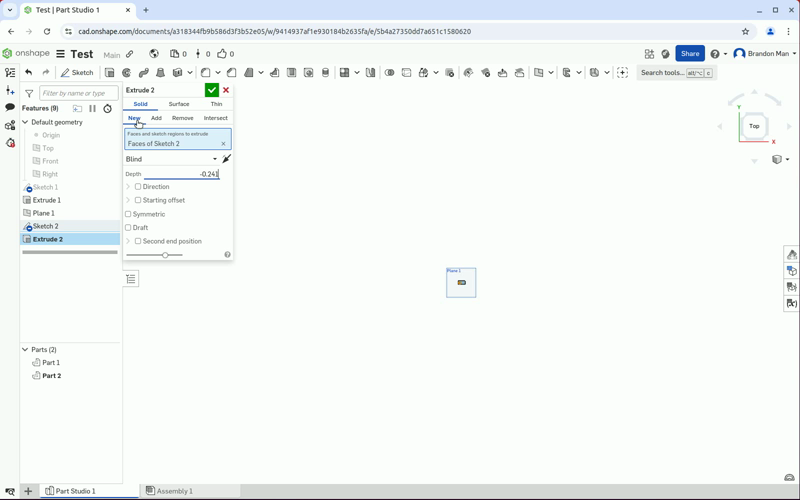
key(enter)
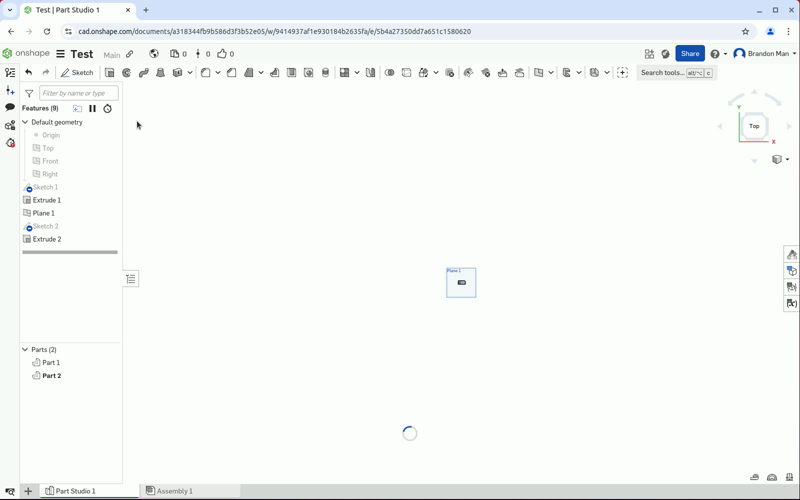
key(shift+h)
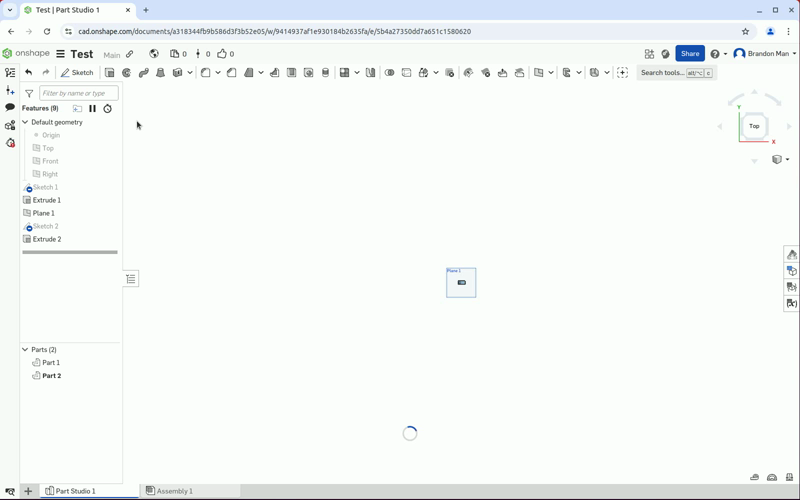
key(shift+h)
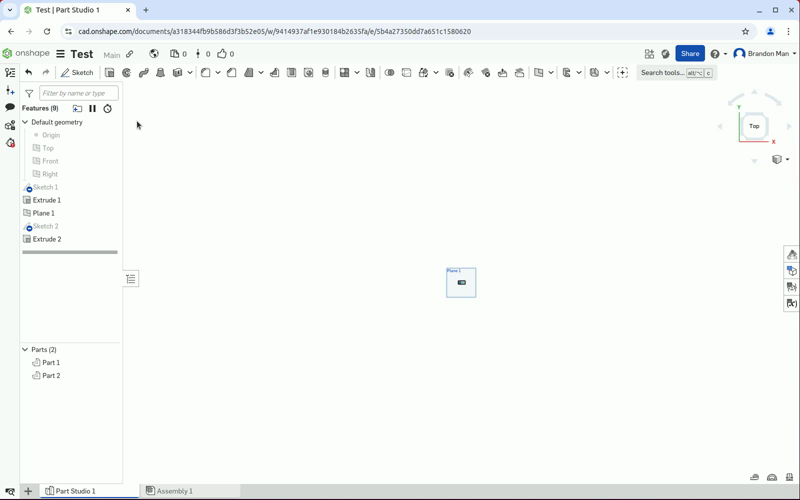
mouse_move(73, 189)
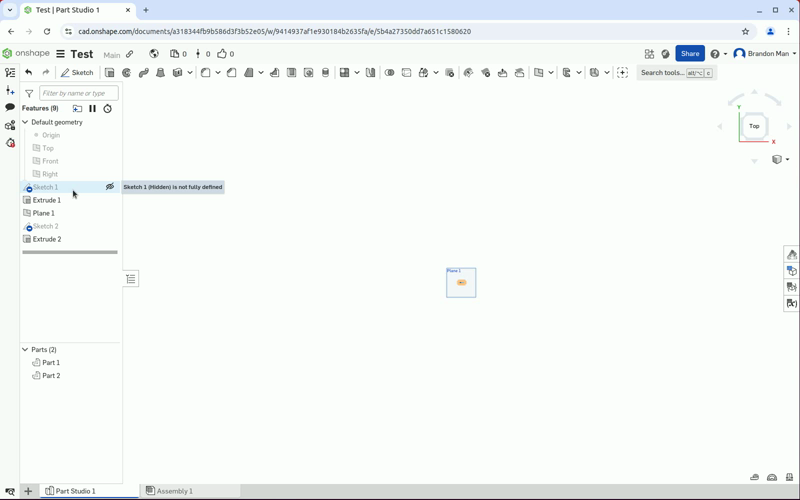
click(73, 189)
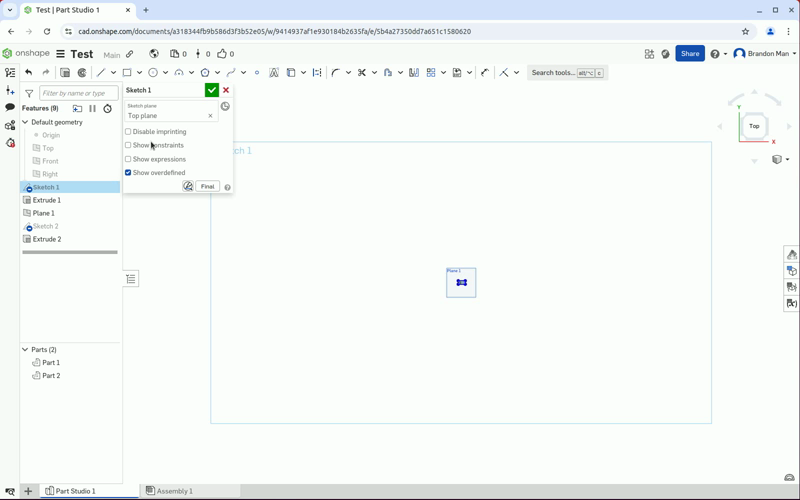
mouse_move(229, 92)
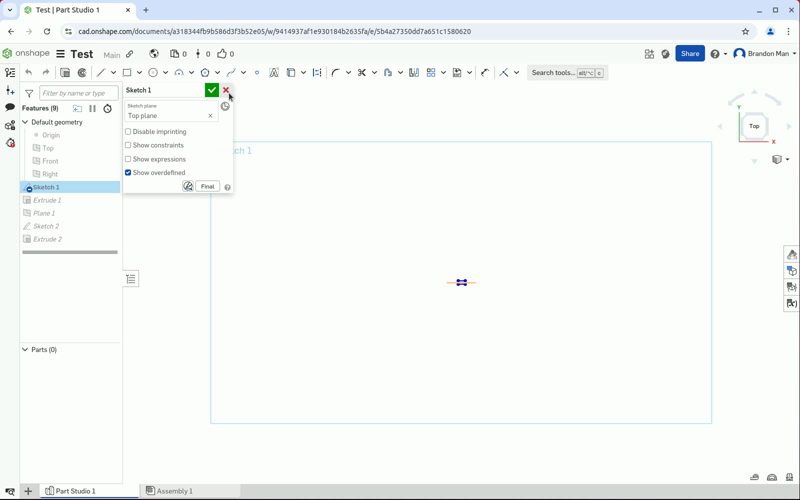
click(229, 92)
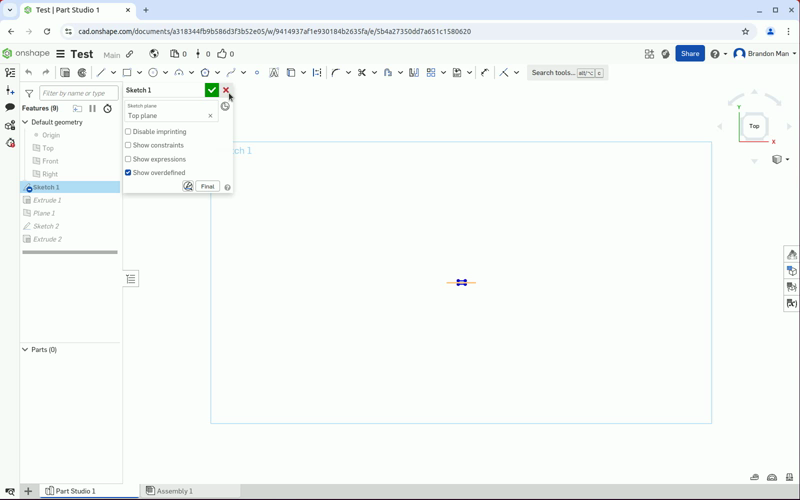
key(shift+s)
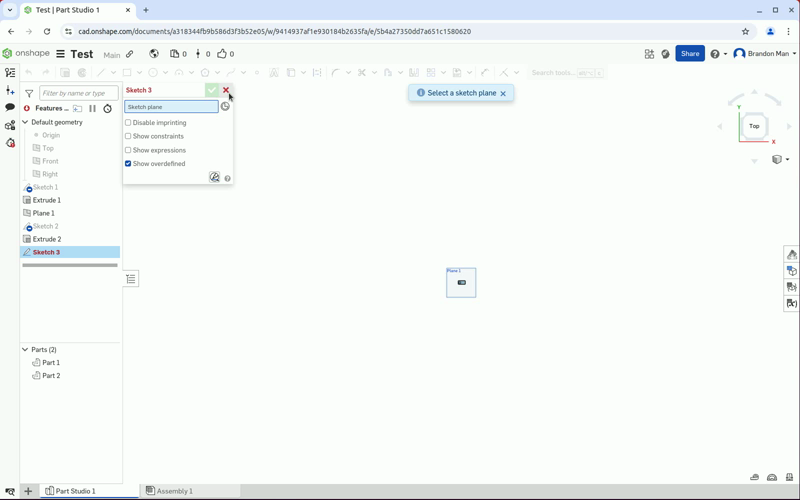
mouse_move(73, 215)
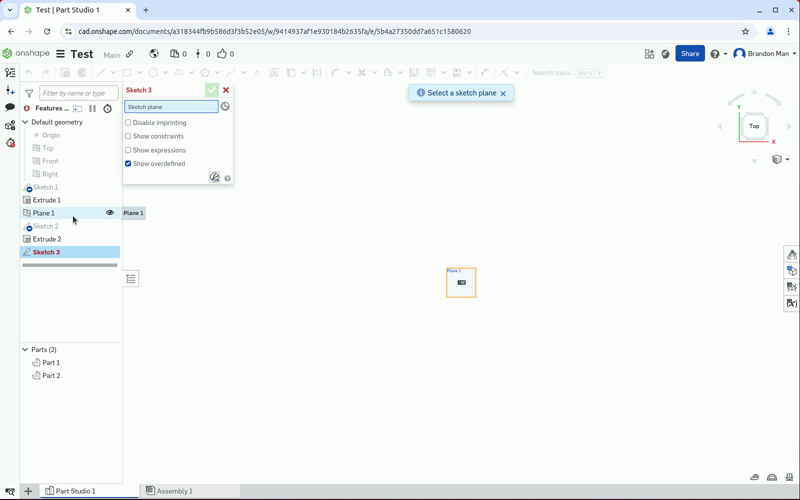
click(73, 215)
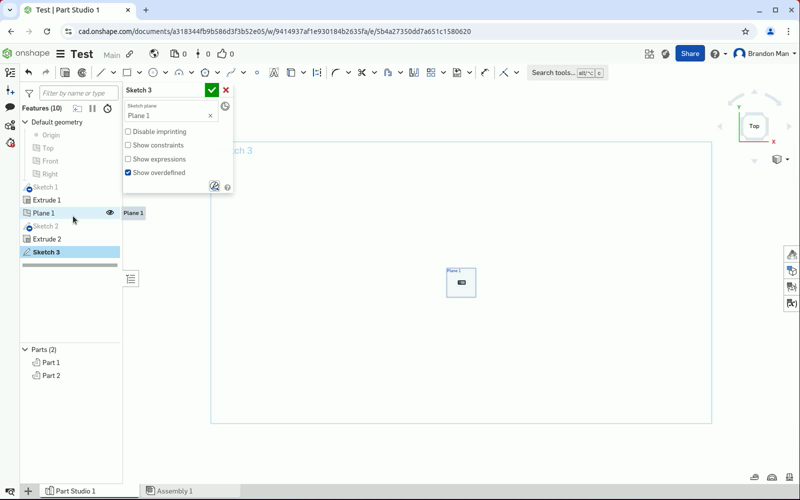
mouse_move(73, 352)
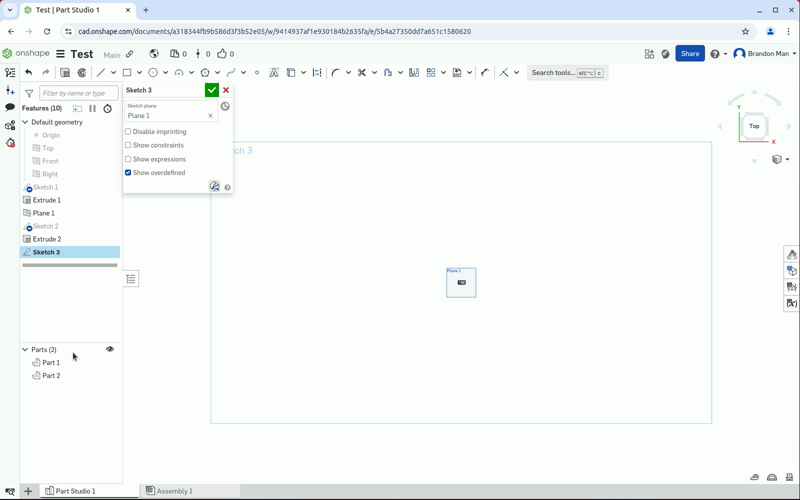
key(y)
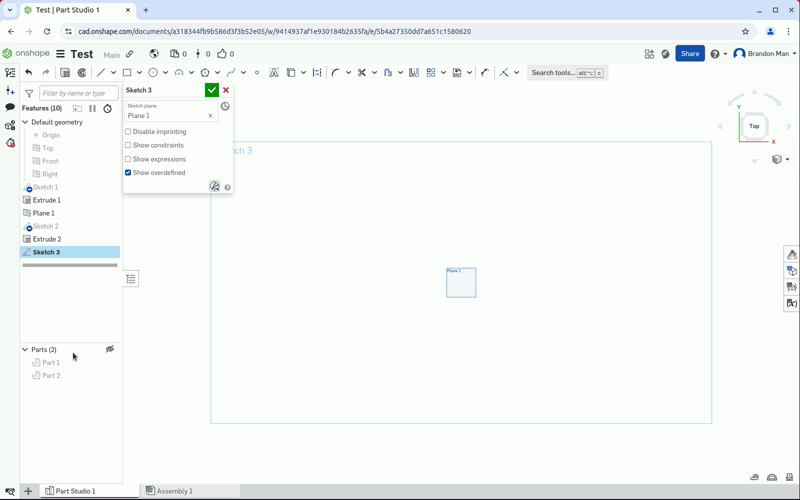
key(c)
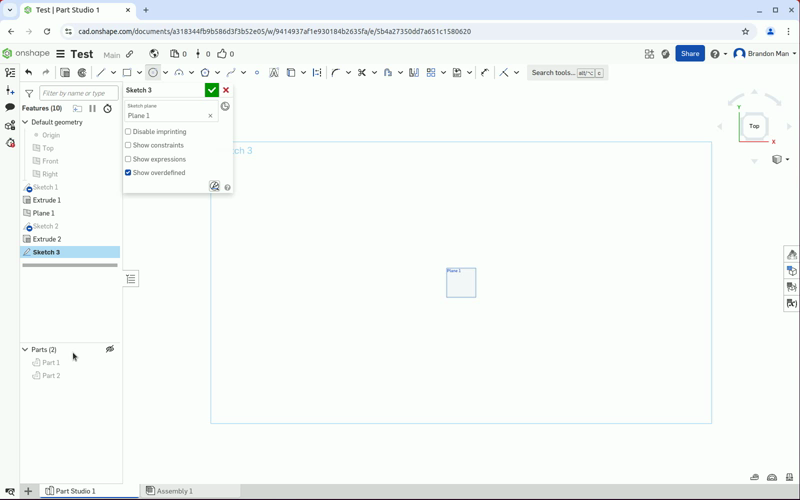
key_down(shift)
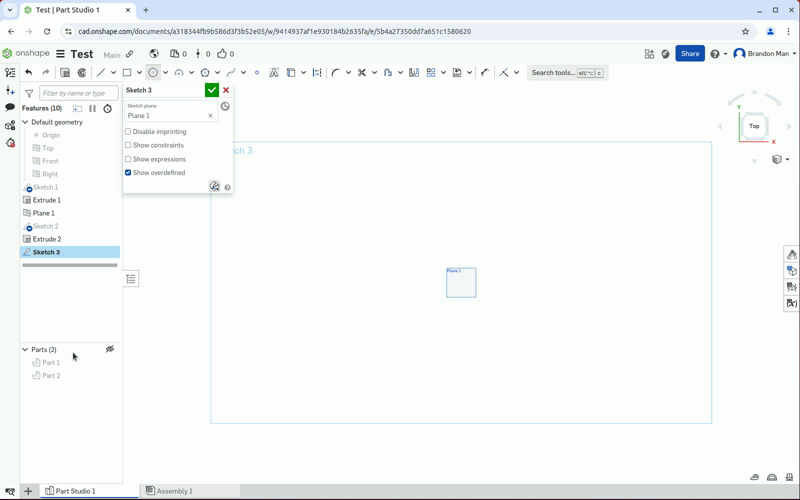
mouse_move(463, 282)
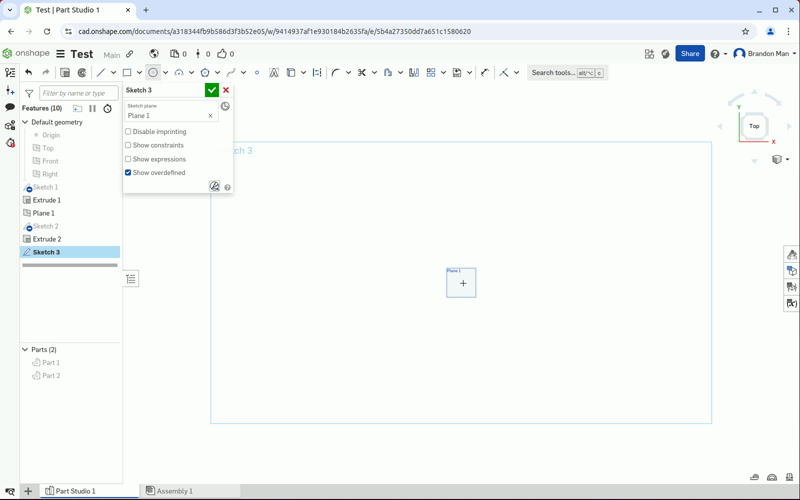
click(463, 282)
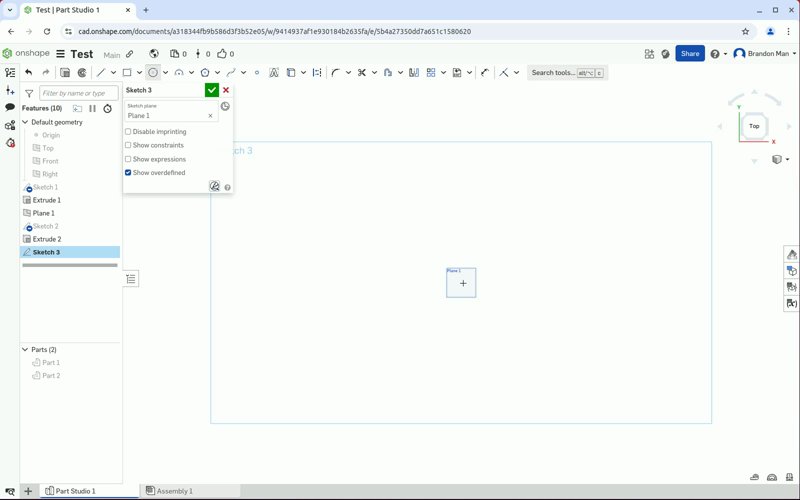
key_up(shift)
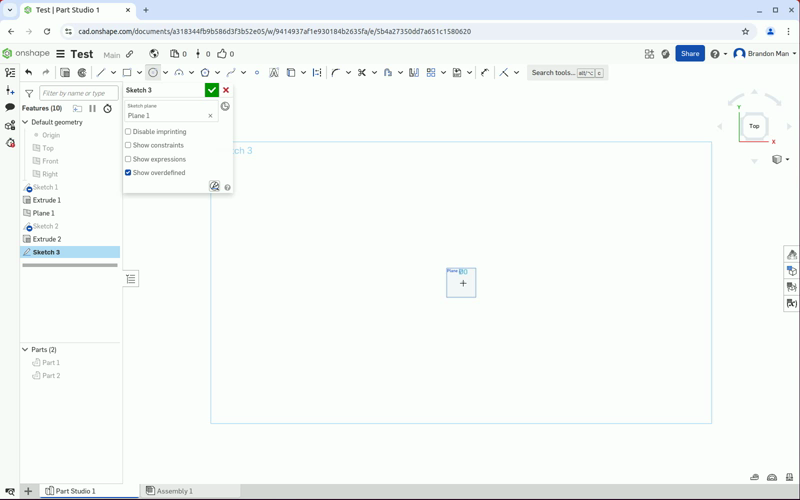
mouse_move(464, 282)
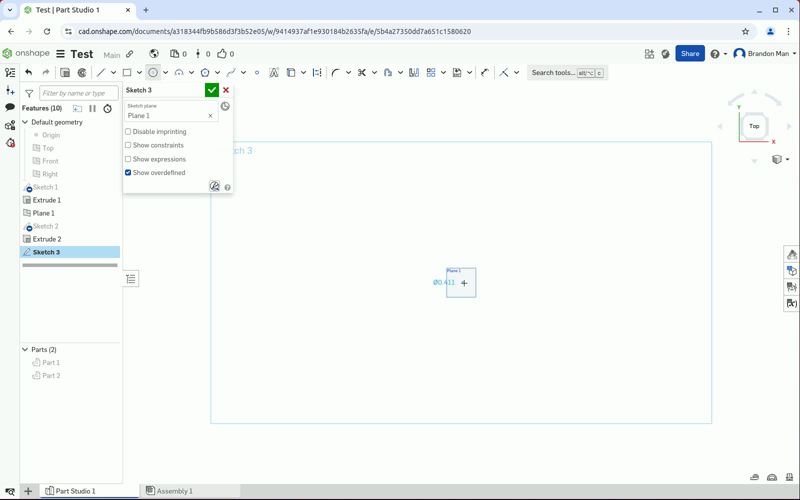
scroll(6)
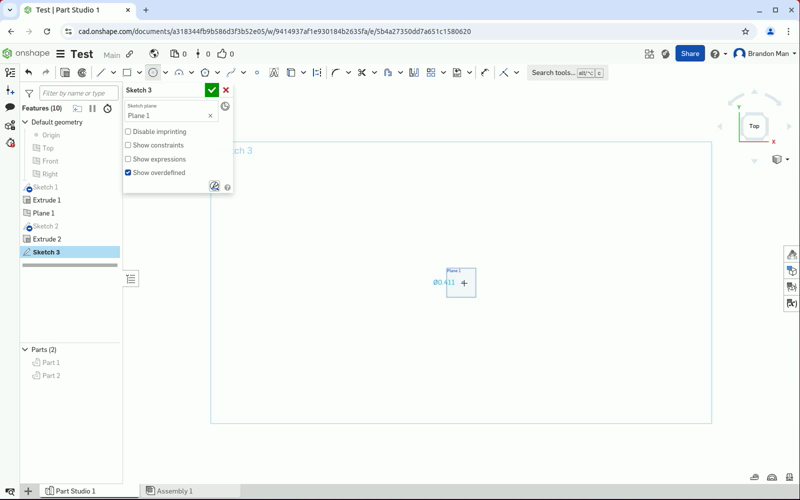
scroll(6)
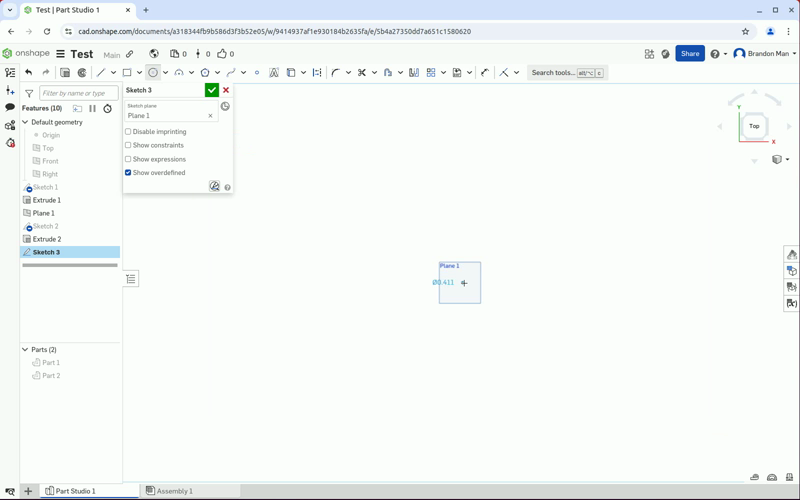
scroll(6)
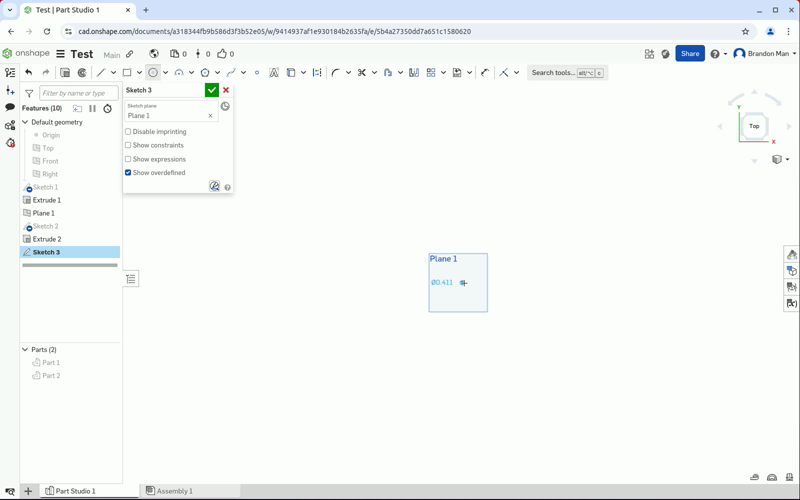
scroll(6)
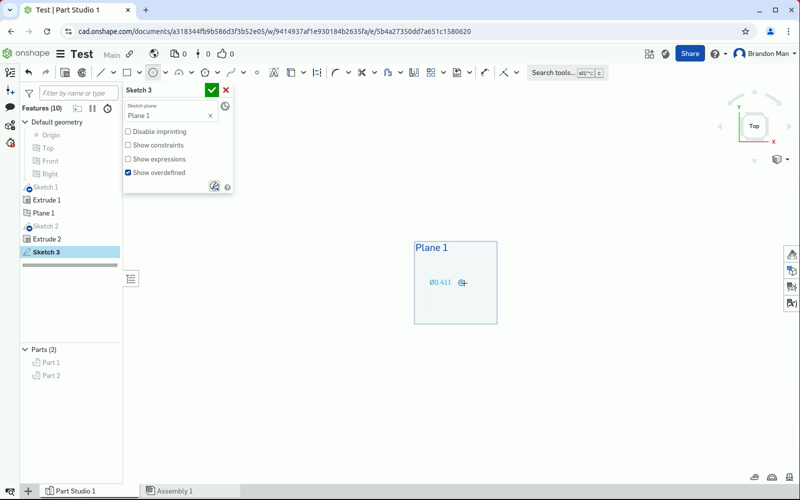
scroll(6)
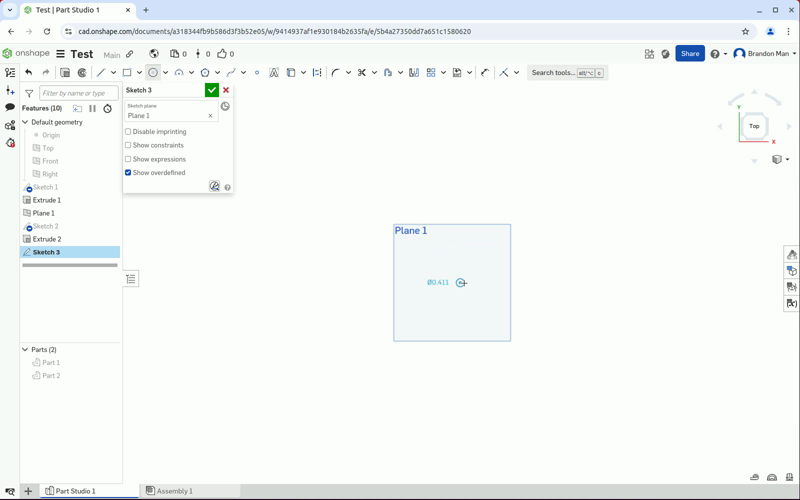
scroll(6)
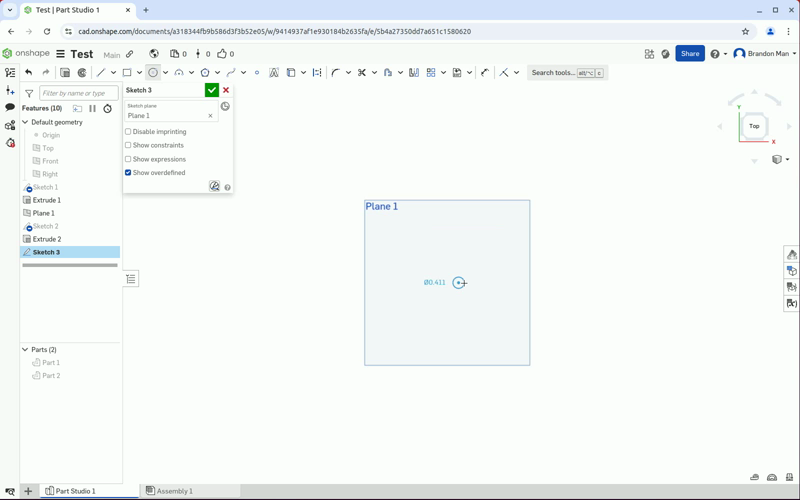
scroll(6)
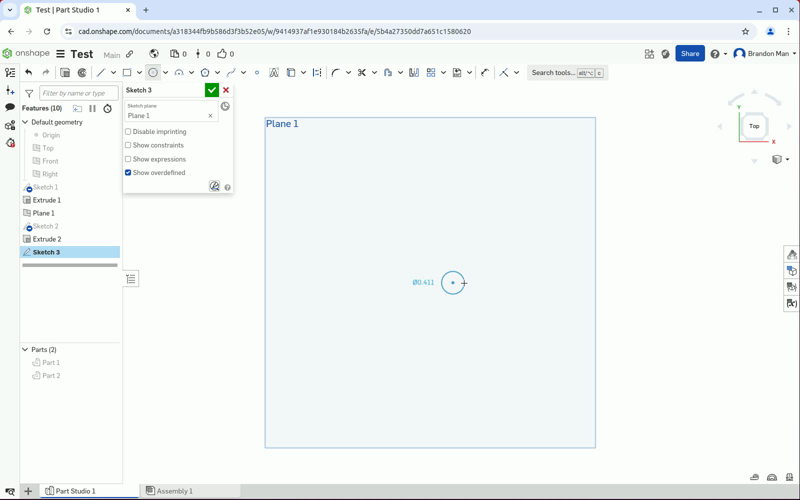
click(464, 282)
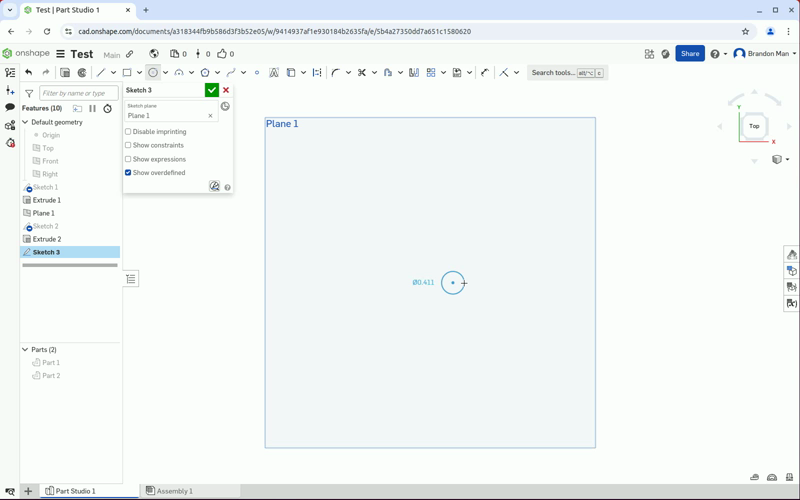
scroll(-6)
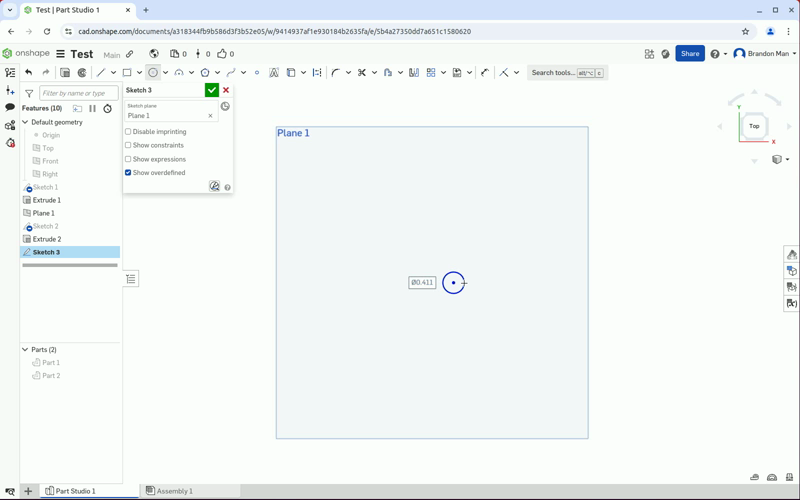
scroll(-6)
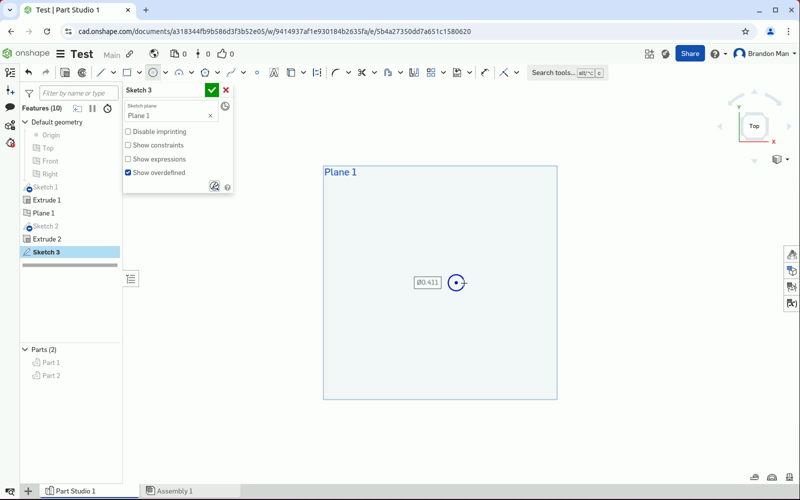
scroll(-6)
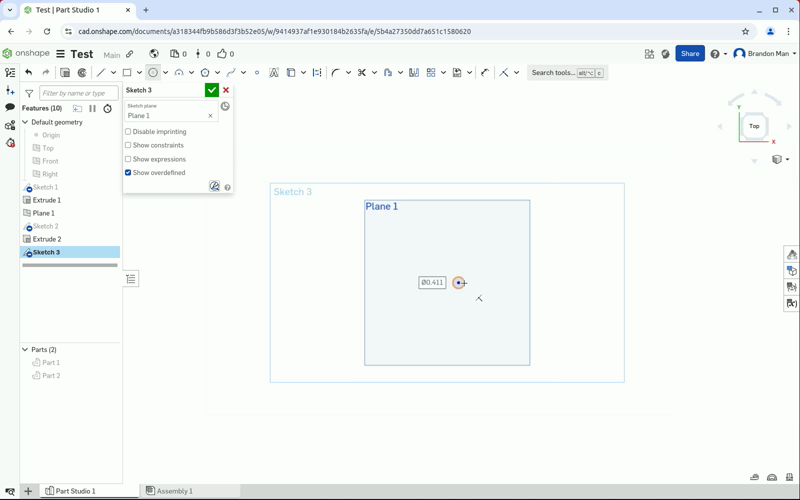
scroll(-6)
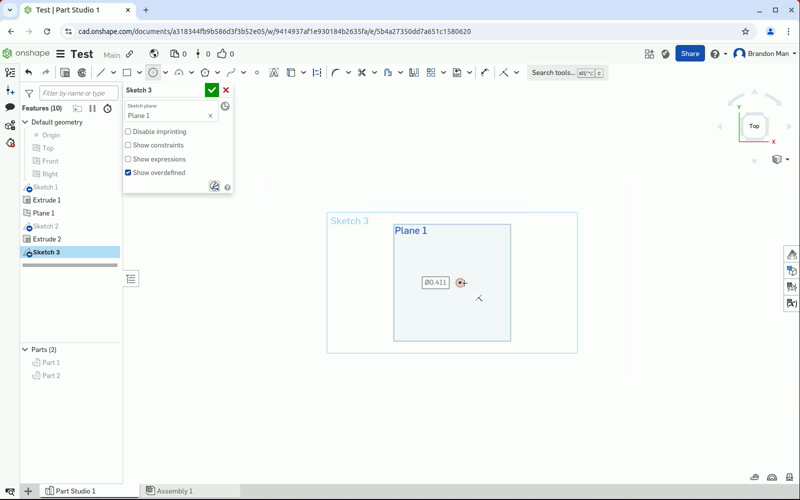
scroll(-6)
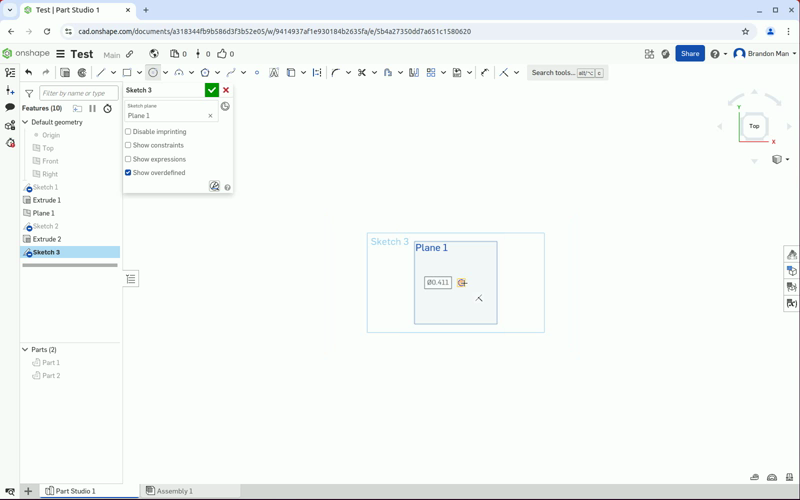
scroll(-6)
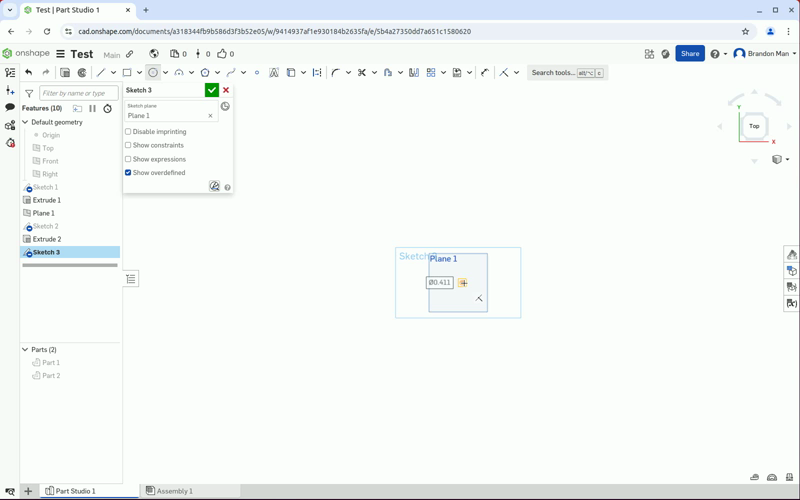
scroll(-6)
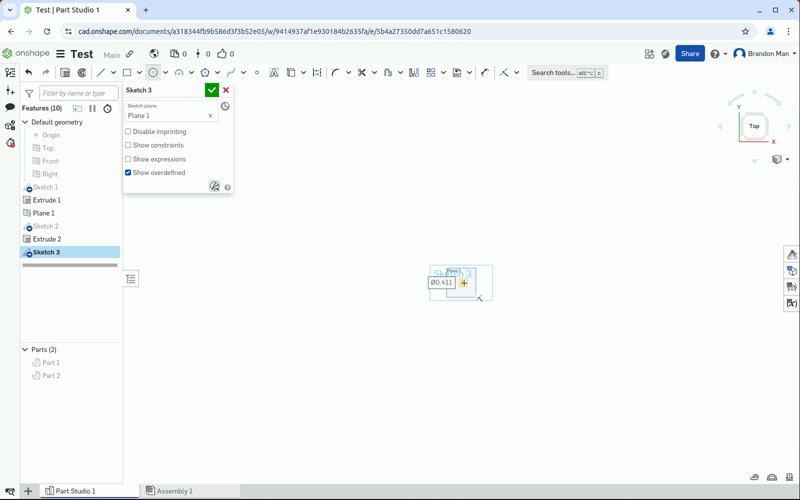
key(esc)
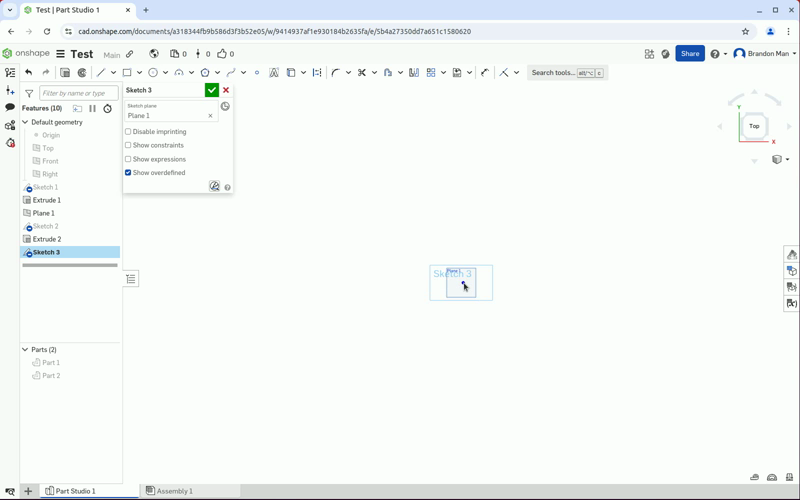
mouse_move(462, 282)
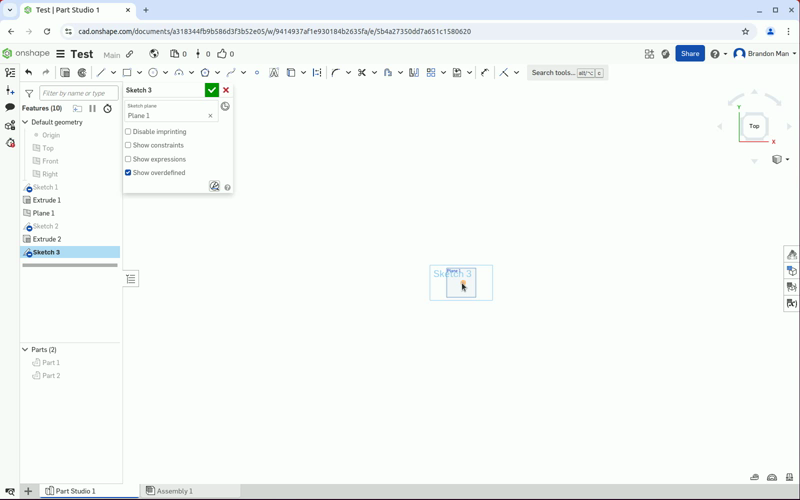
scroll(6)
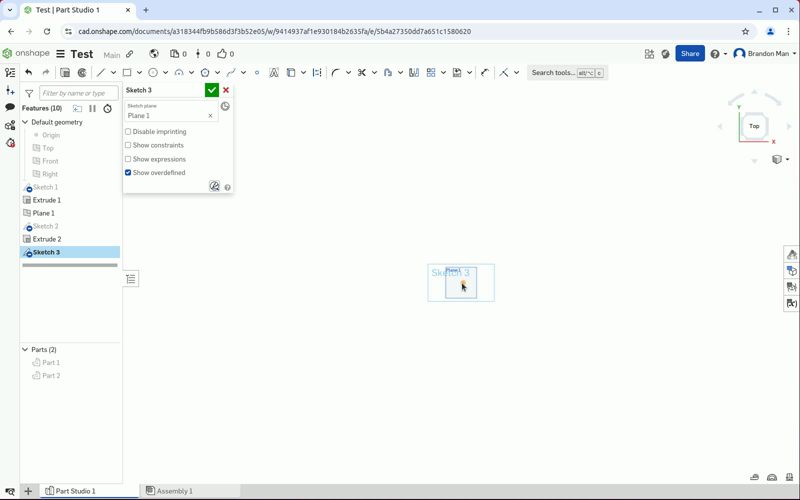
scroll(6)
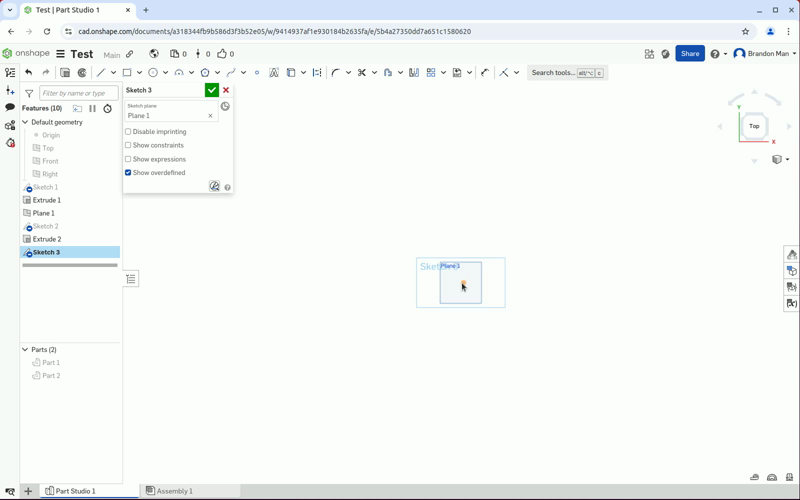
scroll(6)
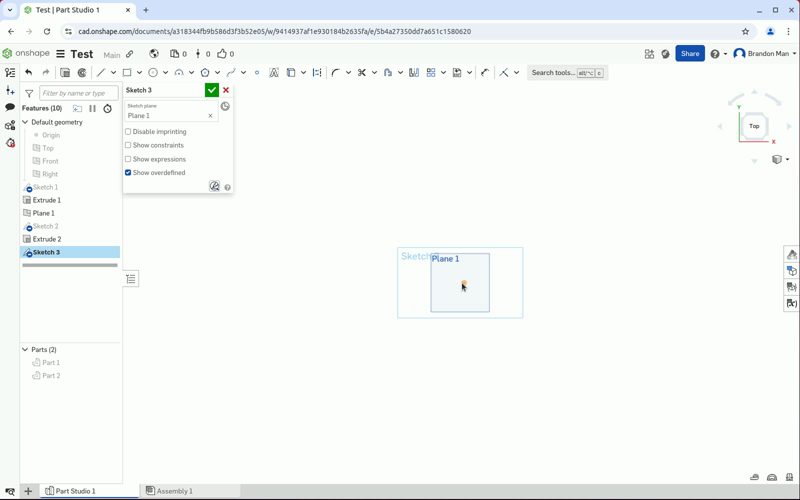
scroll(6)
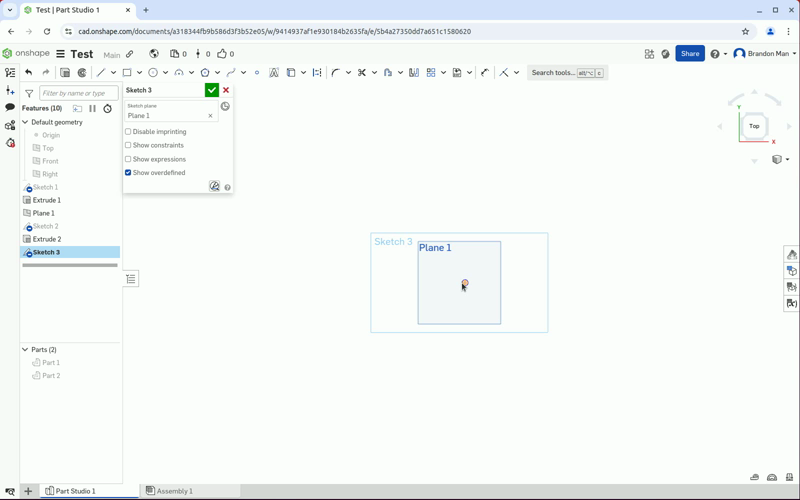
scroll(6)
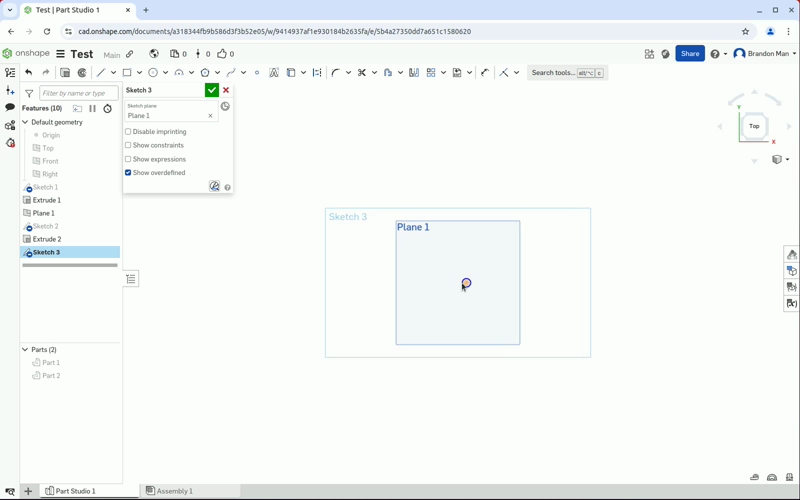
scroll(6)
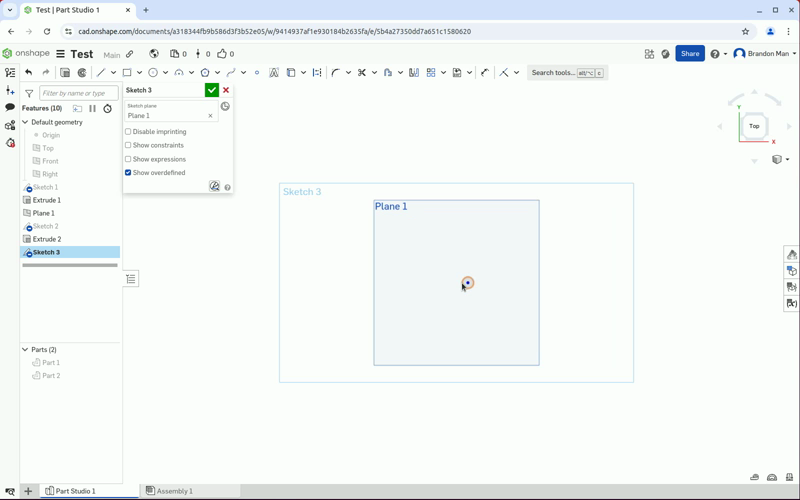
scroll(6)
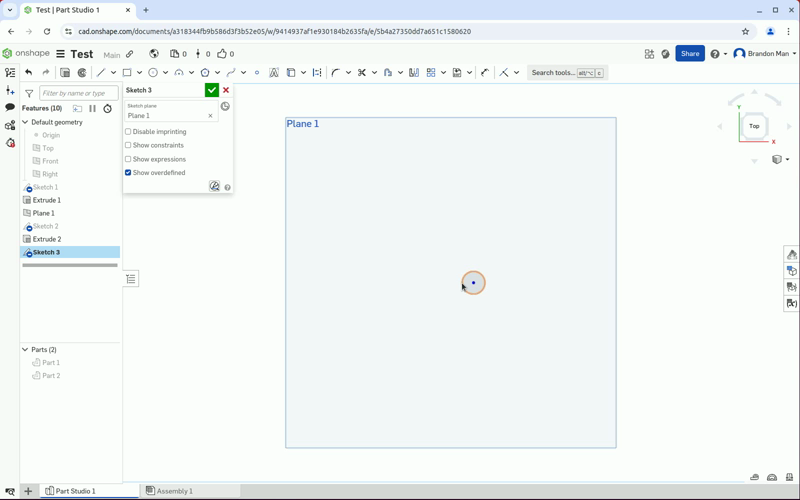
click(462, 282)
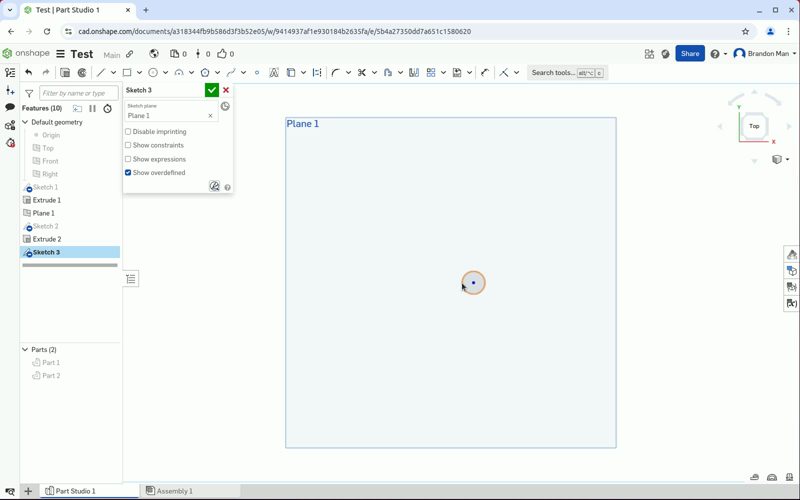
scroll(-6)
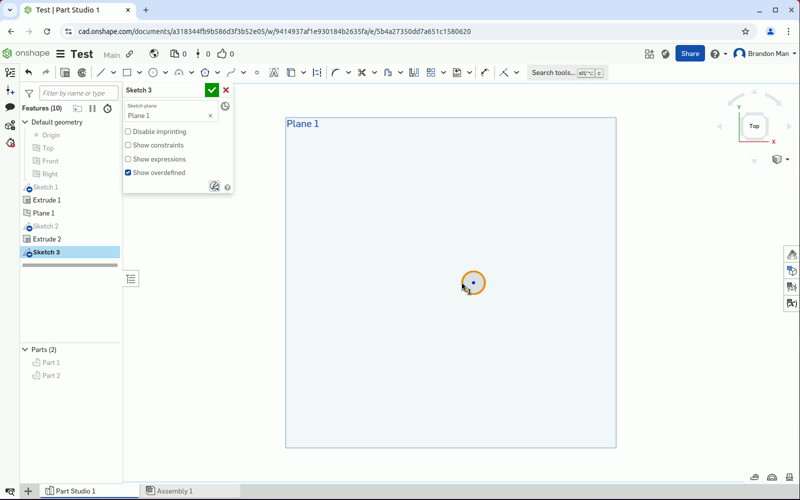
scroll(-6)
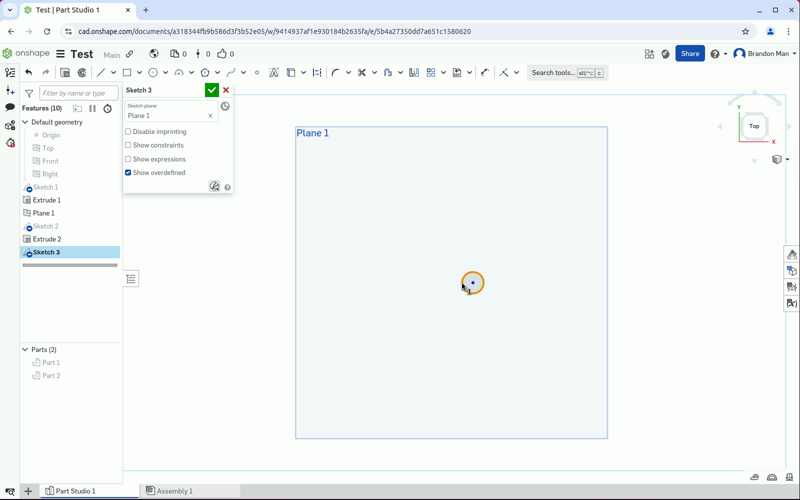
scroll(-6)
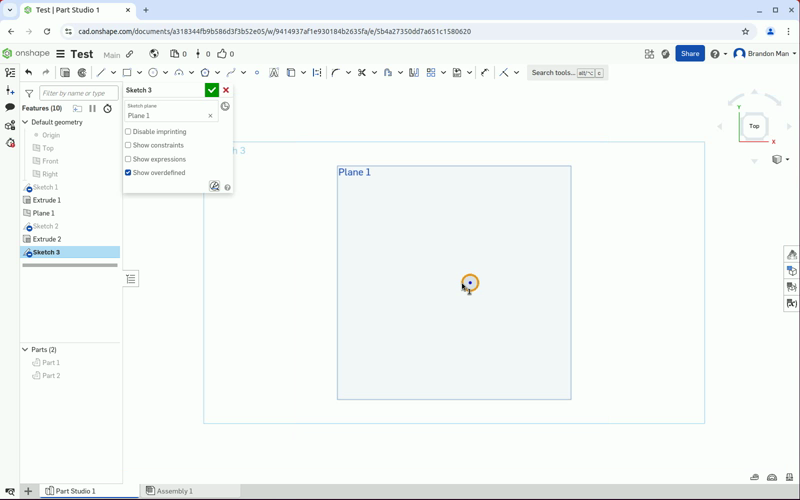
scroll(-6)
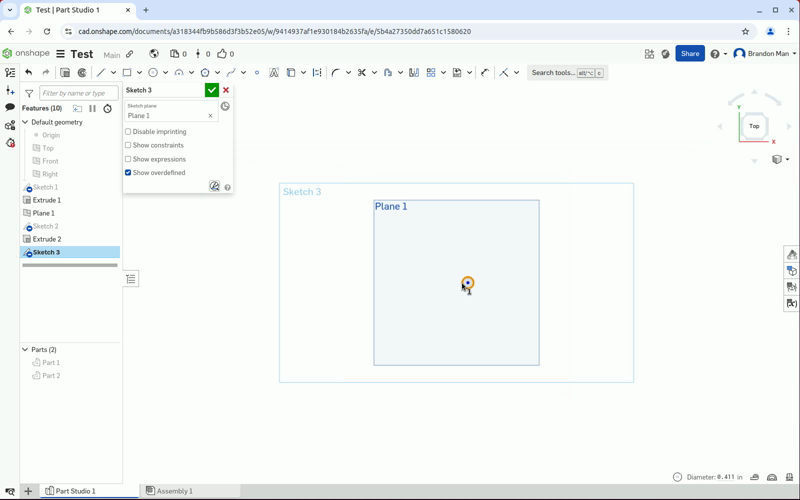
scroll(-6)
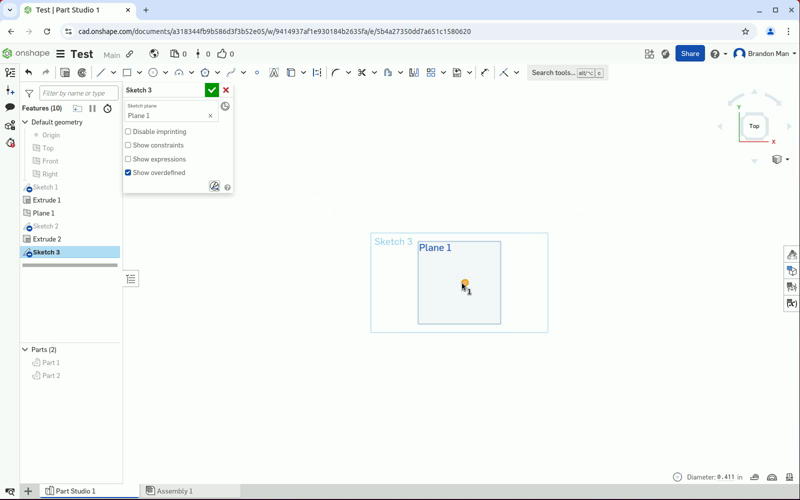
scroll(-6)
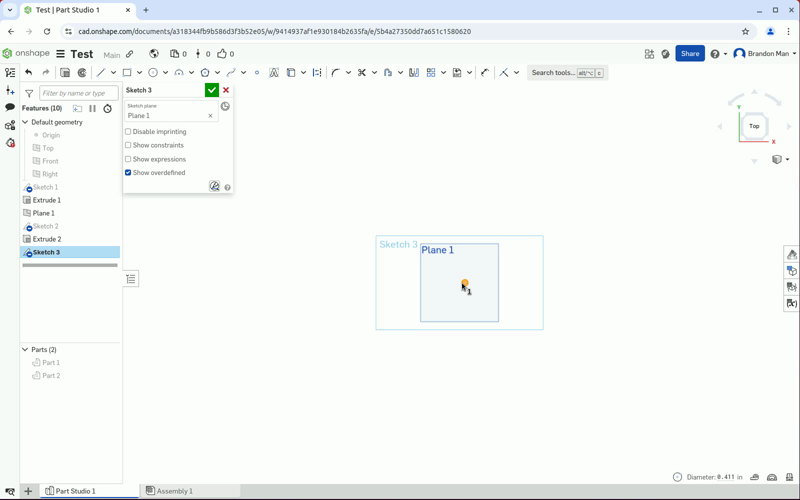
scroll(-6)
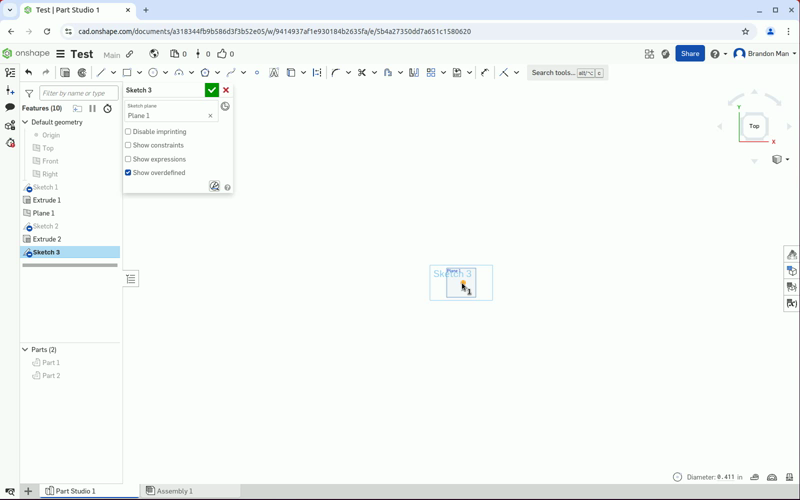
mouse_move(73, 352)
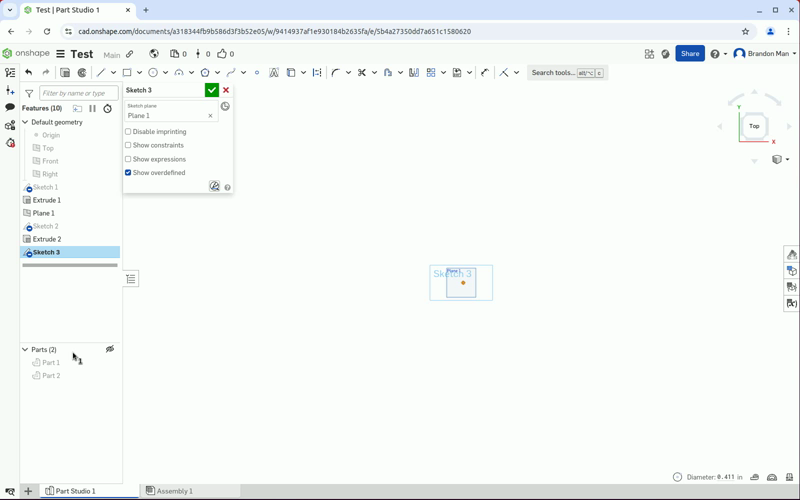
key(shift+y)
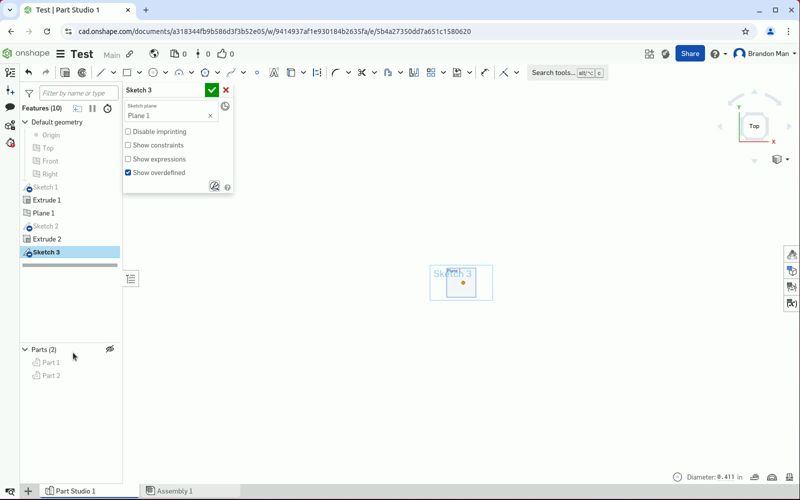
key(shift+e)
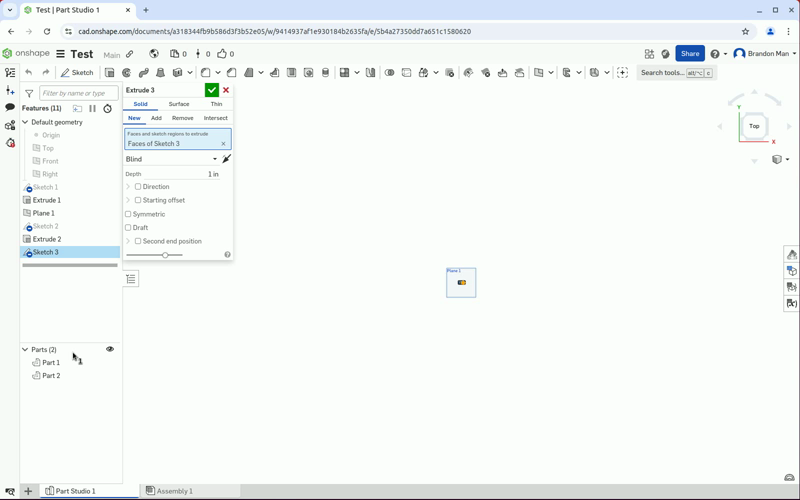
mouse_move(143, 106)
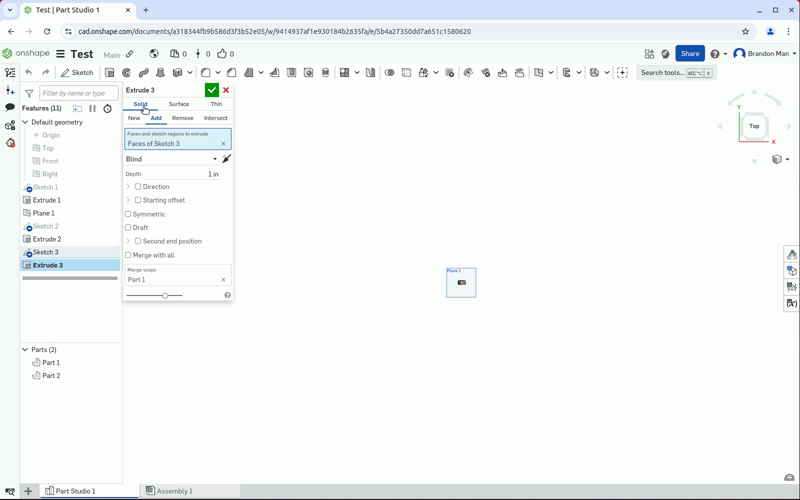
click(143, 106)
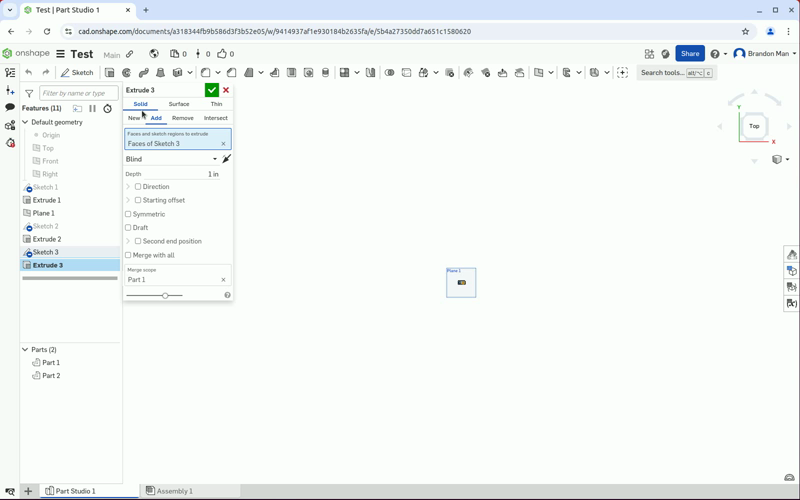
mouse_move(137, 120)
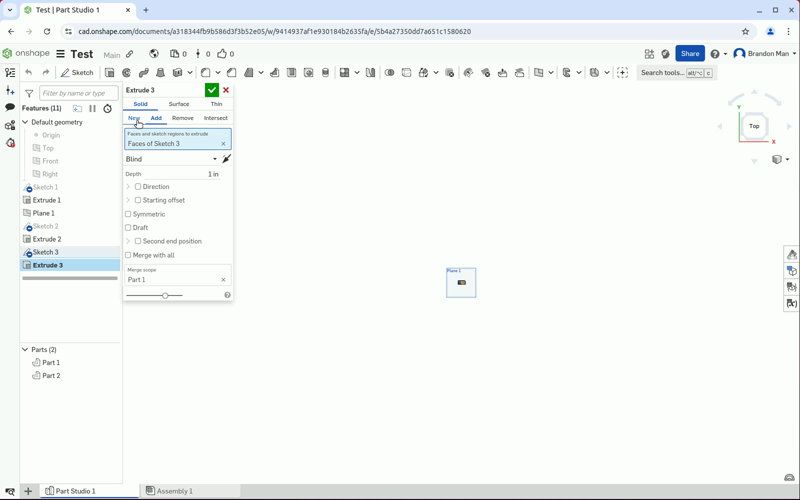
click(137, 120)
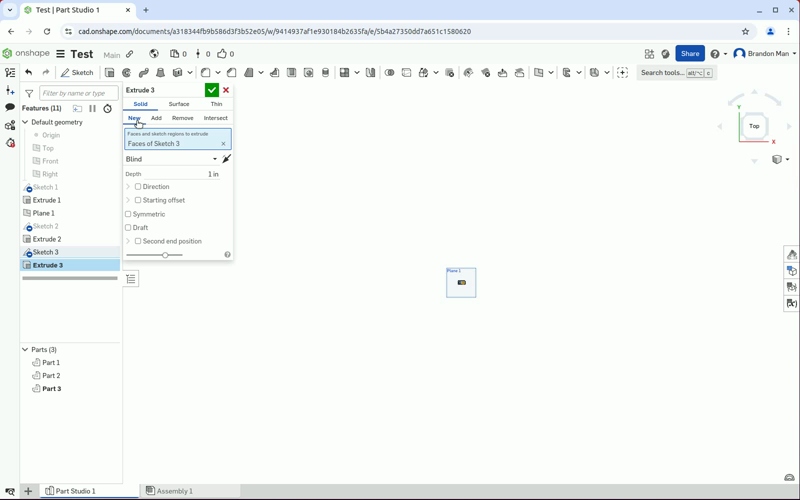
key(tab, 4)
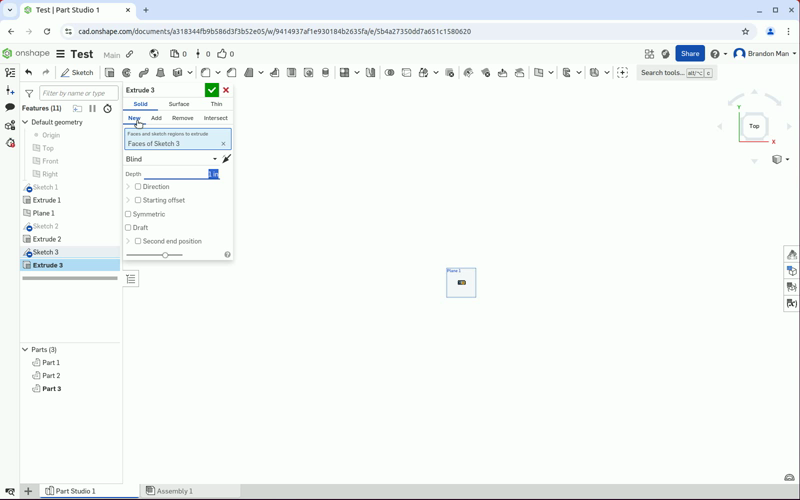
text(-0.241)
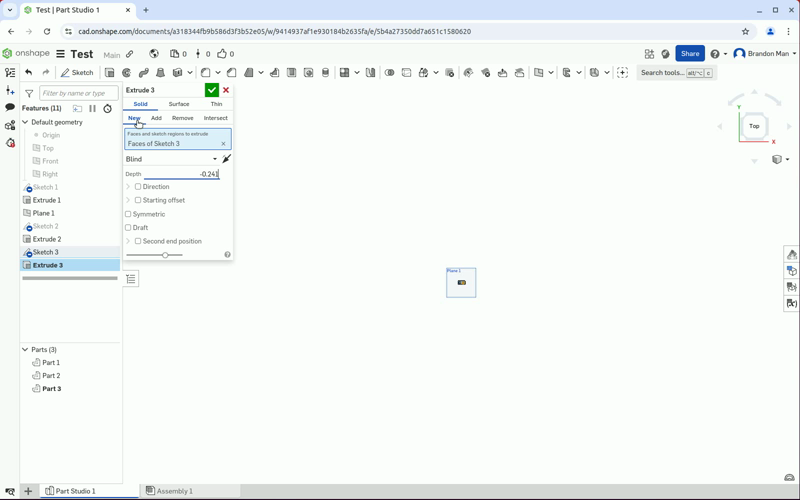
key(enter)
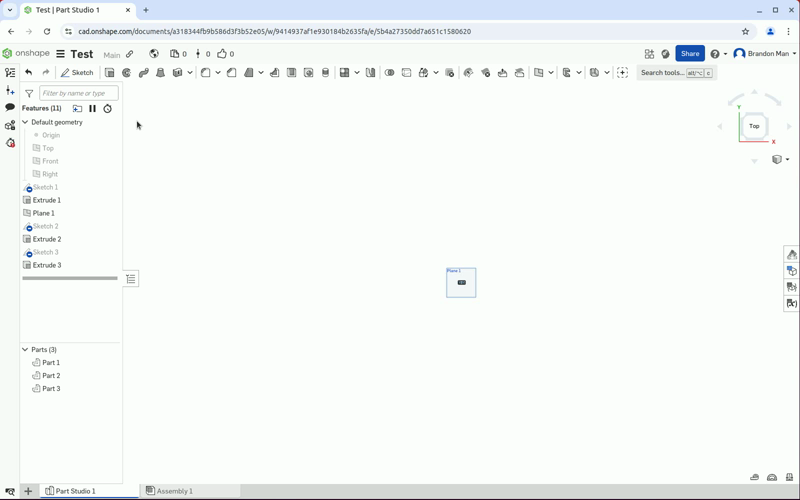
key(shift+h)
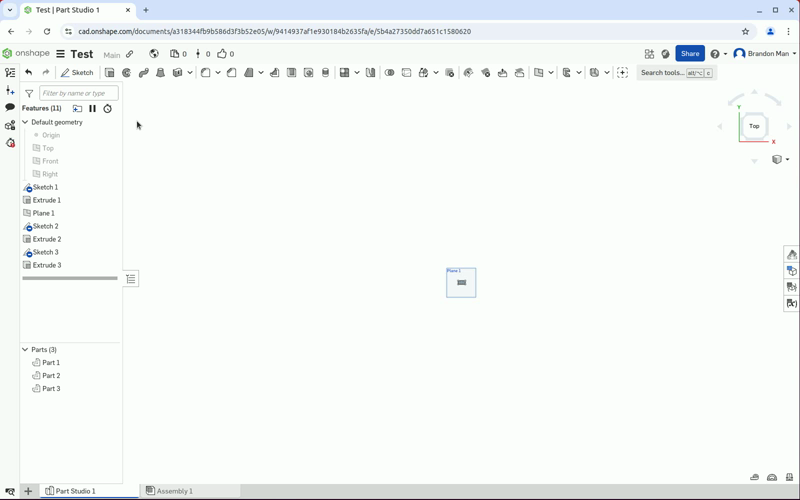
key(shift+h)
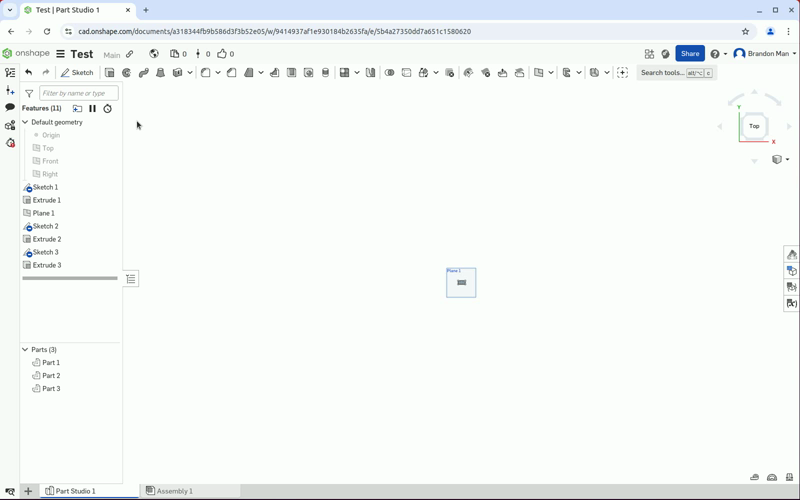
key(shift+7)
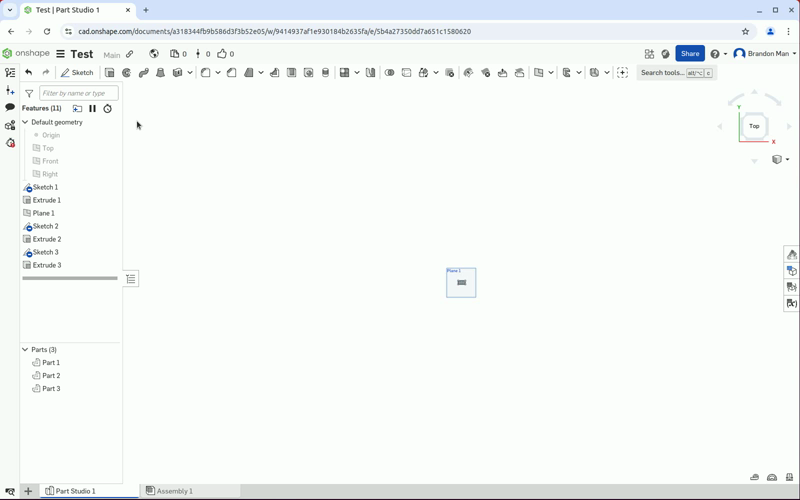
key(up, 3)
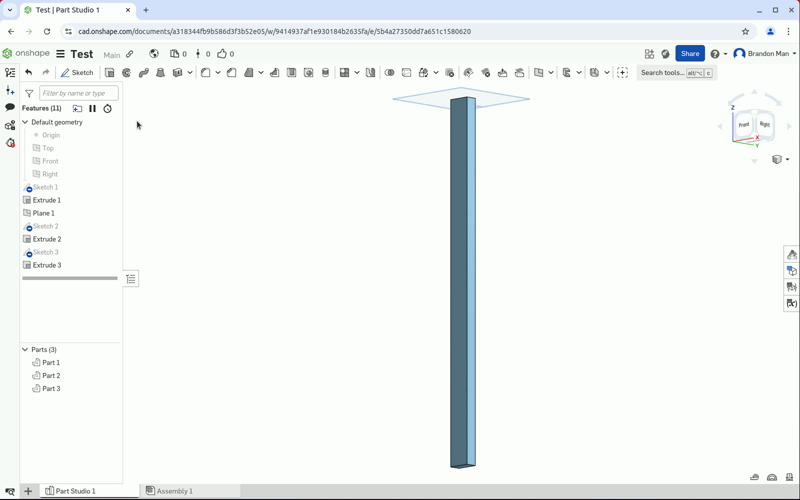
key(left, 3)
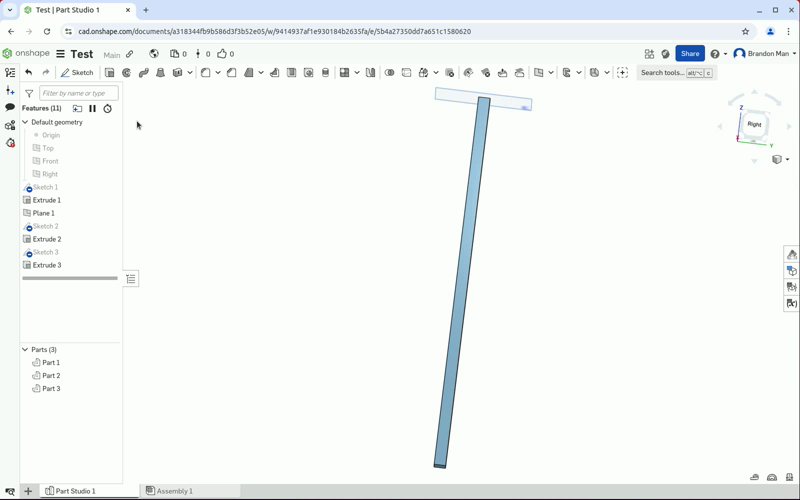
key(right, 3)
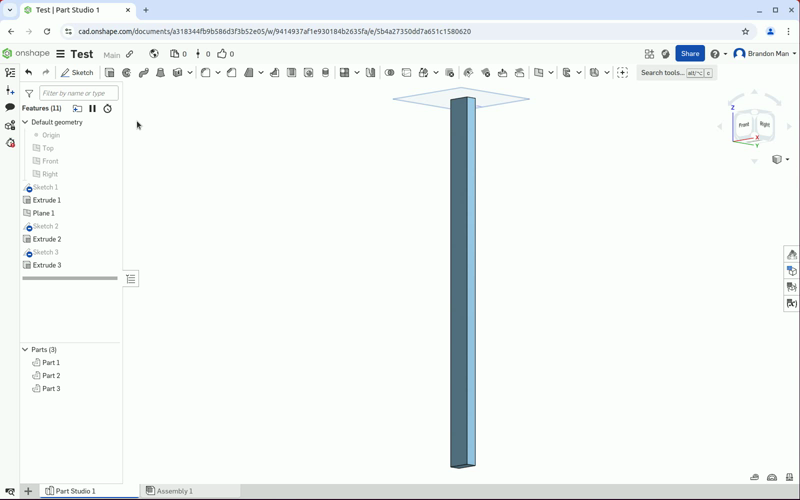
key(down, 3)
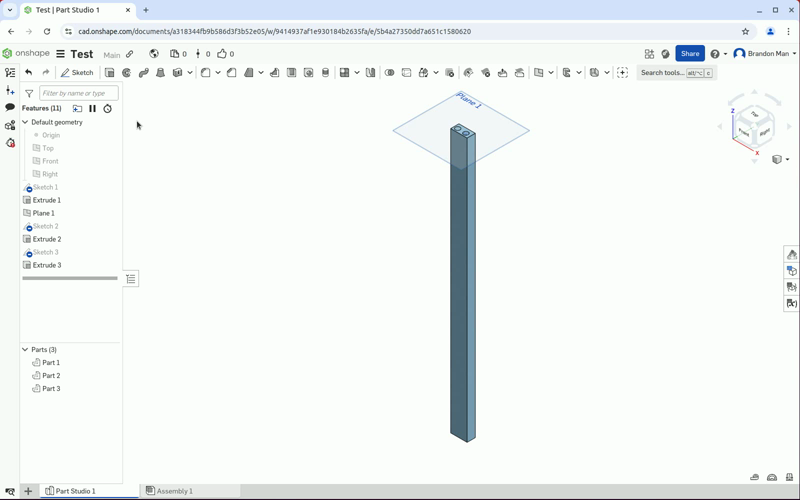
mouse_move(73, 189)
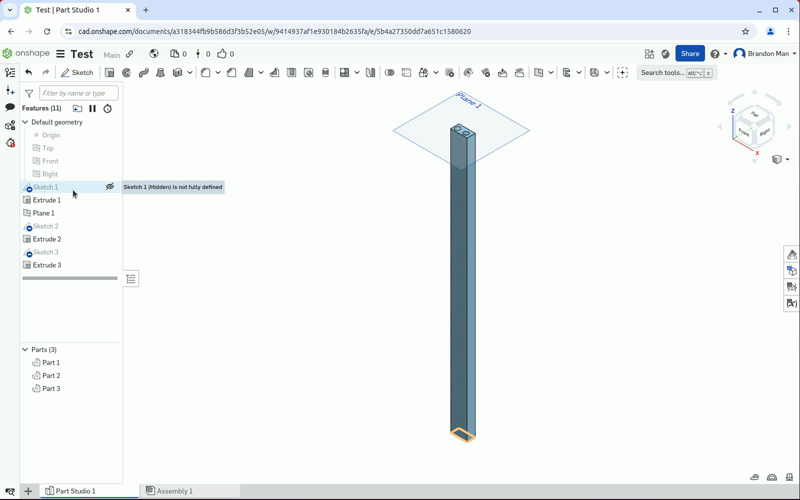
click(73, 189)